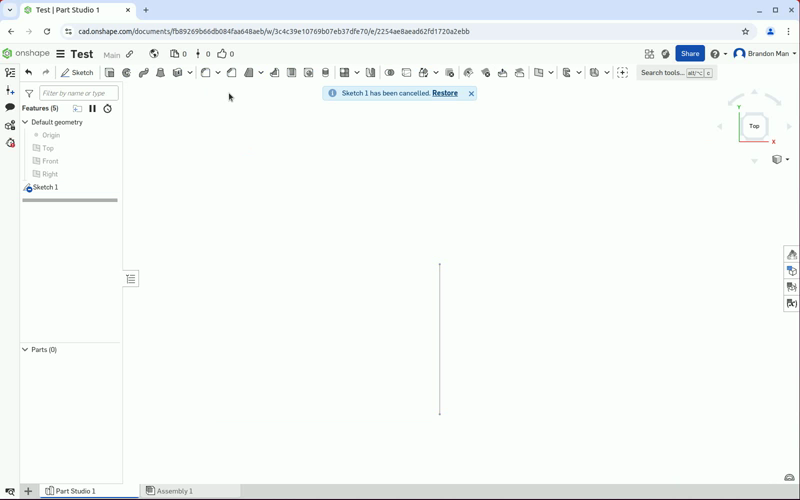
key(shift+h)
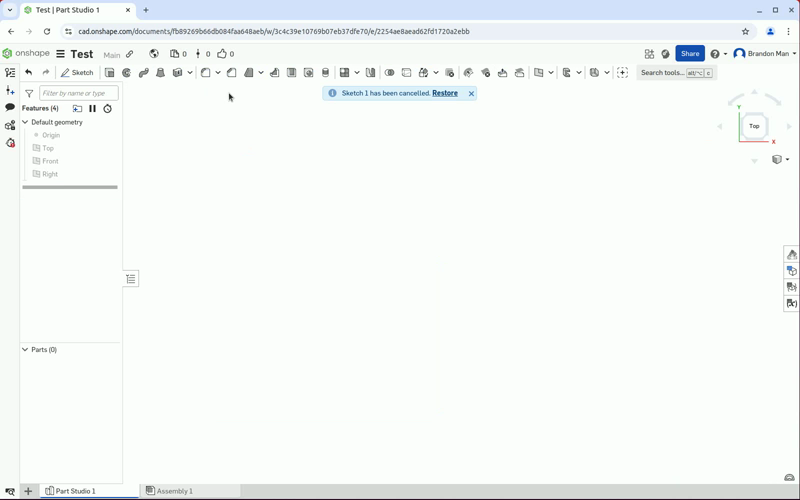
key(shift+s)
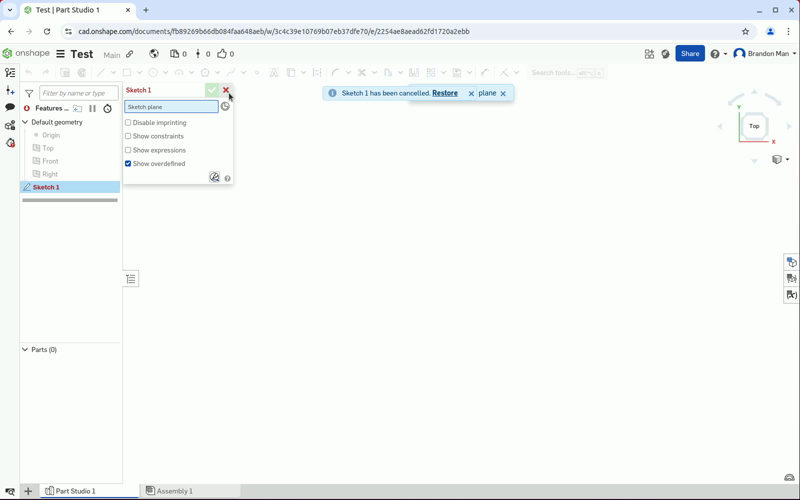
mouse_move(73, 150)
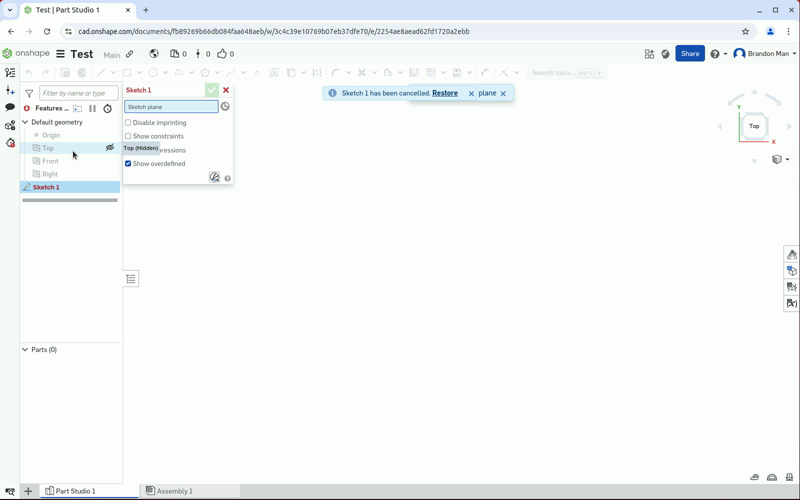
click(73, 150)
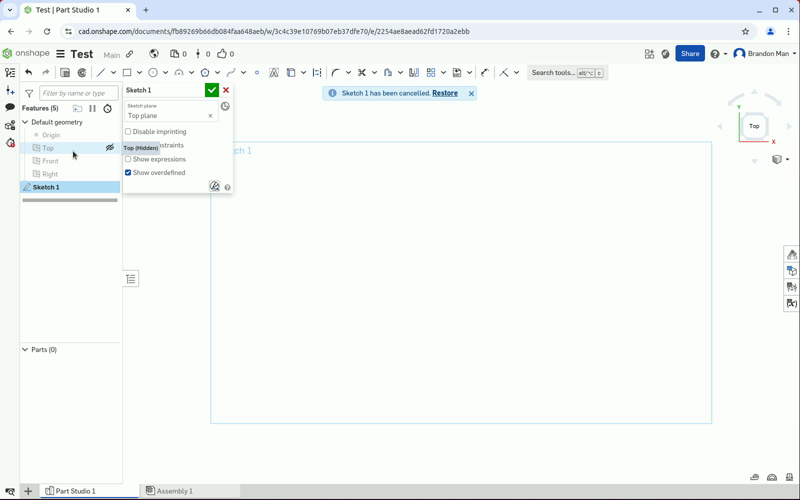
mouse_move(73, 352)
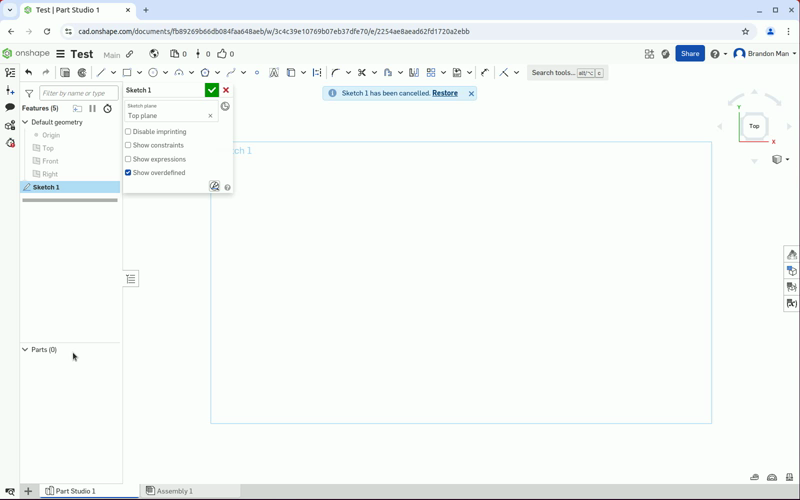
key(y)
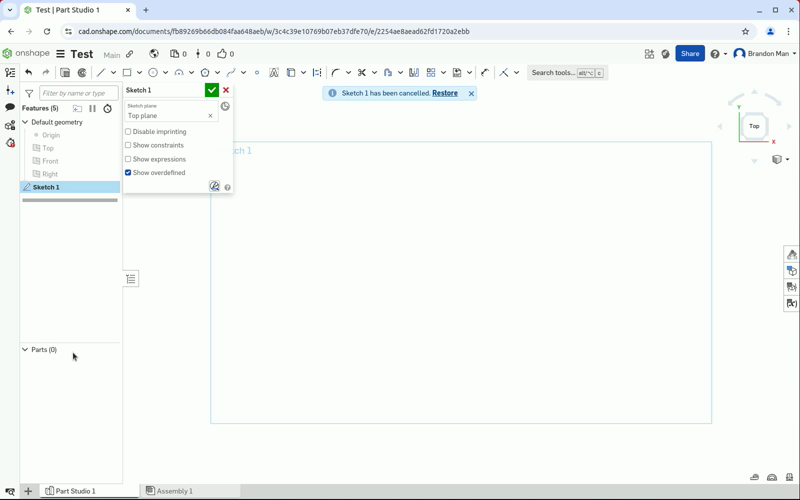
key(l)
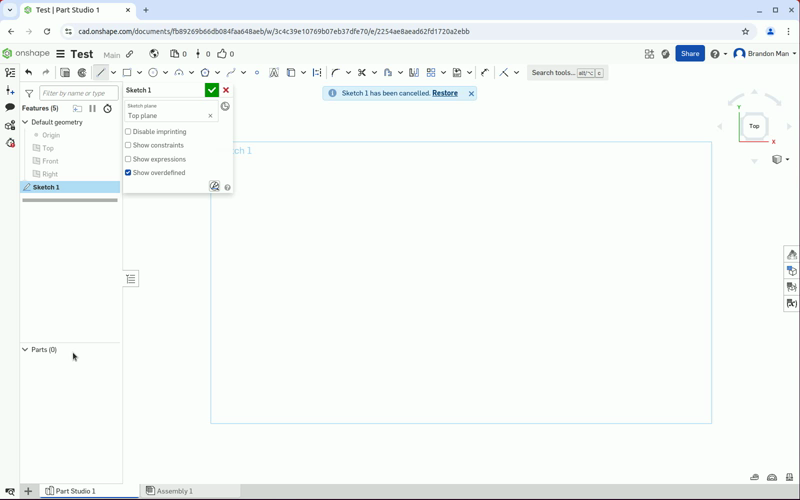
key_down(shift)
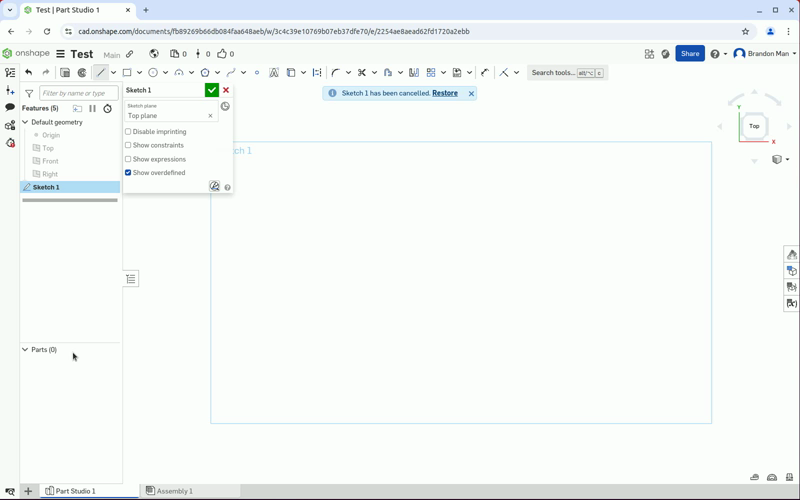
mouse_move(454, 288)
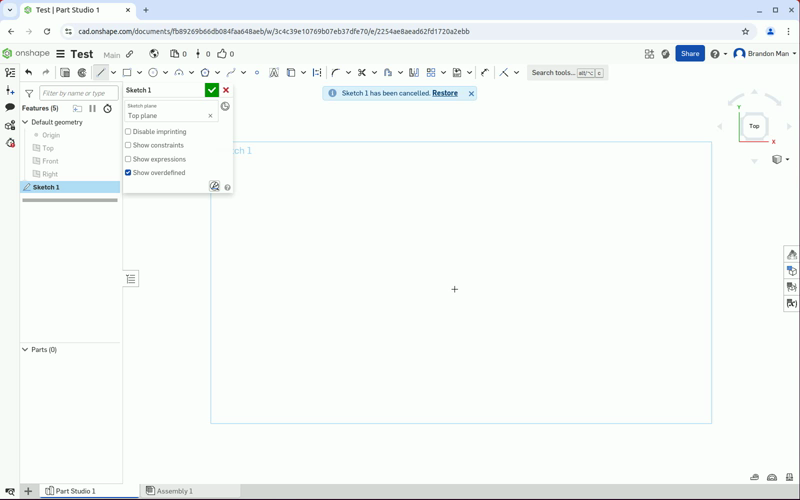
click(454, 288)
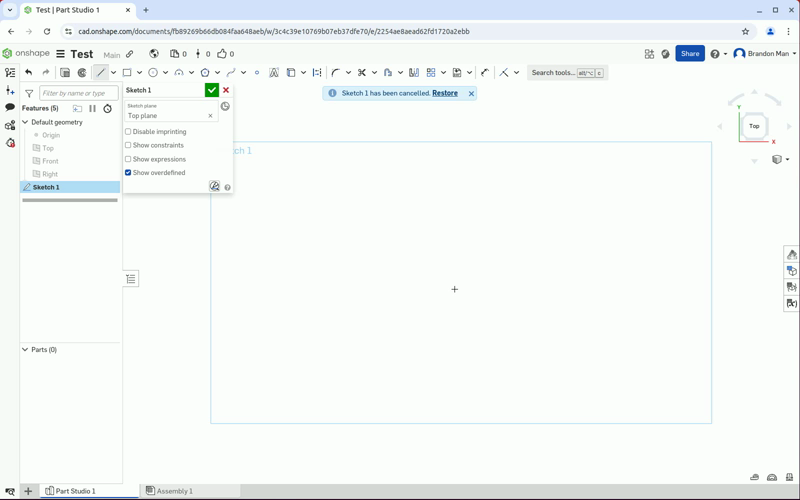
key_up(shift)
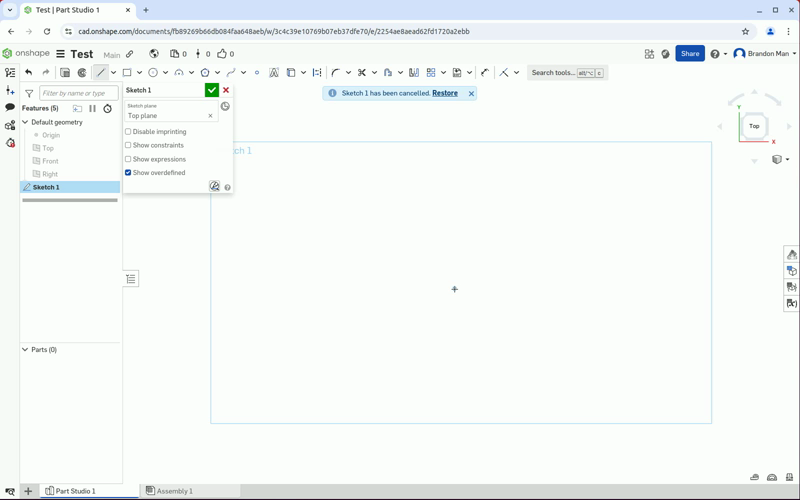
key_down(shift)
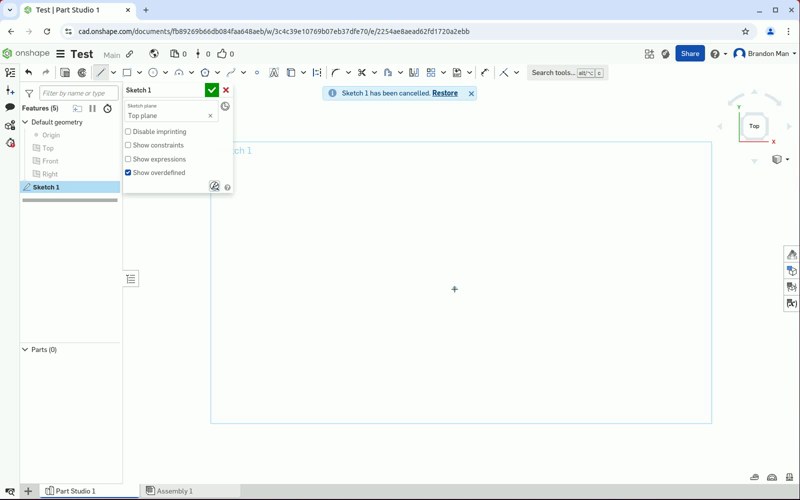
mouse_move(484, 288)
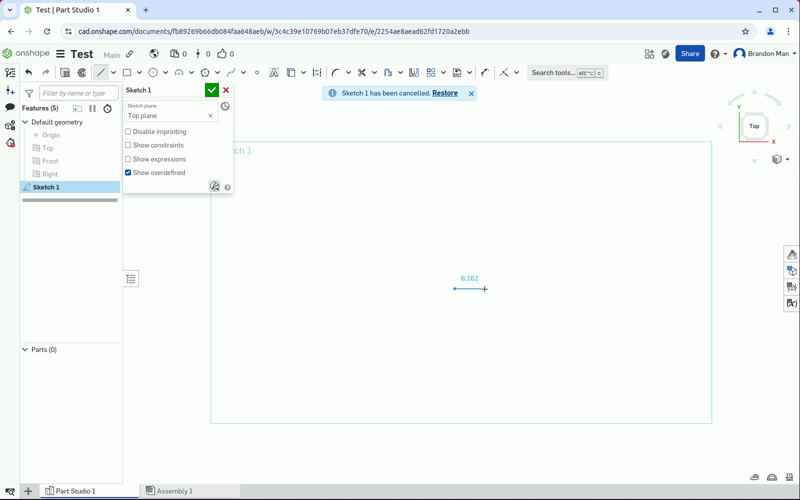
mouse_move(468, 288)
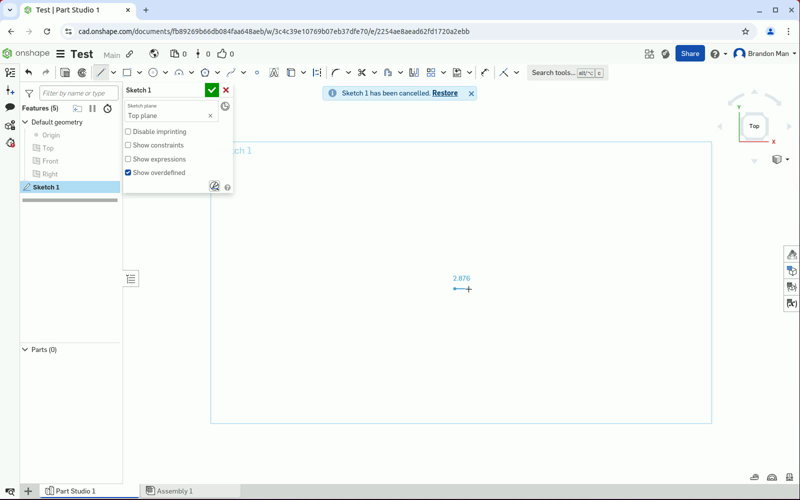
click(468, 288)
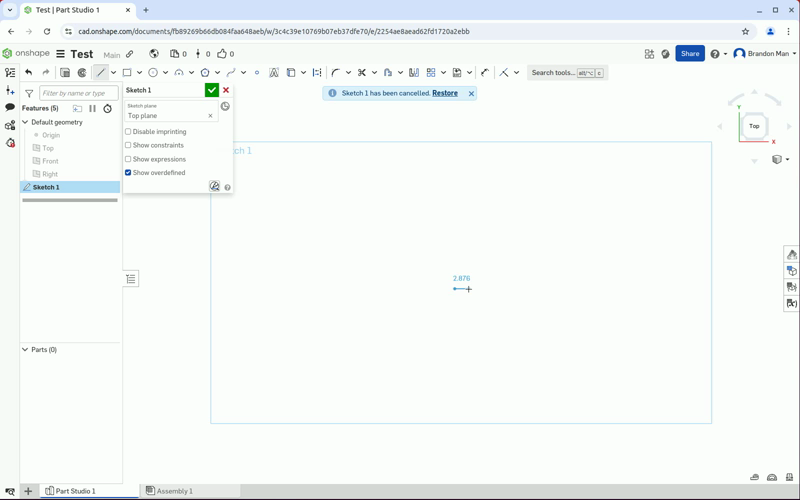
key_up(shift)
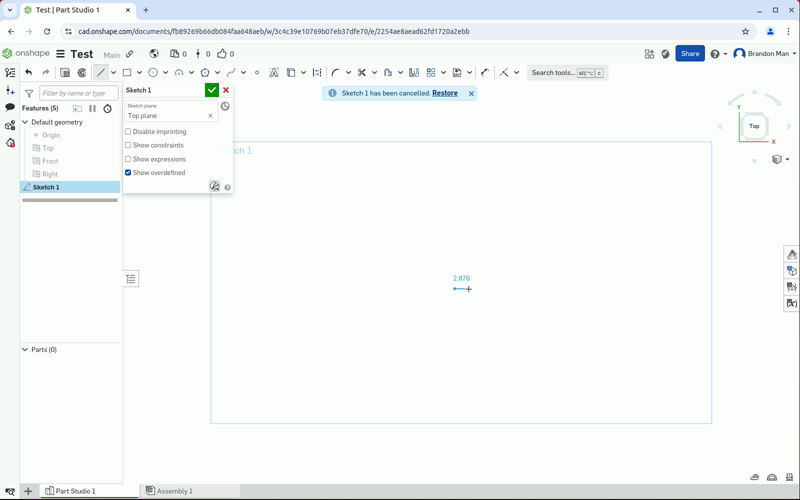
key_down(shift)
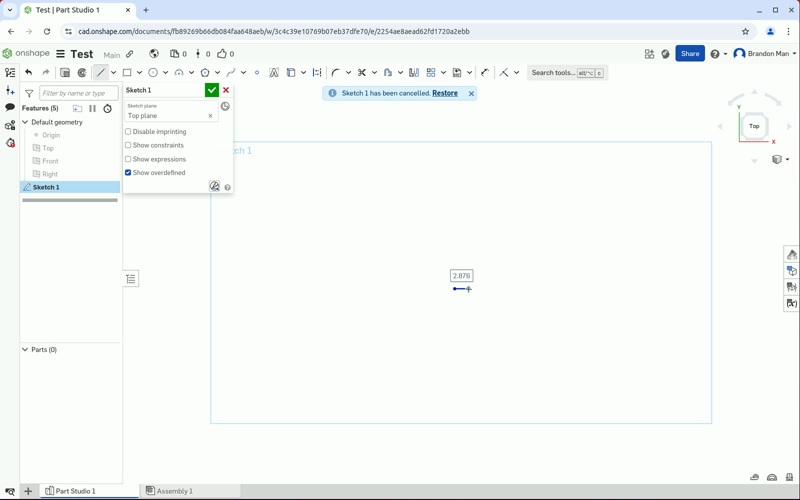
mouse_move(498, 288)
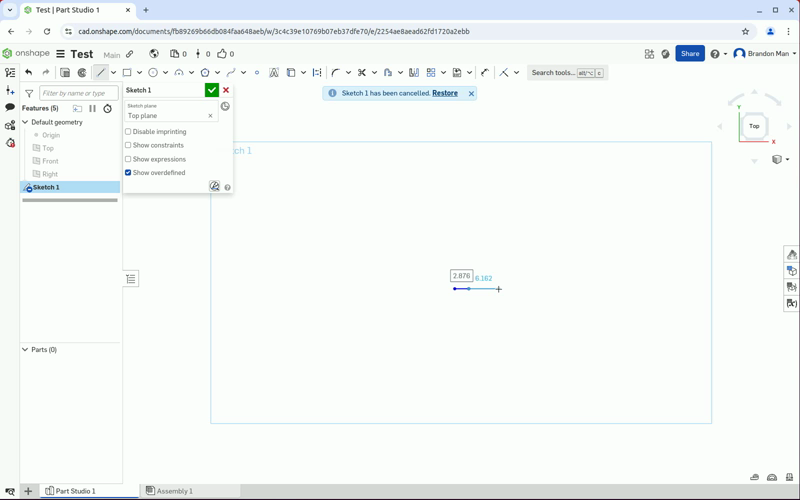
mouse_move(468, 274)
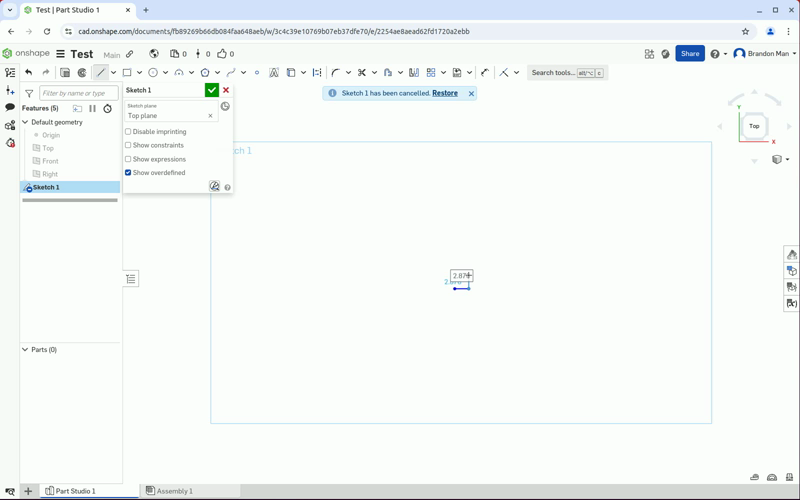
click(468, 274)
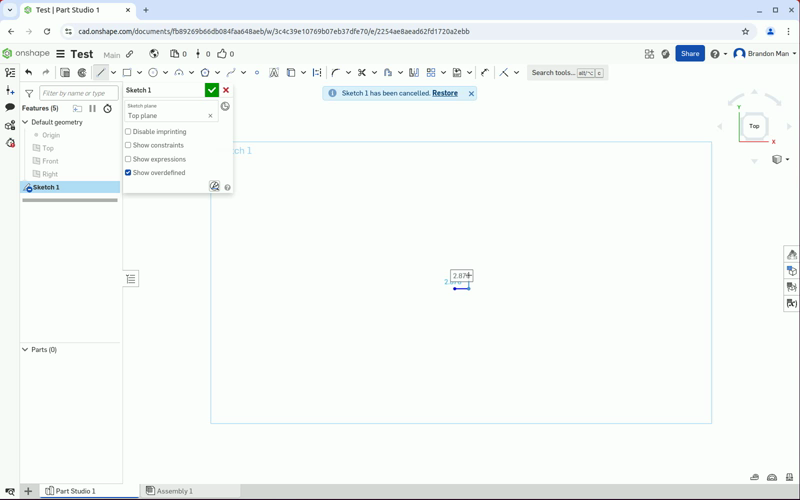
key_up(shift)
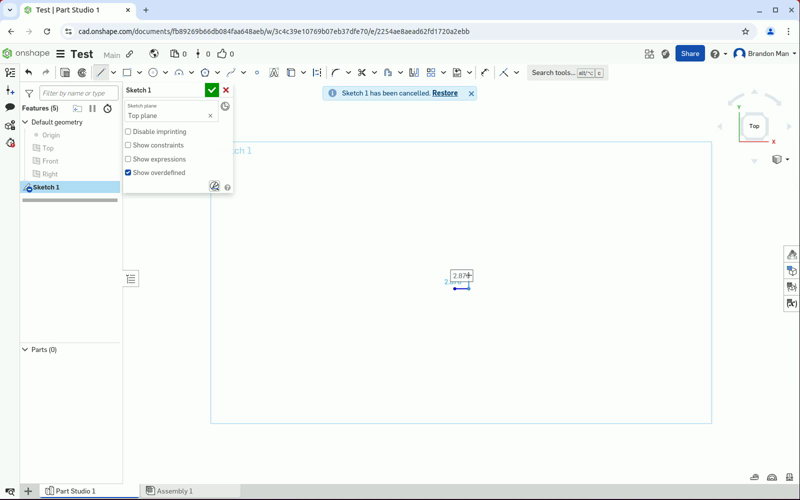
key_down(shift)
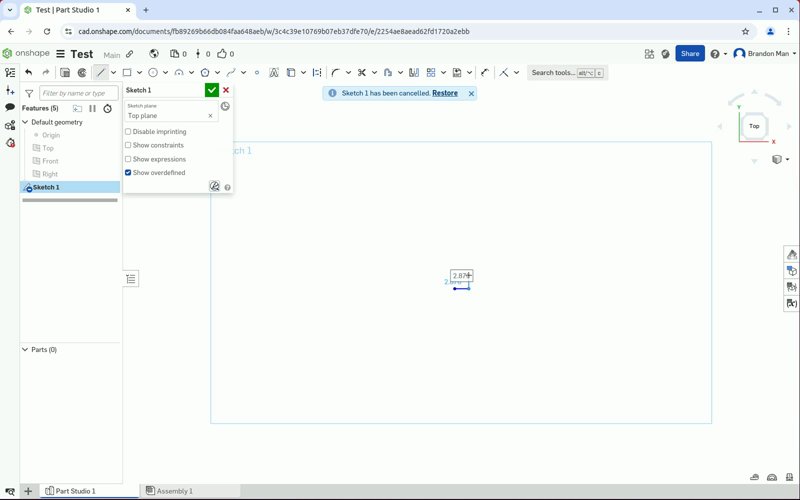
mouse_move(498, 274)
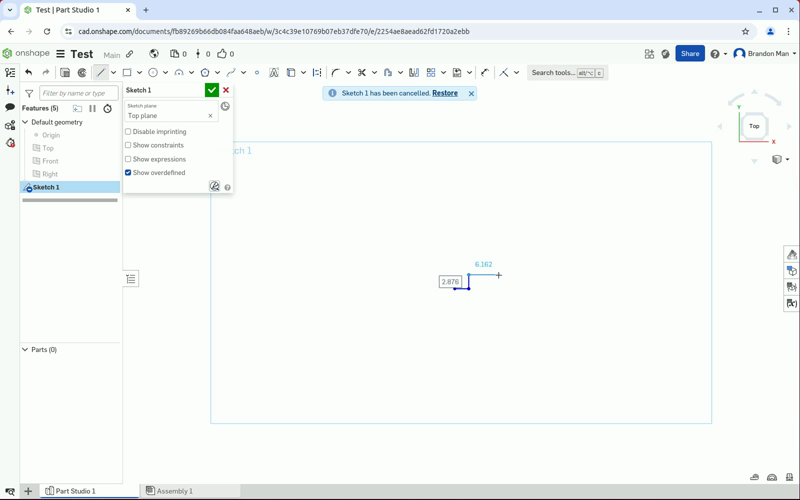
mouse_move(454, 274)
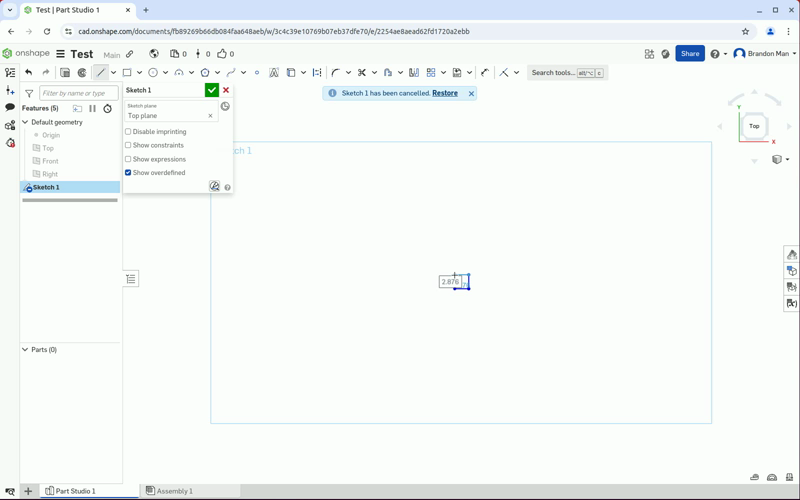
click(454, 274)
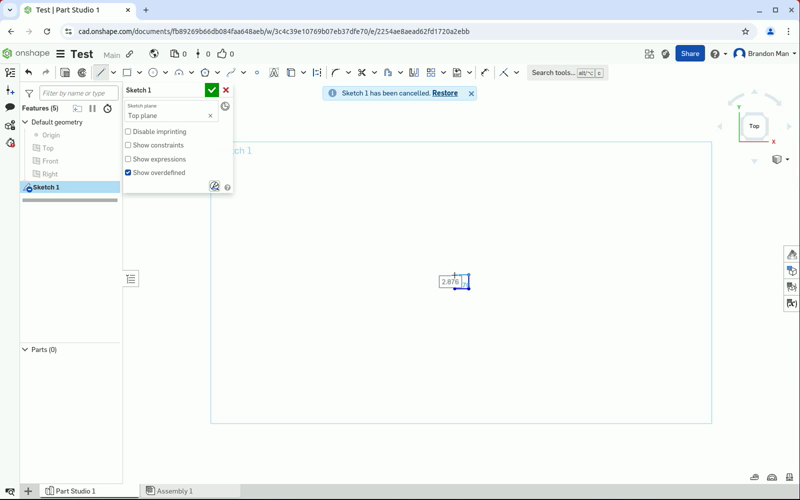
key_up(shift)
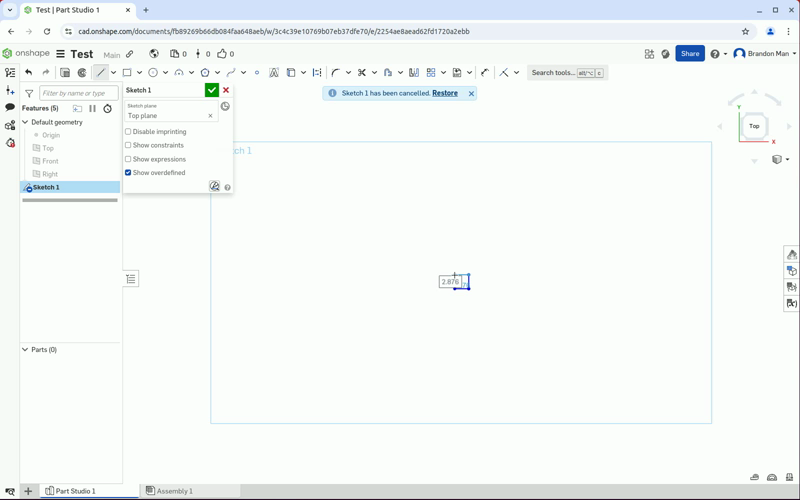
mouse_move(484, 274)
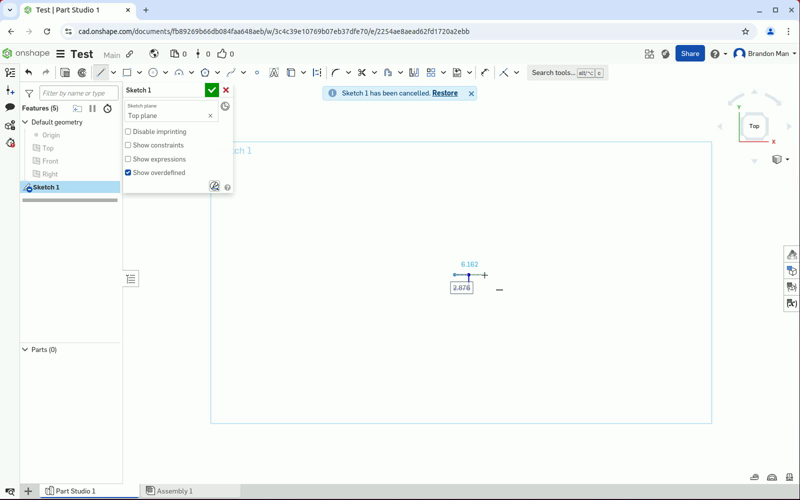
key_down(shift)
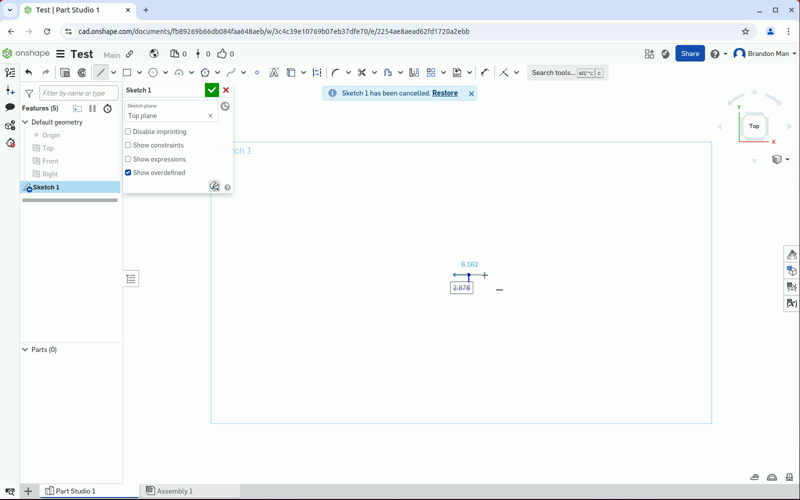
mouse_move(454, 288)
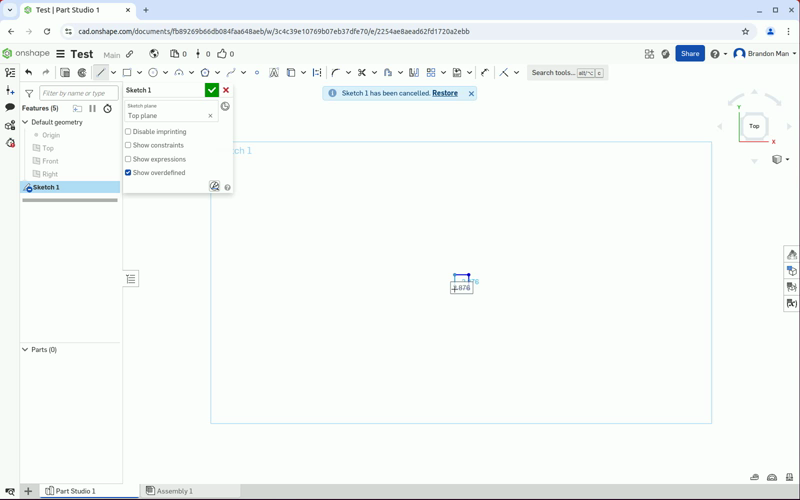
key_up(shift)
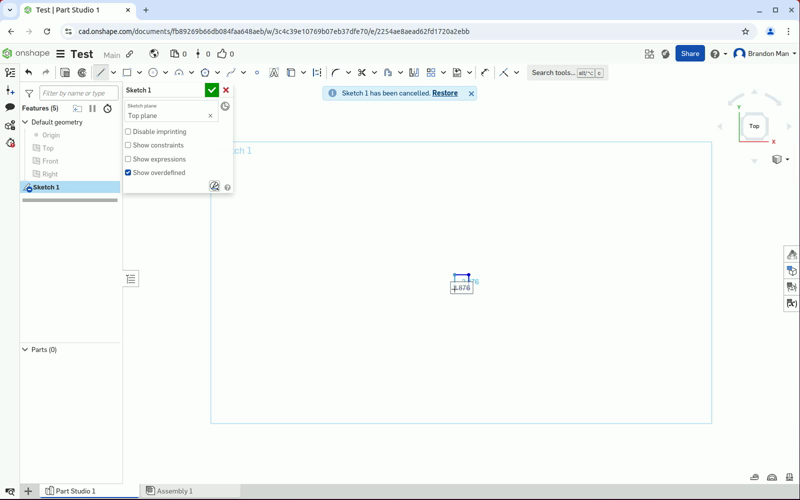
click(454, 288)
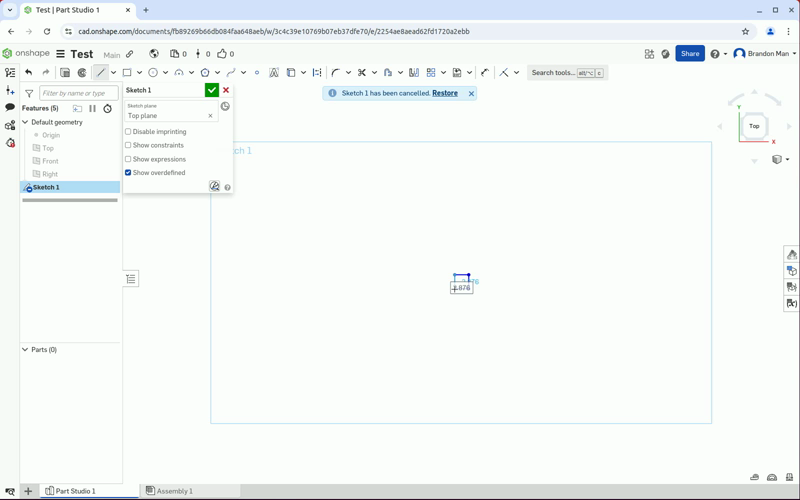
key(esc)
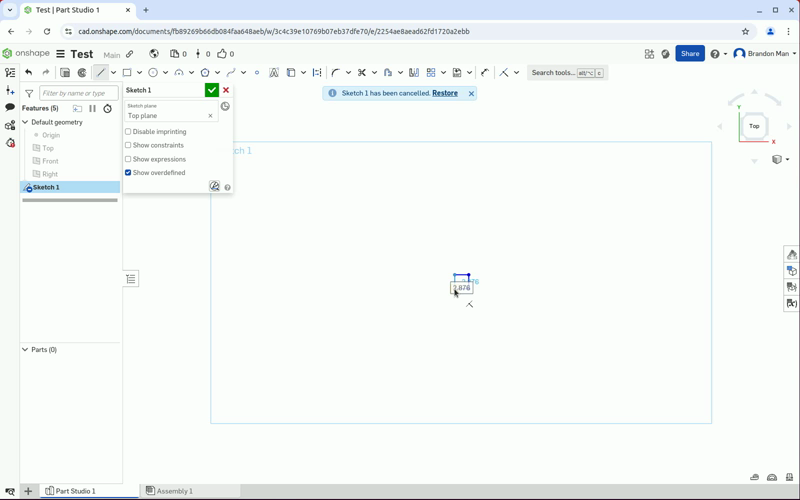
key(l)
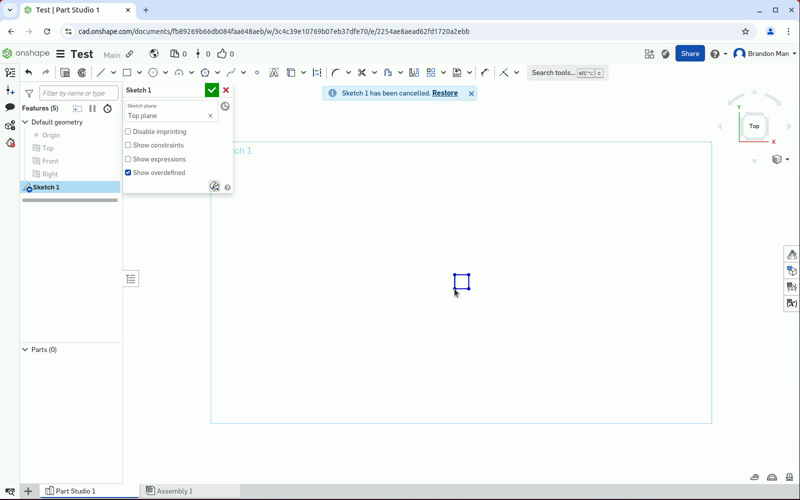
key_down(shift)
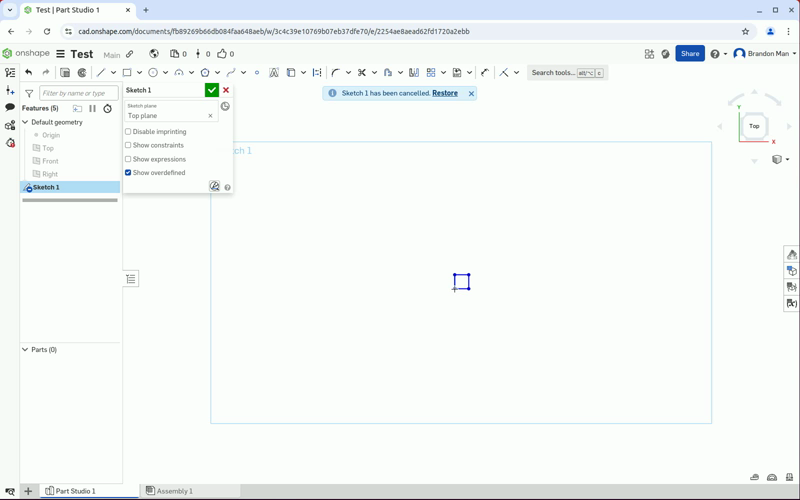
mouse_move(455, 288)
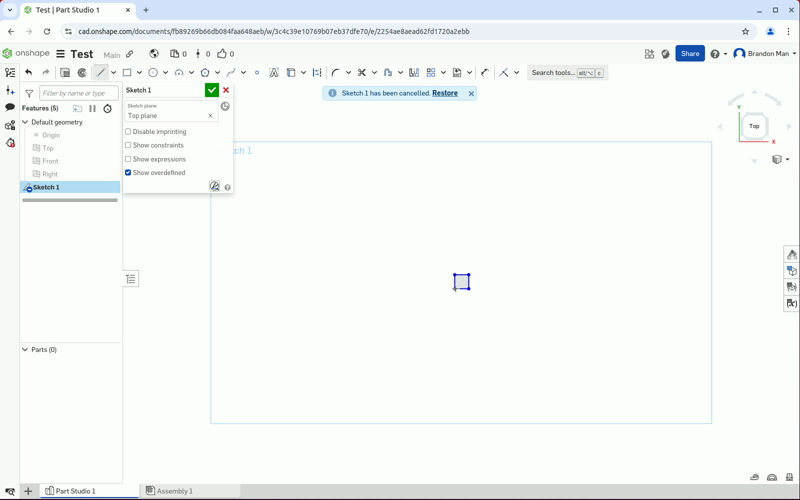
scroll(6)
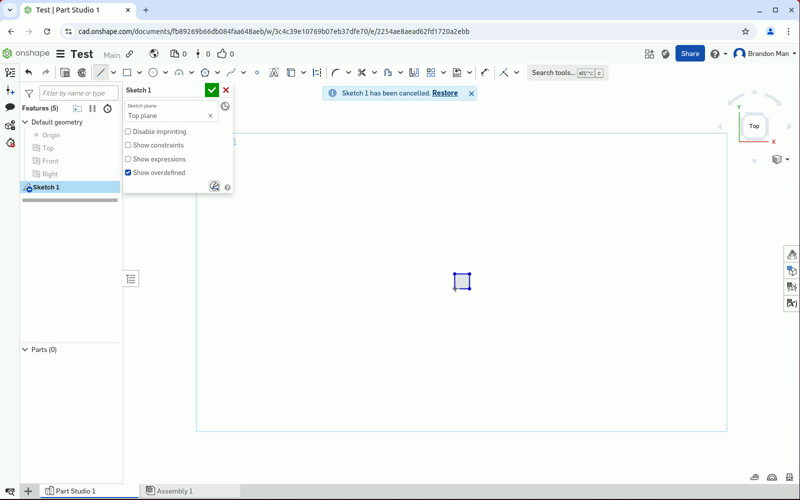
scroll(6)
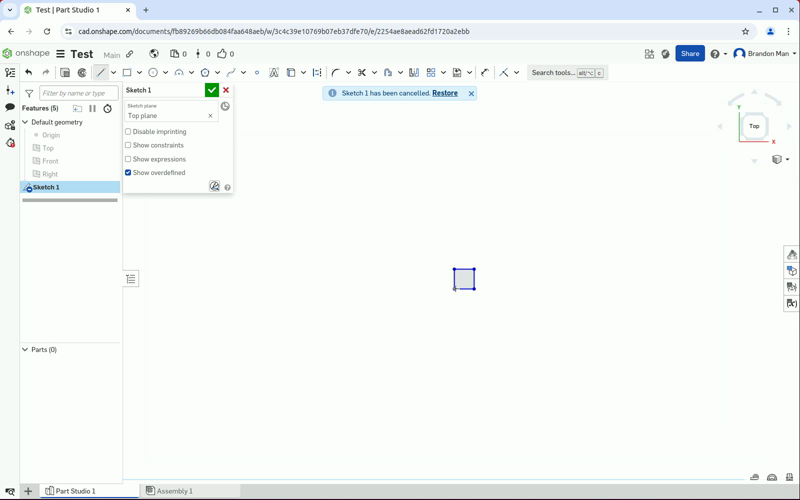
scroll(6)
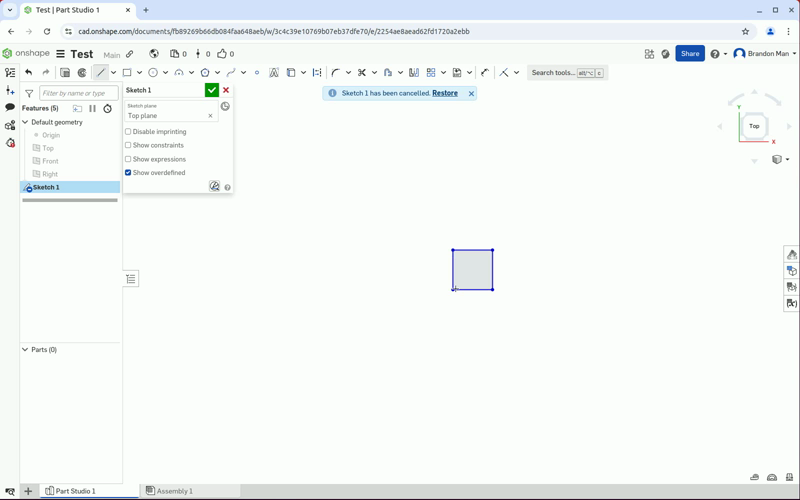
scroll(6)
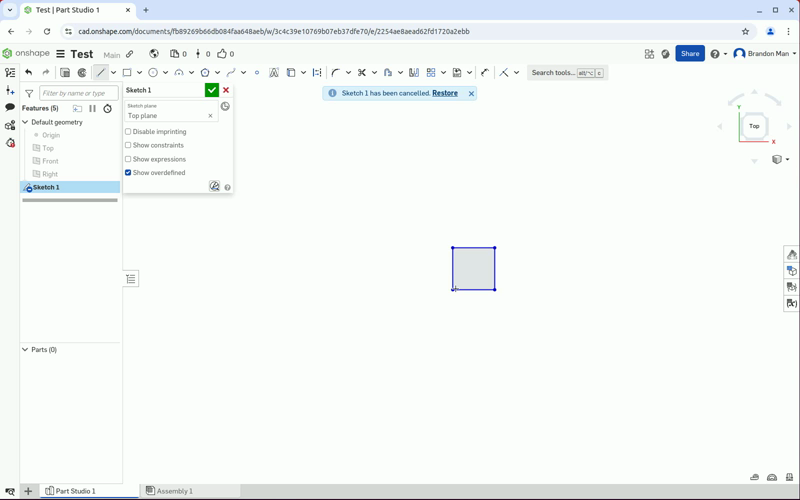
scroll(6)
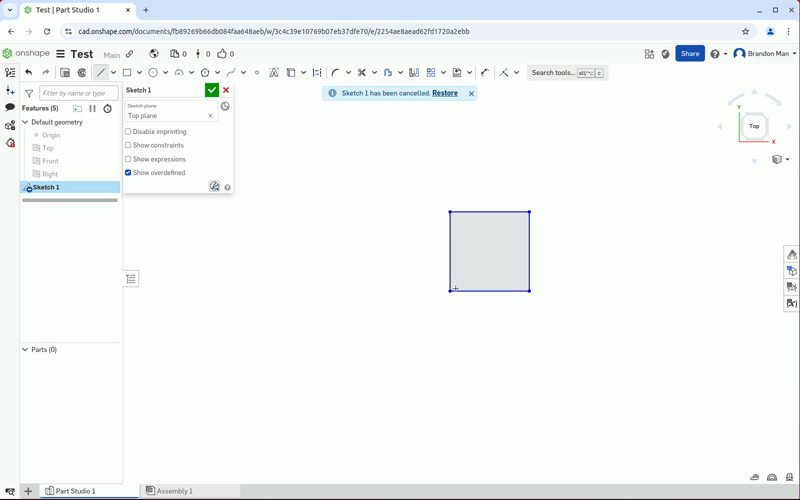
scroll(6)
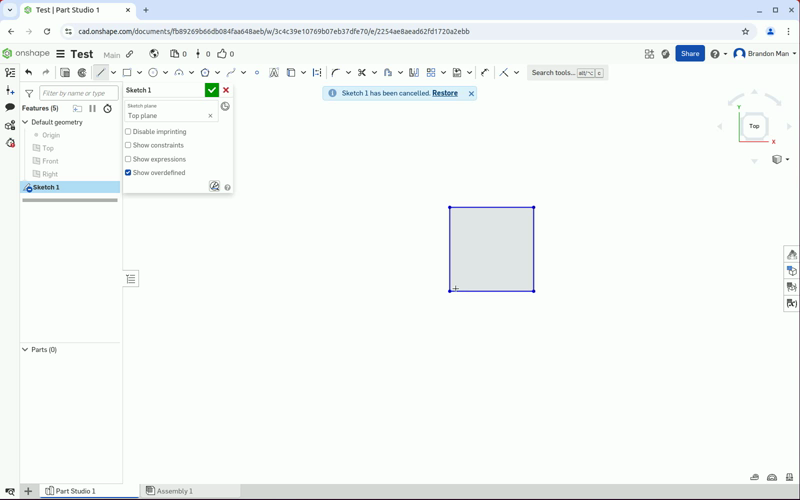
scroll(6)
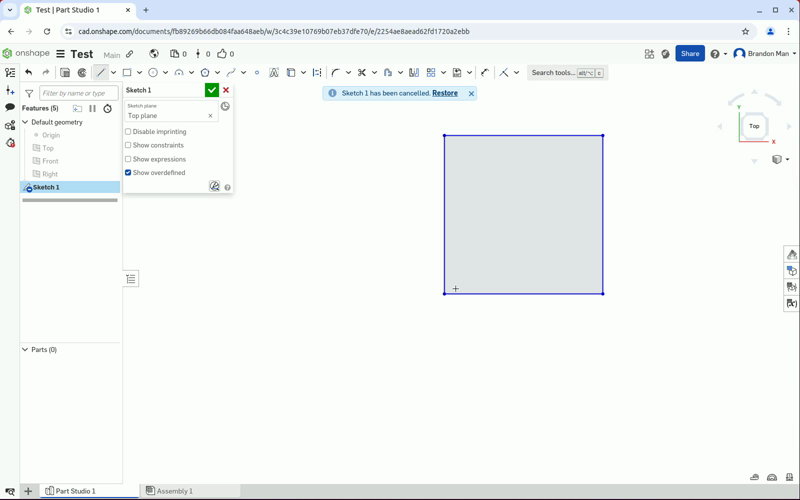
click(455, 288)
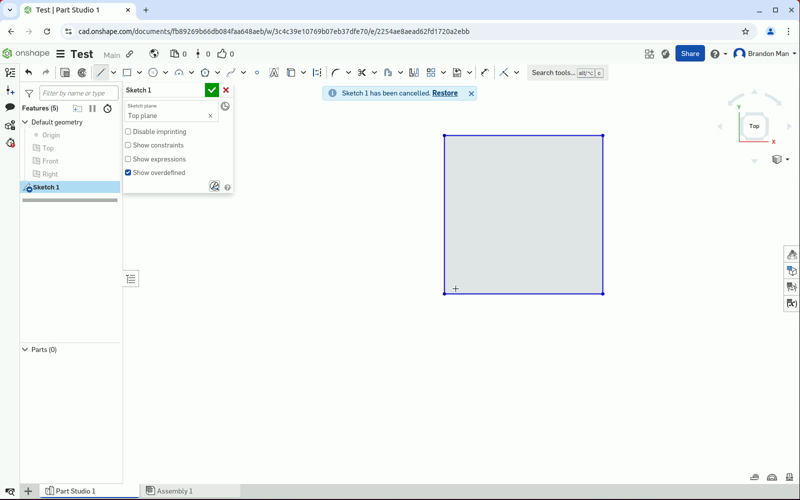
scroll(-6)
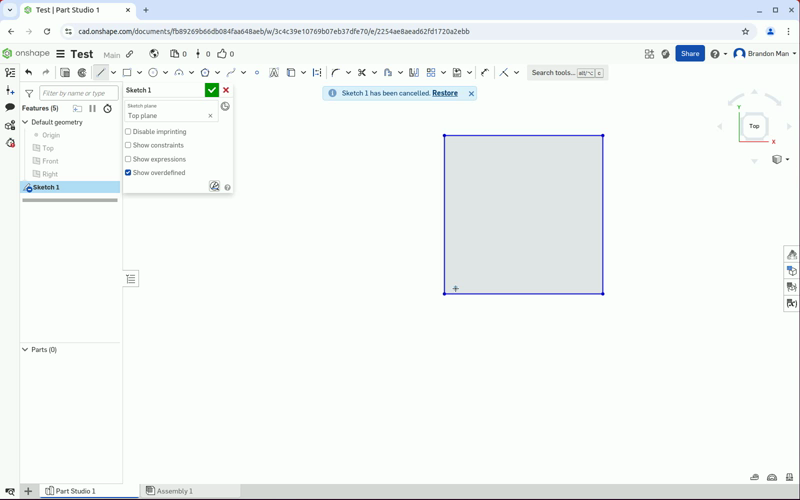
scroll(-6)
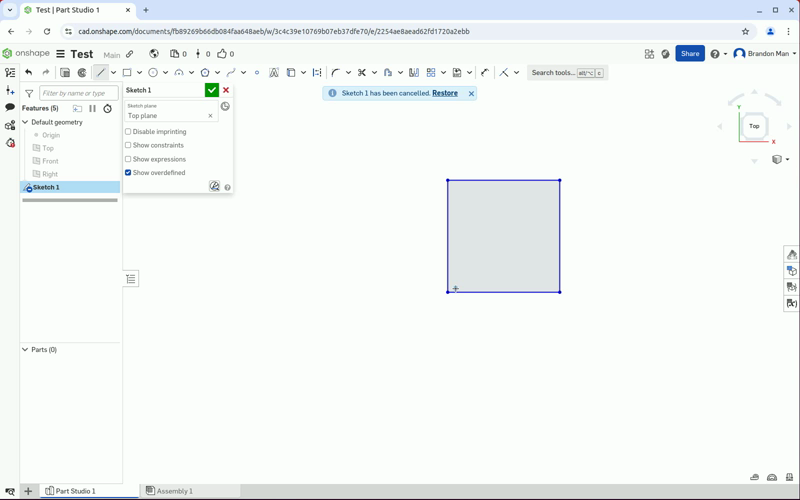
scroll(-6)
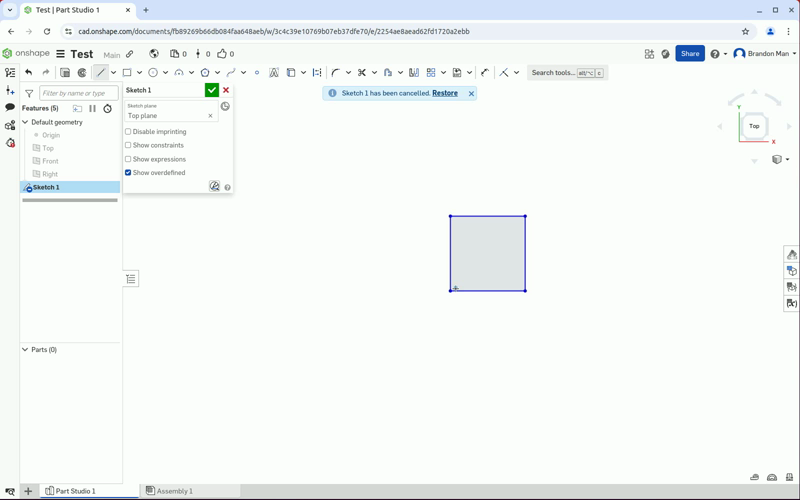
scroll(-6)
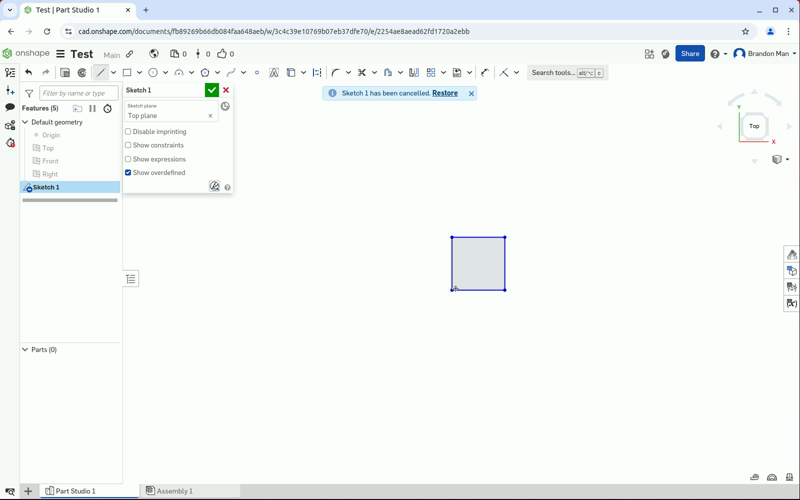
scroll(-6)
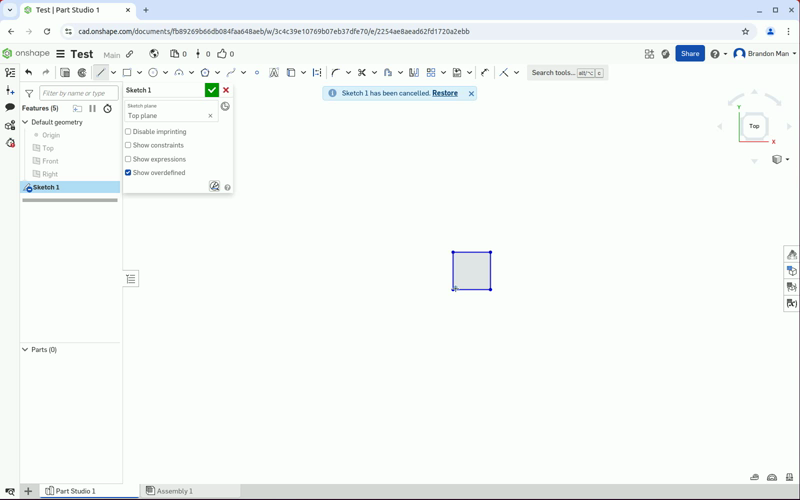
scroll(-6)
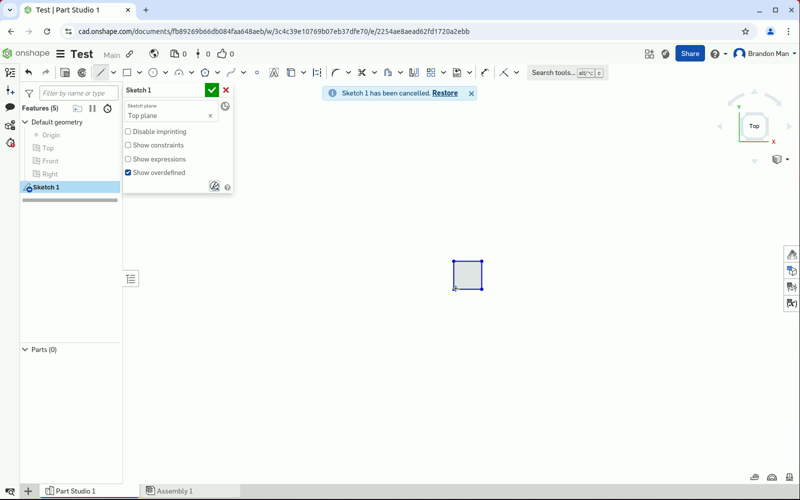
scroll(-6)
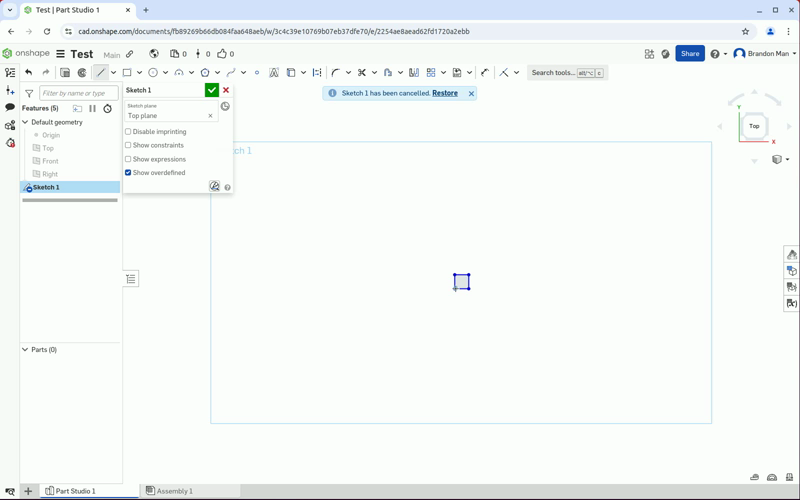
key_up(shift)
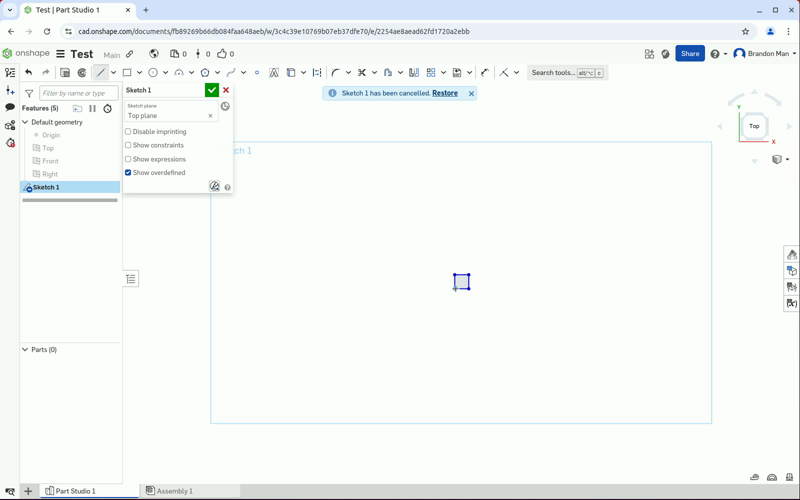
key_down(shift)
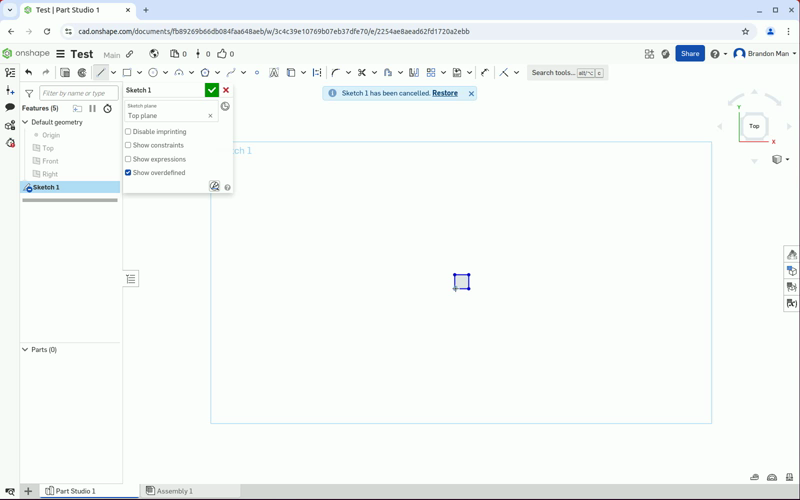
mouse_move(485, 288)
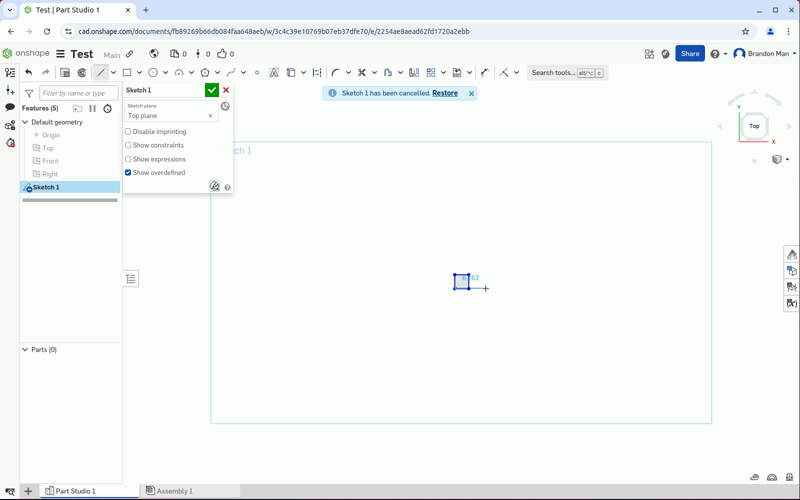
mouse_move(467, 288)
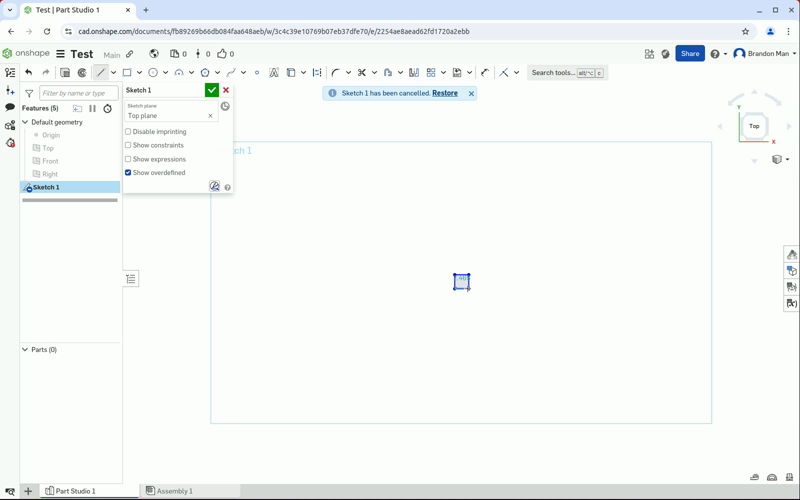
scroll(6)
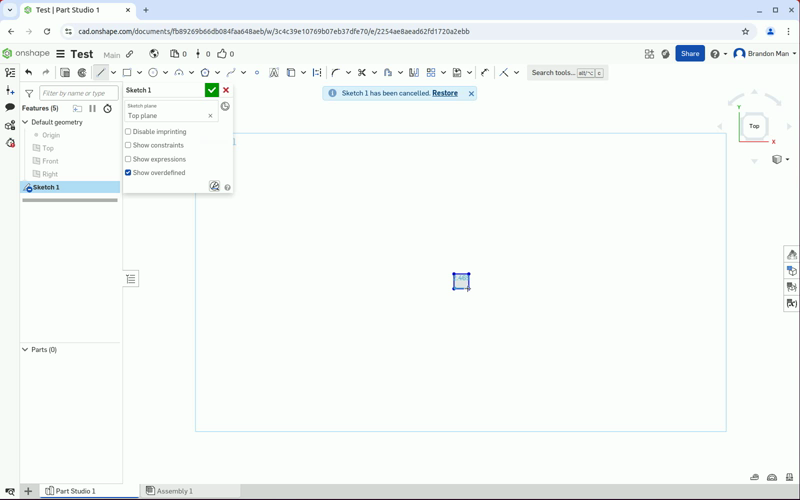
scroll(6)
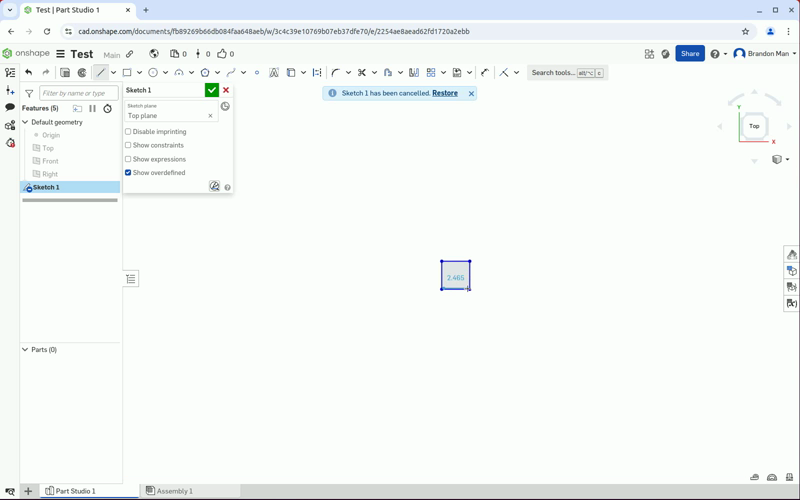
scroll(6)
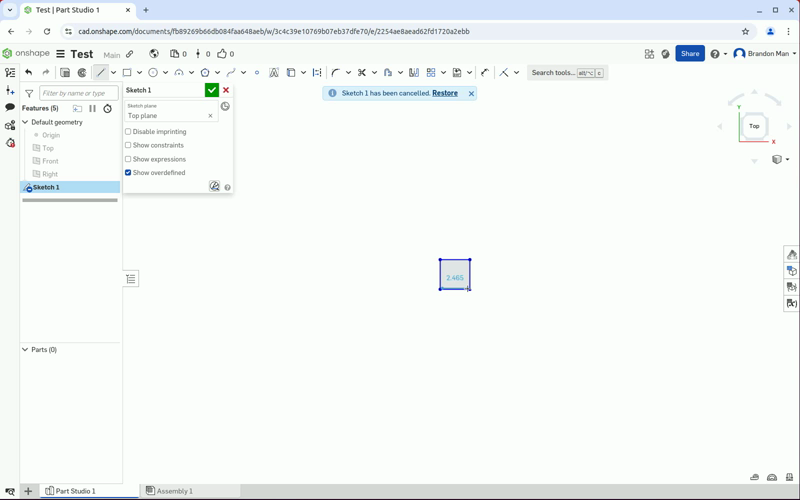
scroll(6)
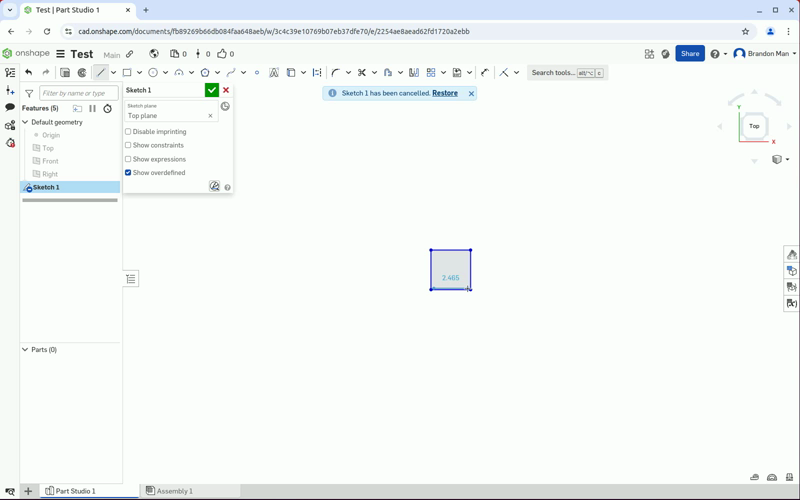
scroll(6)
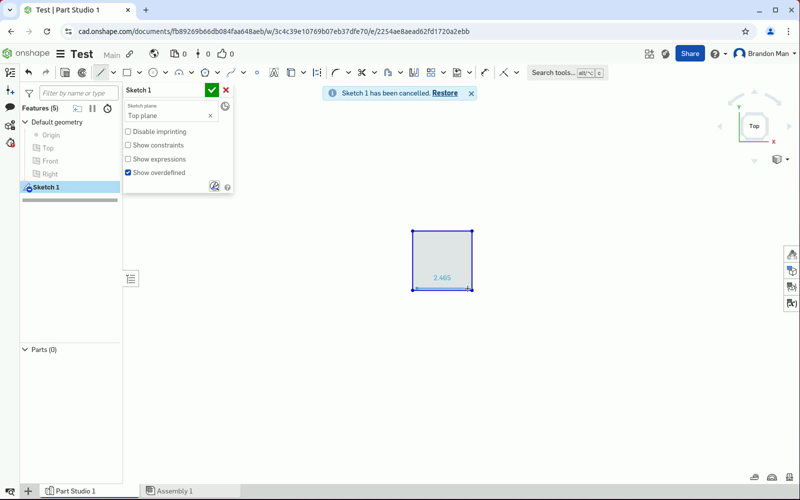
scroll(6)
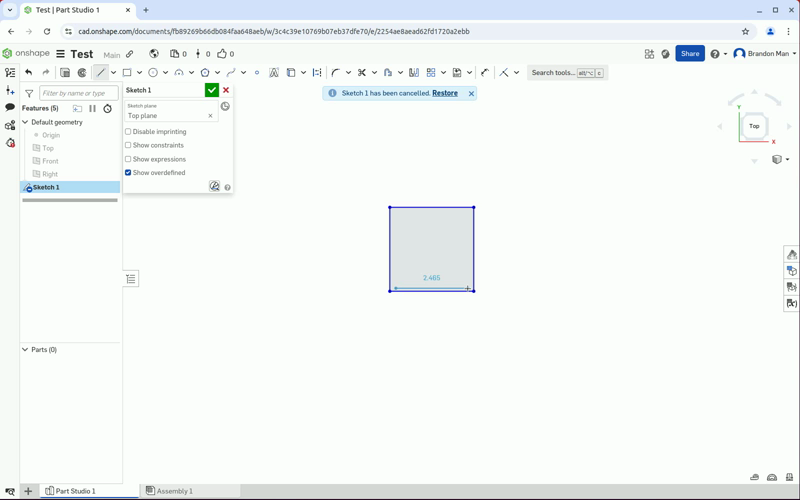
scroll(6)
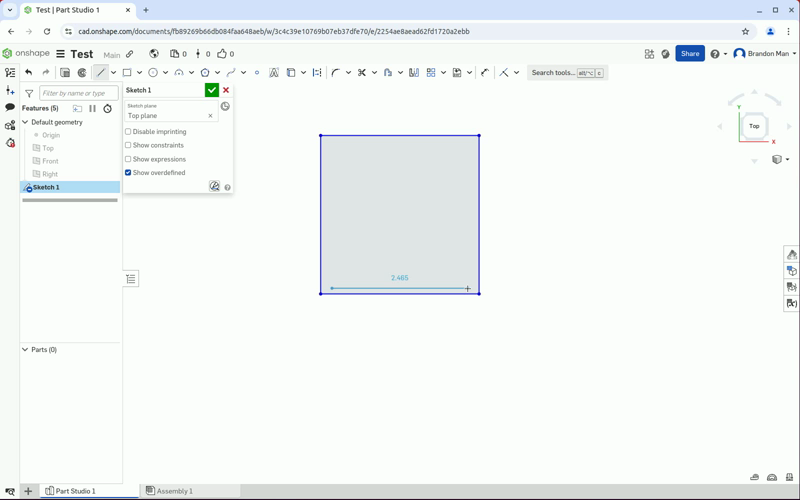
click(467, 288)
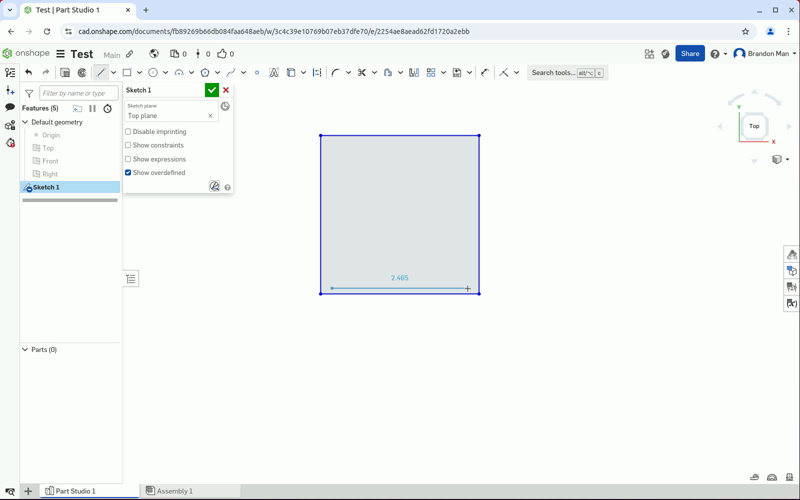
scroll(-6)
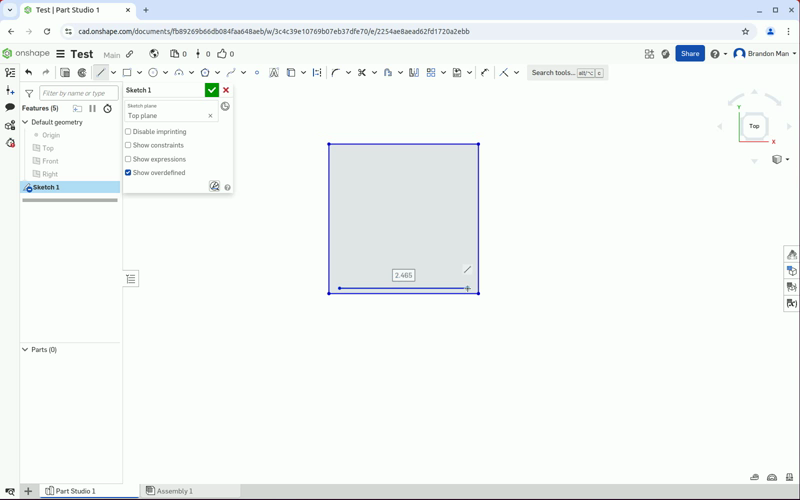
scroll(-6)
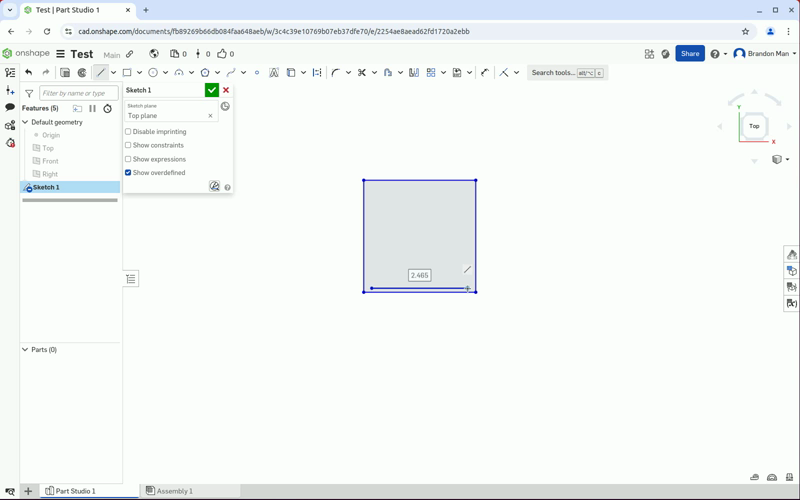
scroll(-6)
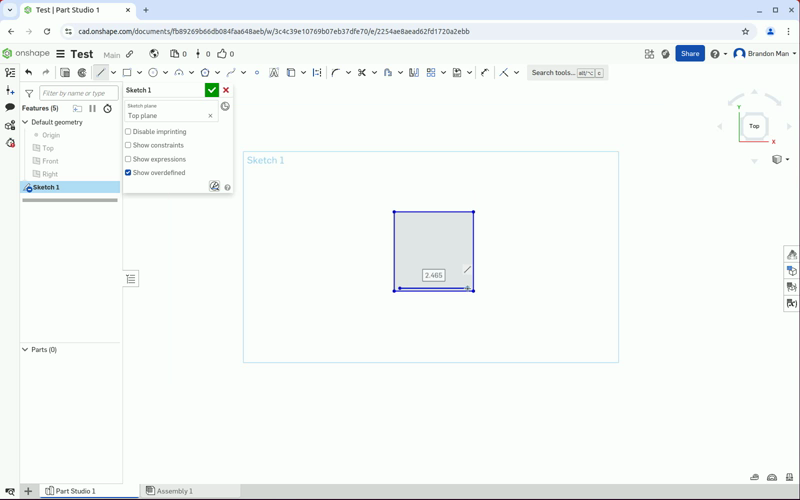
scroll(-6)
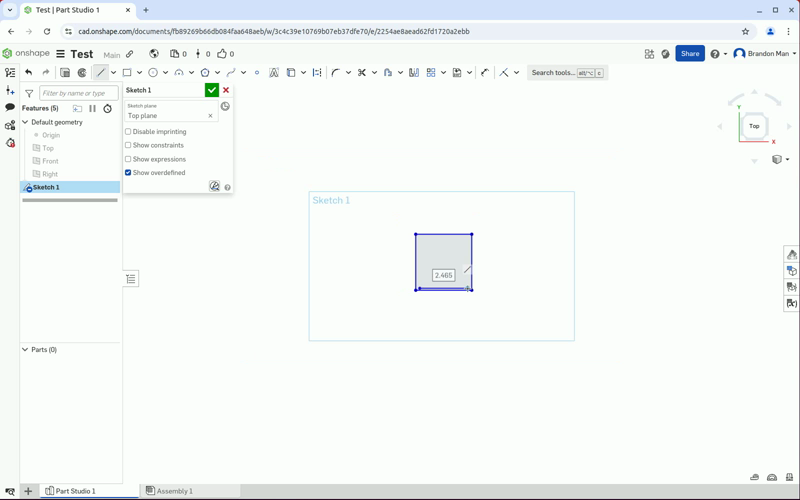
scroll(-6)
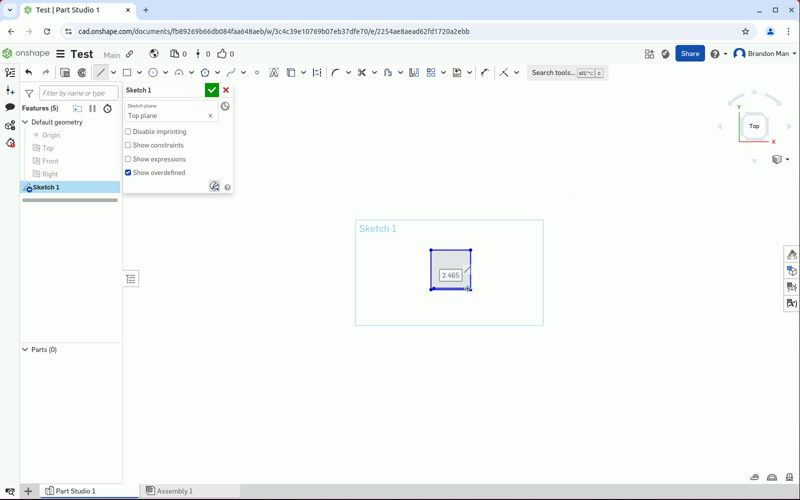
scroll(-6)
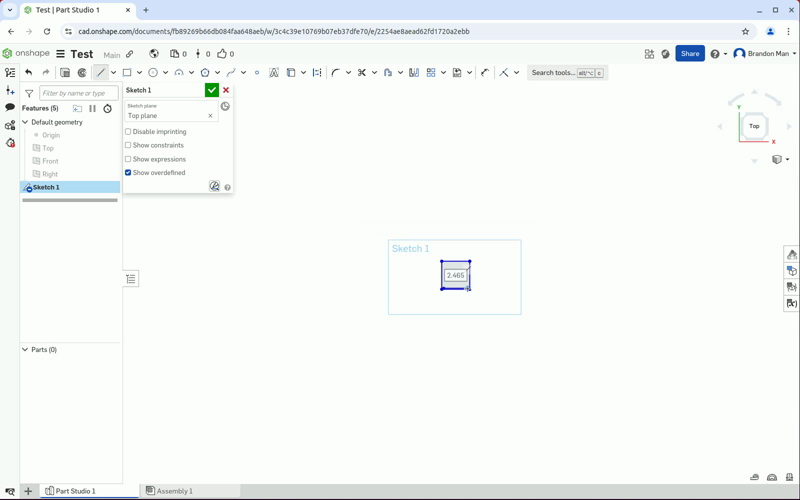
scroll(-6)
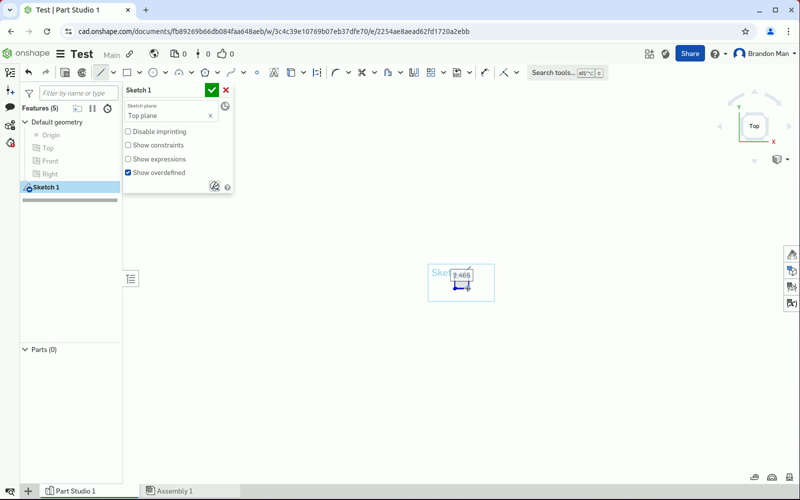
key_up(shift)
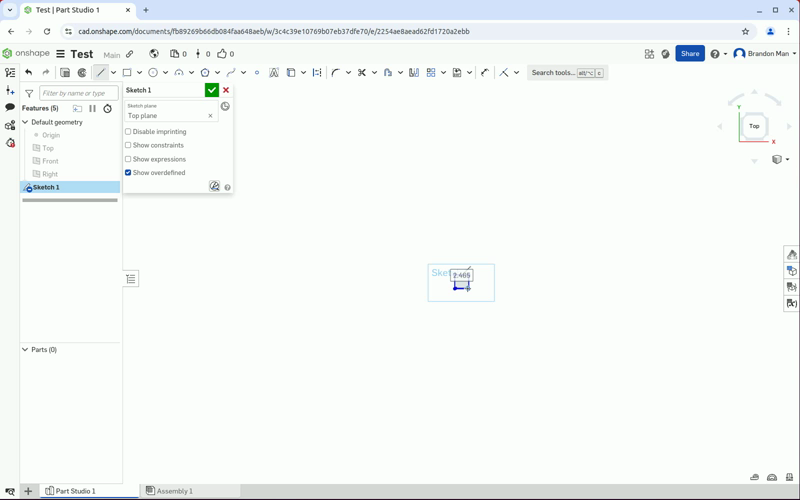
key_down(shift)
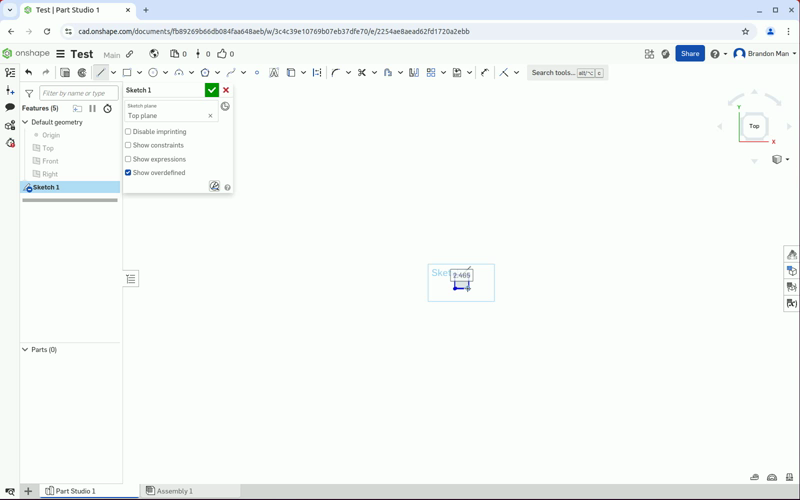
mouse_move(498, 288)
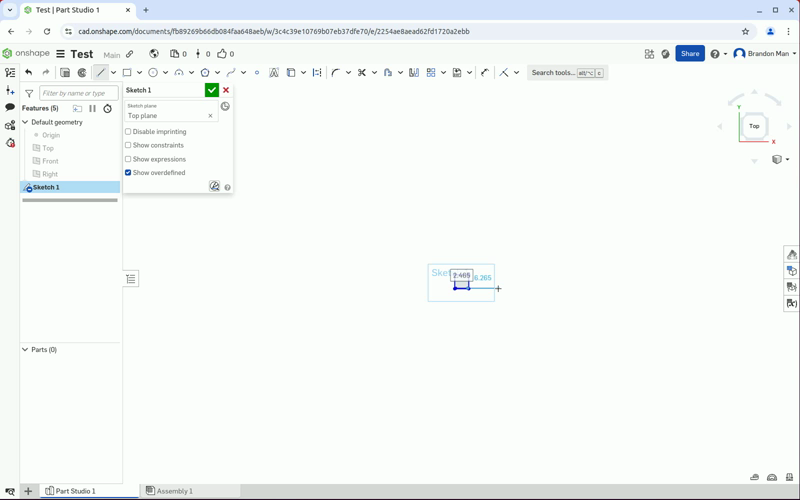
mouse_move(467, 275)
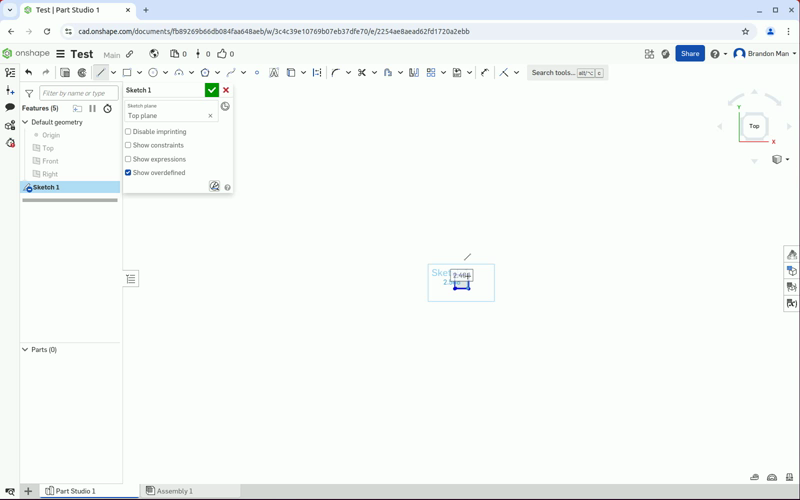
scroll(6)
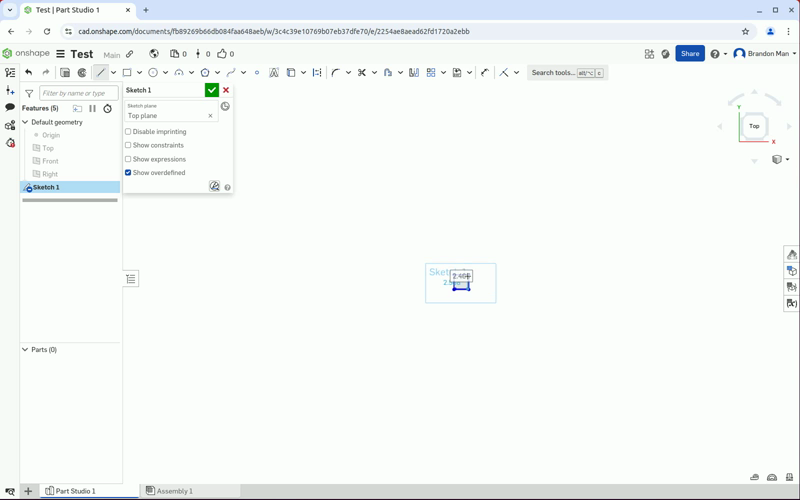
scroll(6)
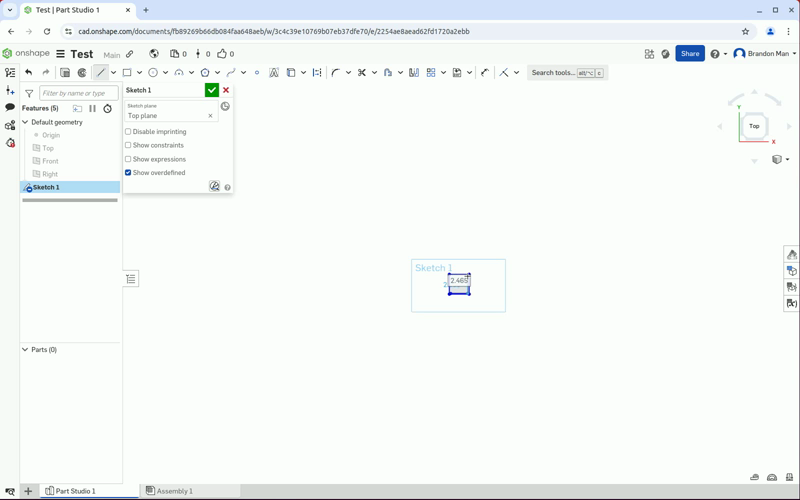
scroll(6)
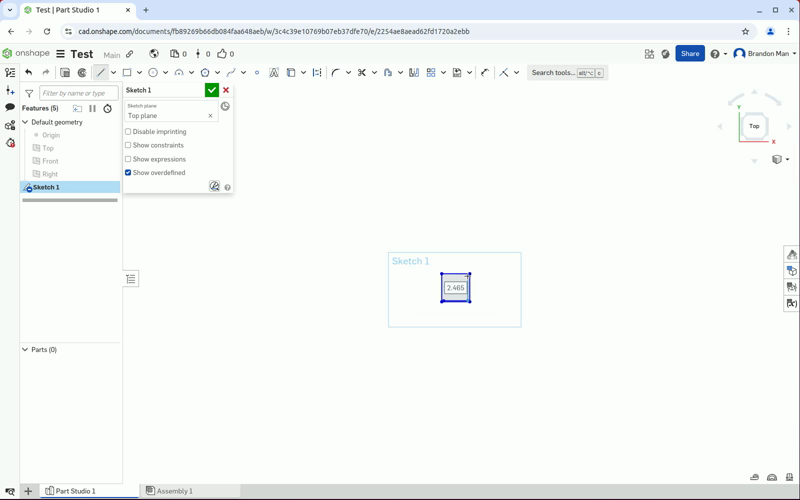
scroll(6)
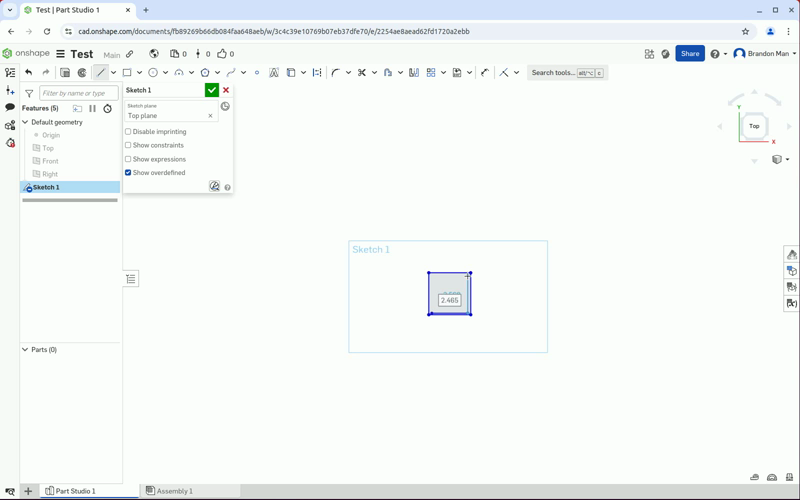
scroll(6)
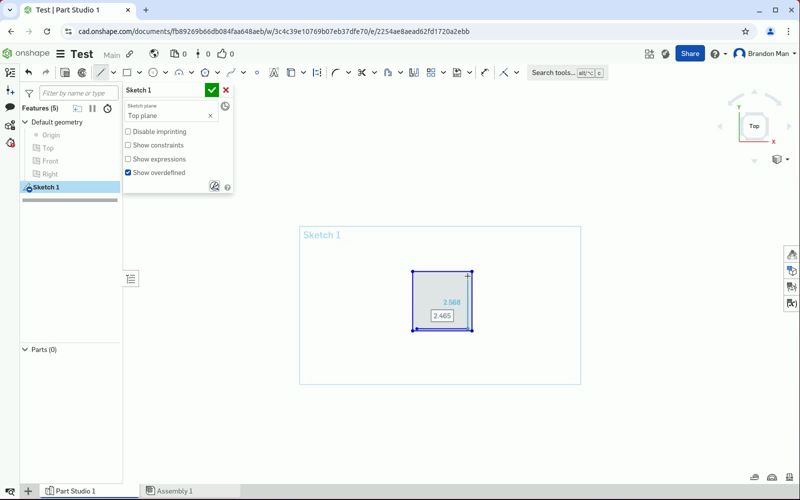
scroll(6)
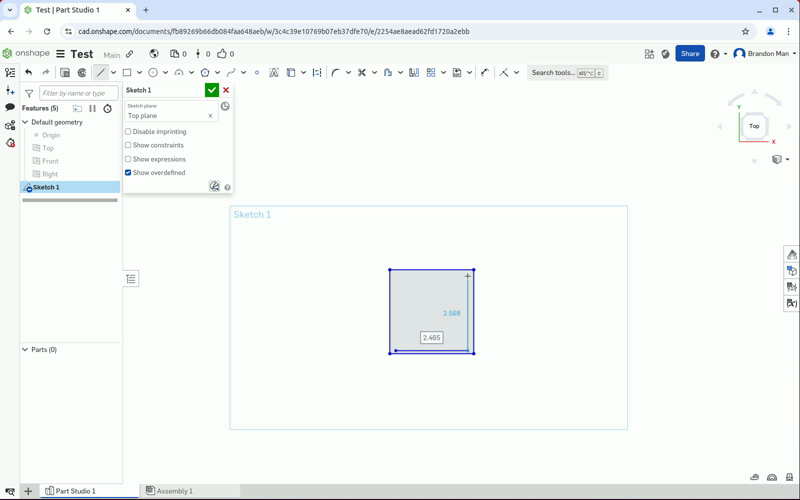
scroll(6)
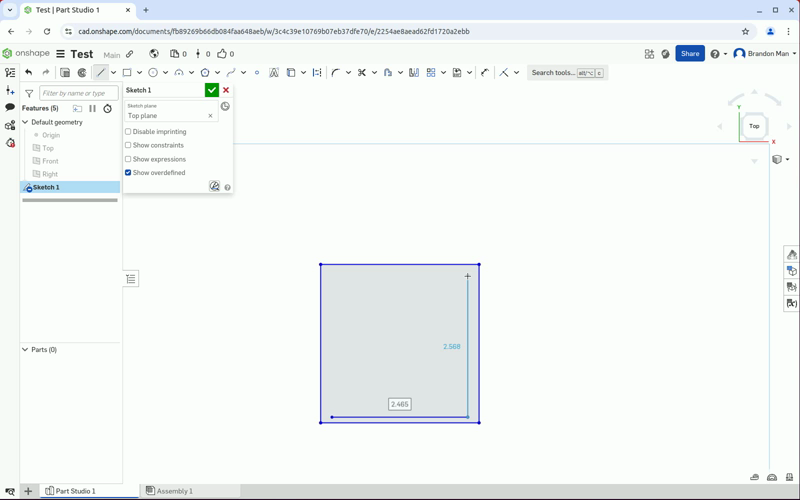
click(467, 275)
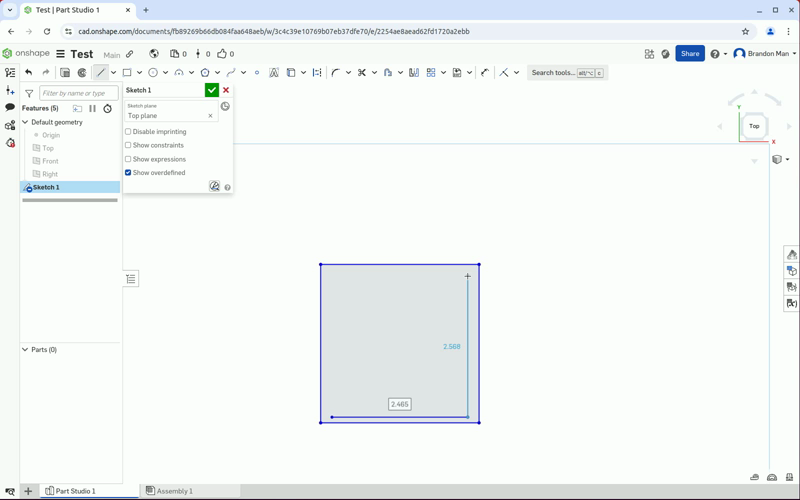
scroll(-6)
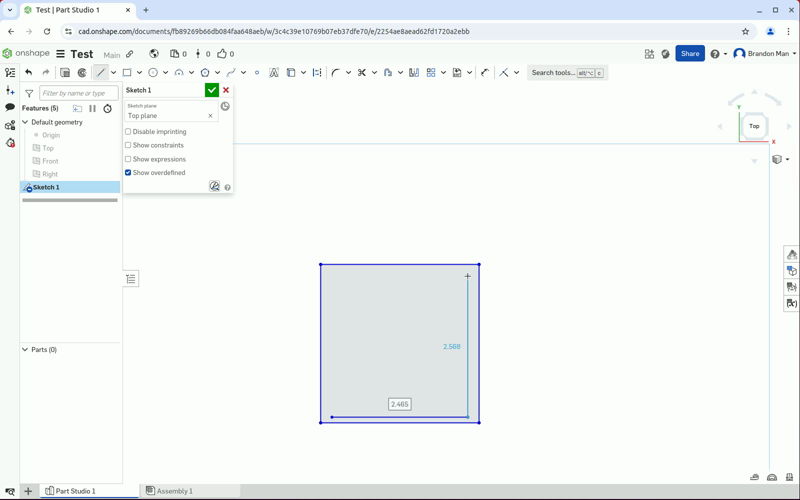
scroll(-6)
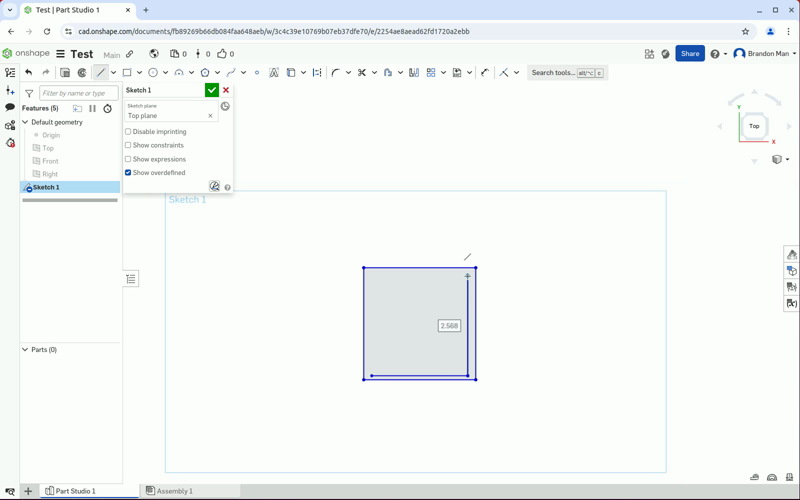
scroll(-6)
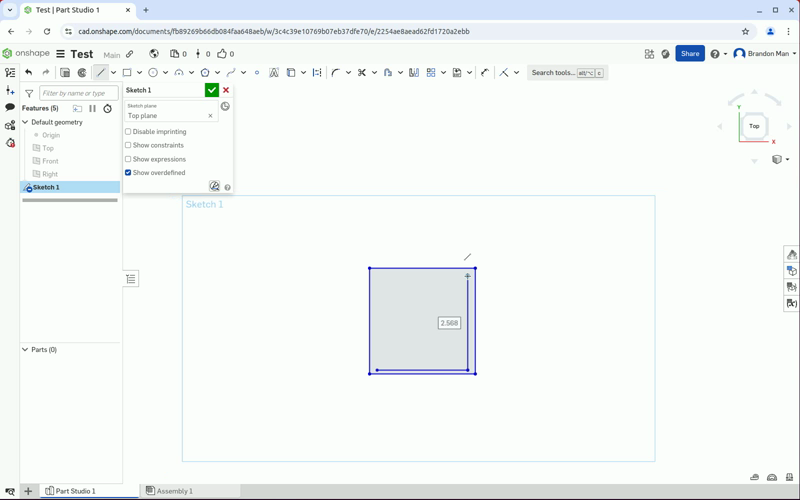
scroll(-6)
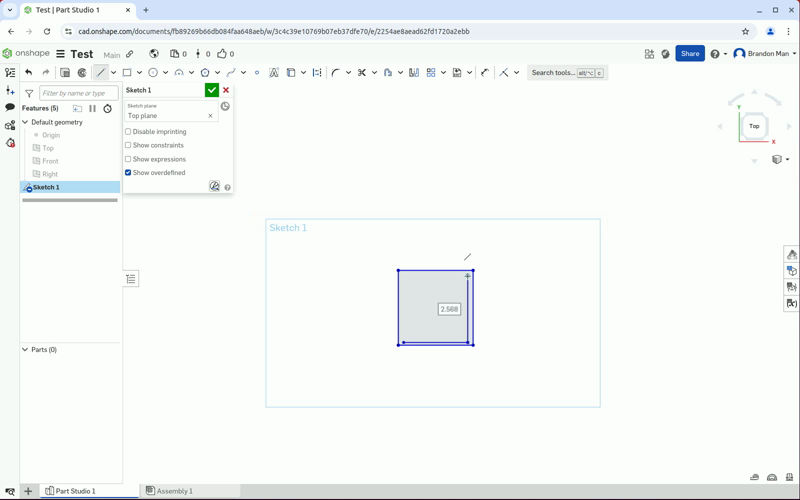
scroll(-6)
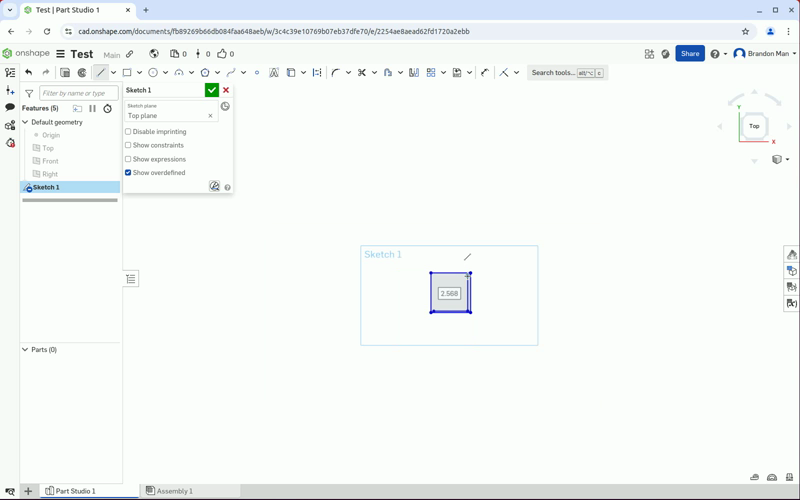
scroll(-6)
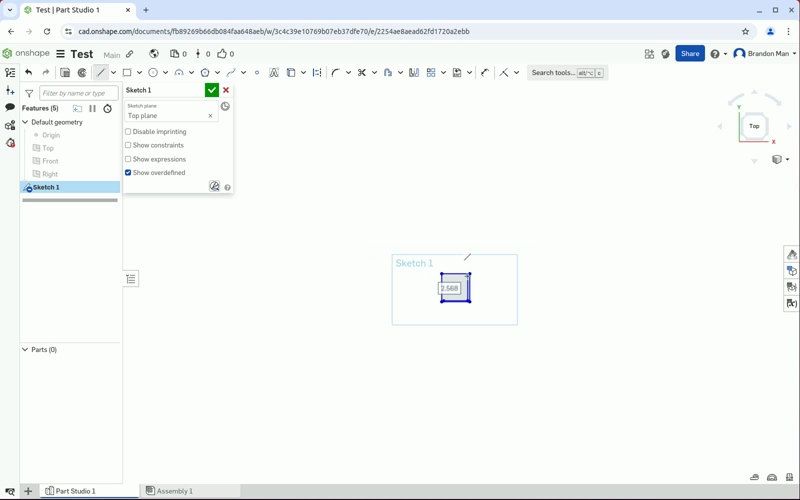
scroll(-6)
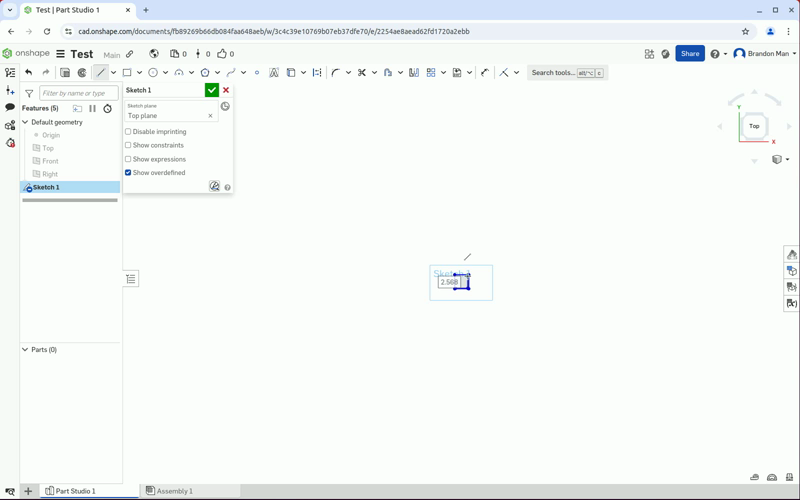
key_up(shift)
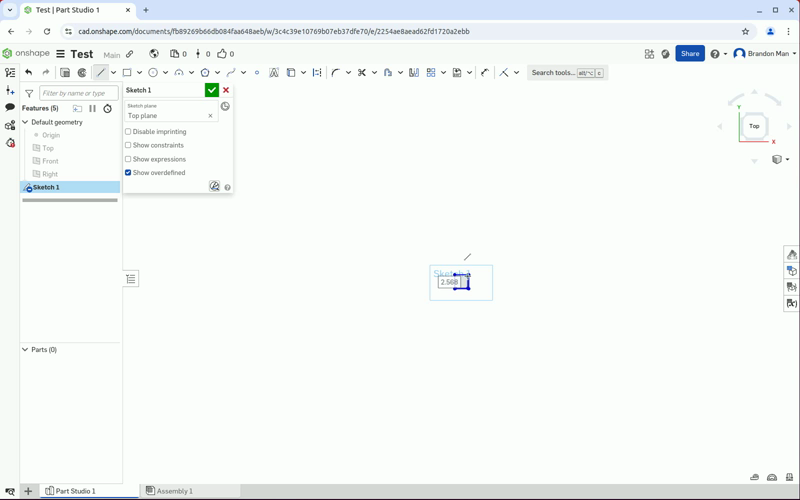
key_down(shift)
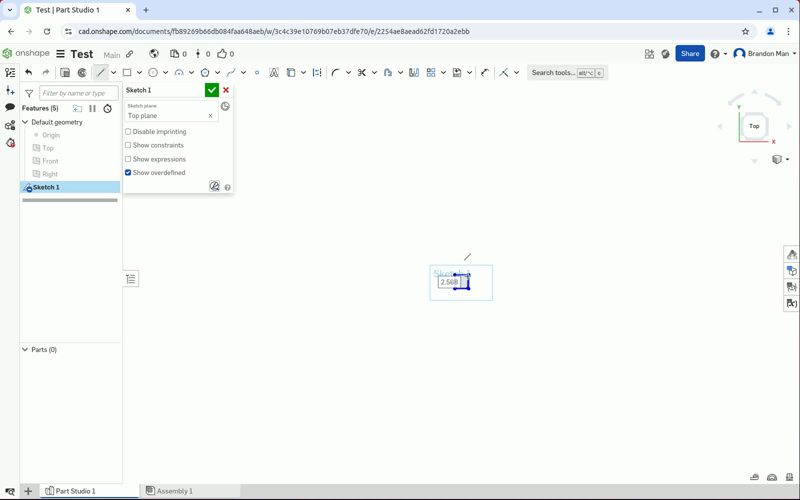
mouse_move(498, 275)
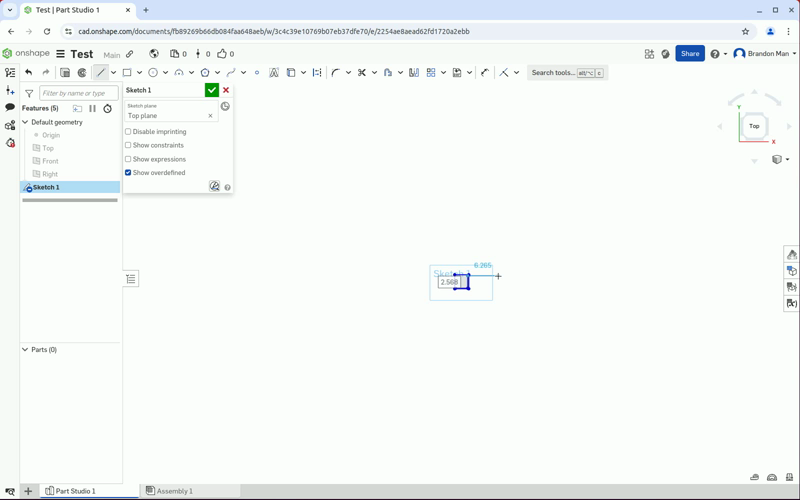
mouse_move(455, 275)
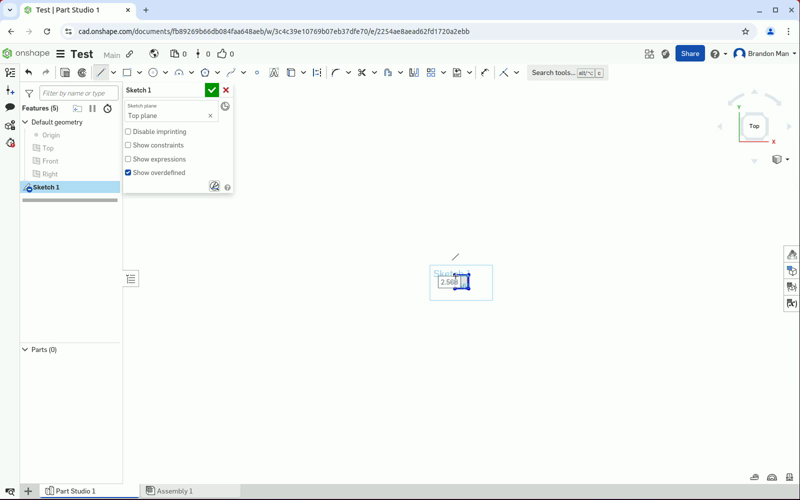
scroll(6)
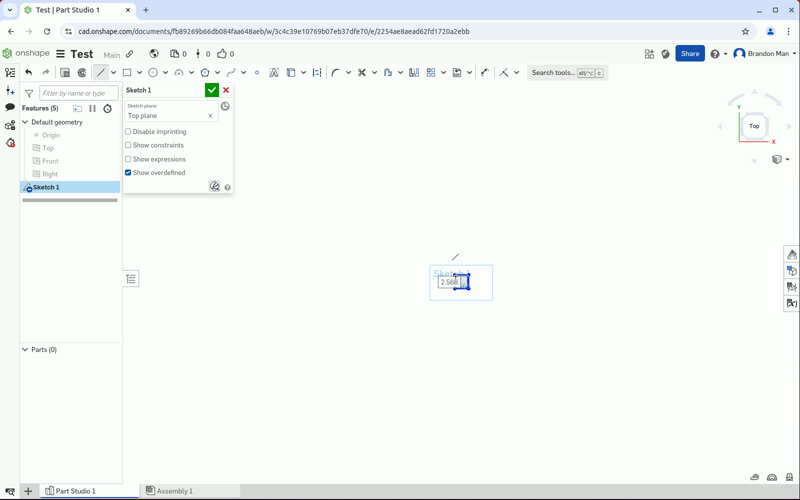
scroll(6)
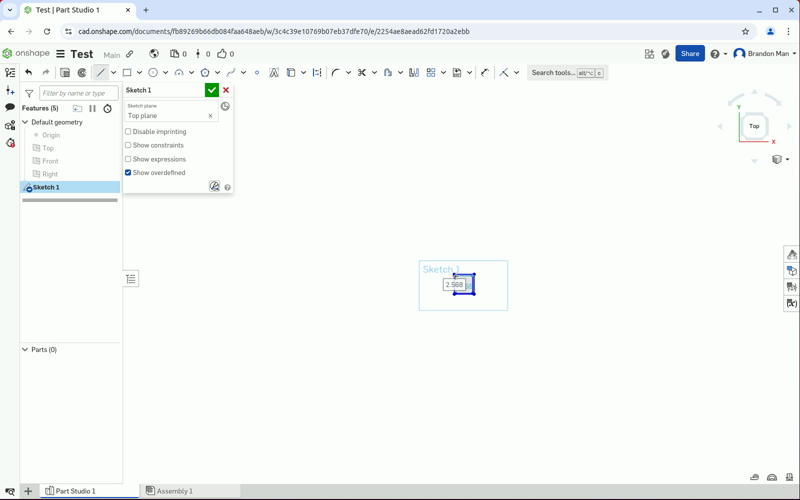
scroll(6)
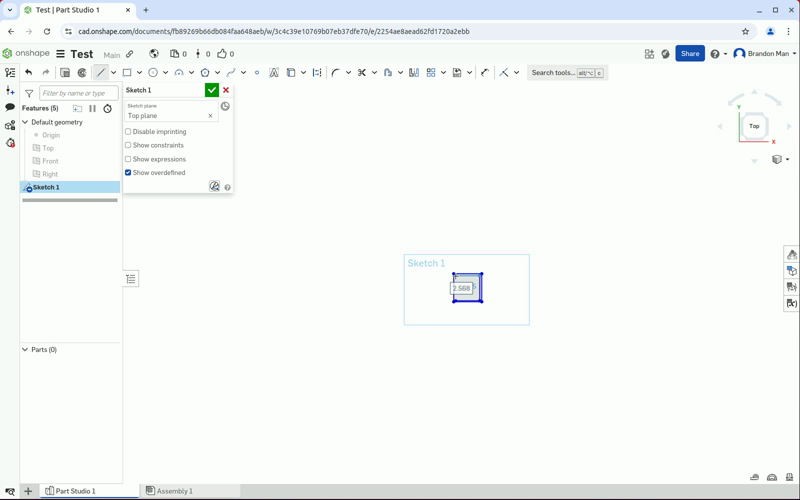
scroll(6)
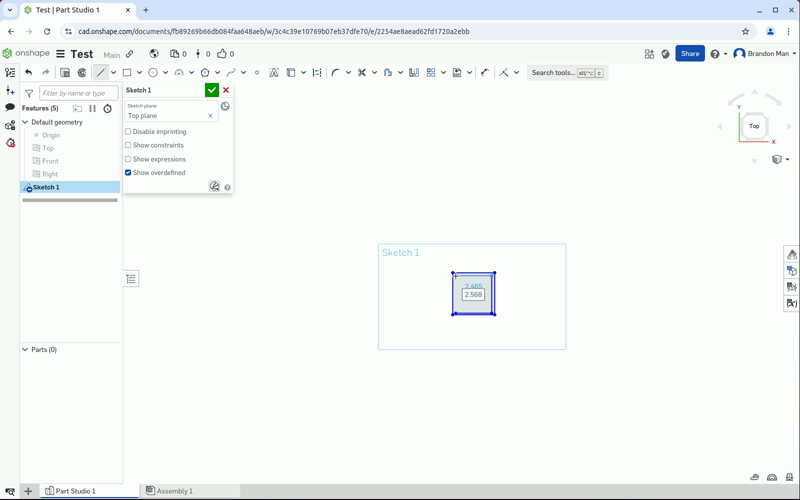
scroll(6)
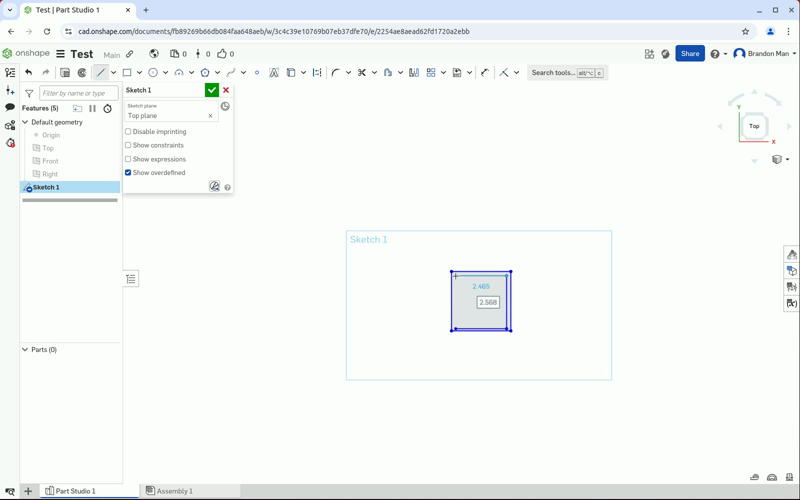
scroll(6)
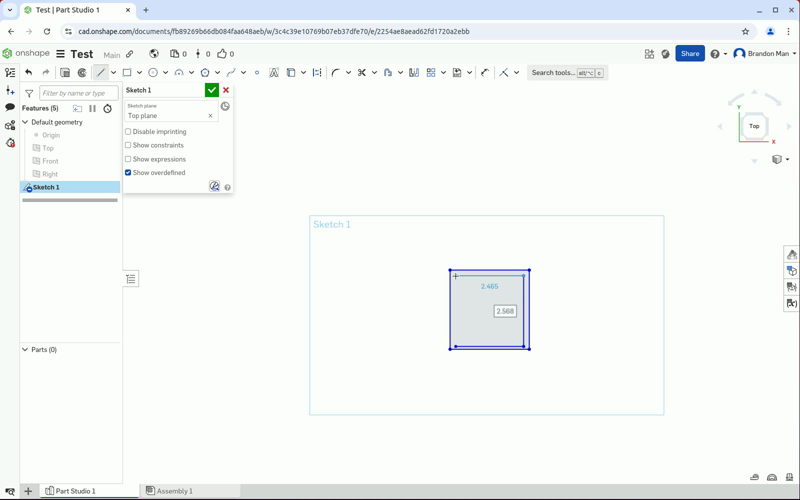
scroll(6)
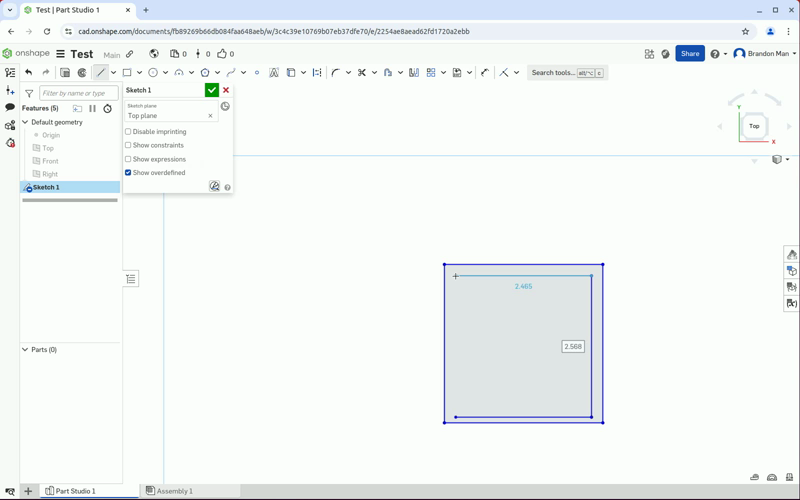
click(455, 275)
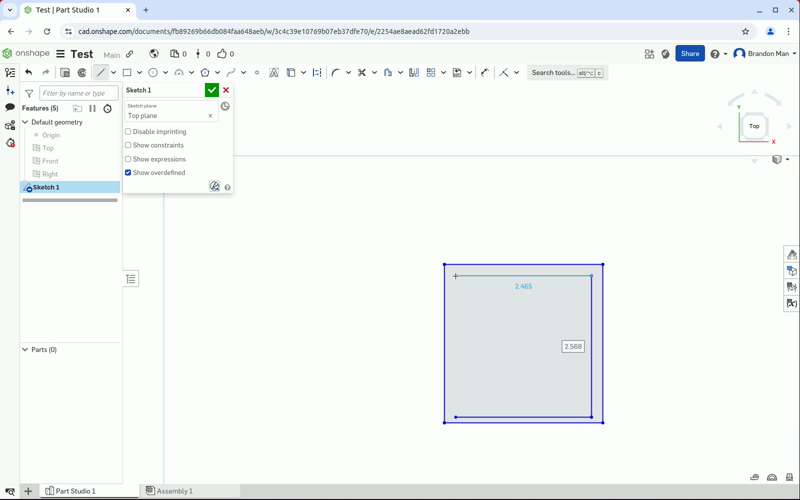
scroll(-6)
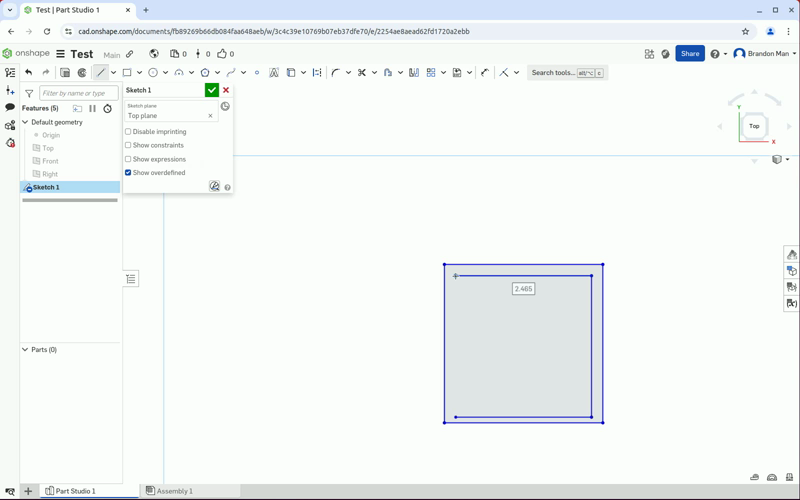
scroll(-6)
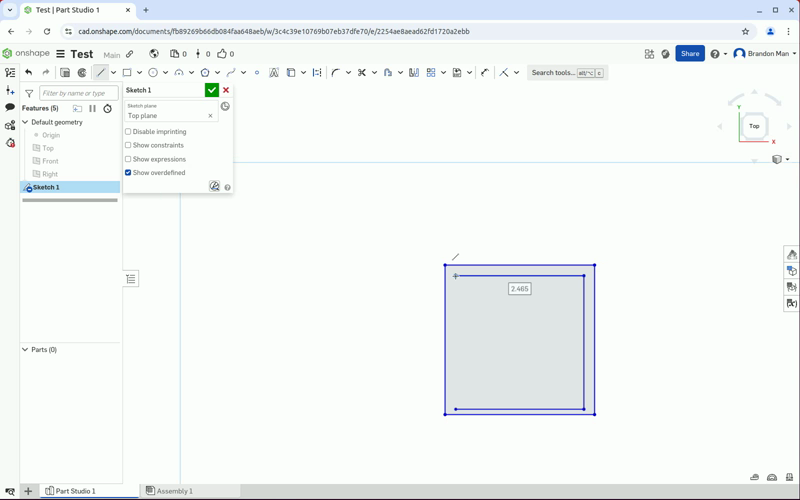
scroll(-6)
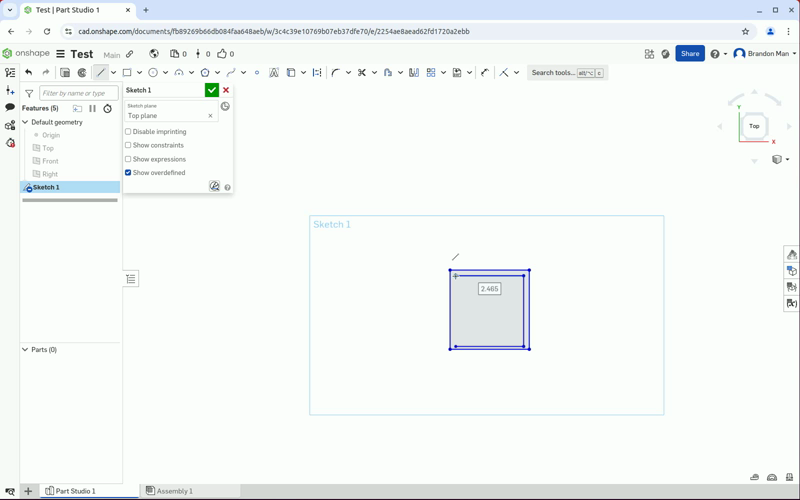
scroll(-6)
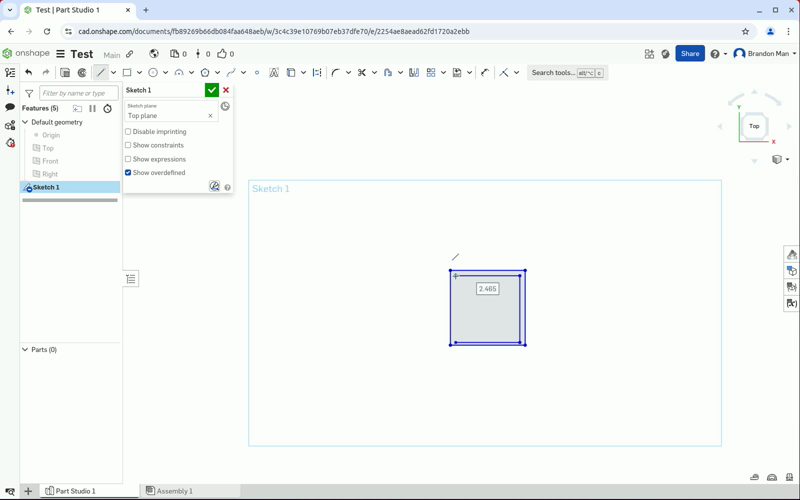
scroll(-6)
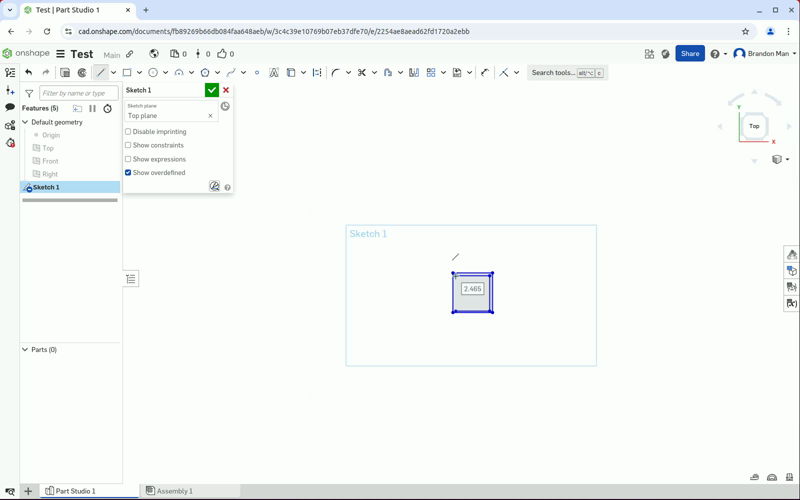
scroll(-6)
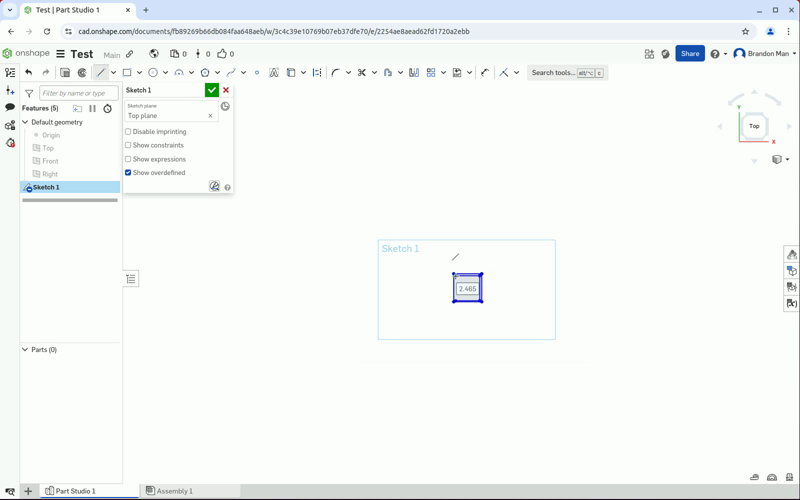
scroll(-6)
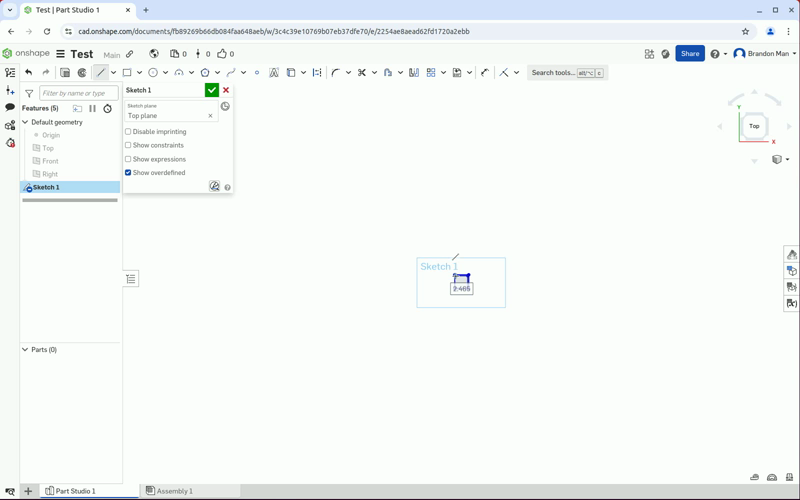
key_up(shift)
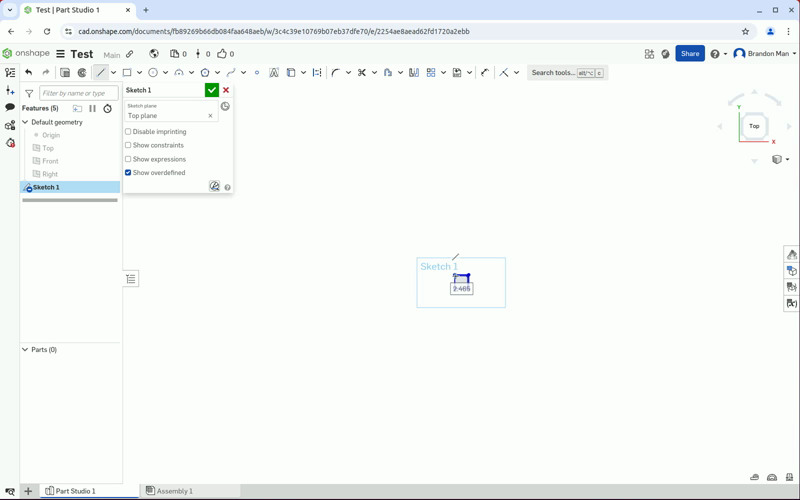
mouse_move(485, 275)
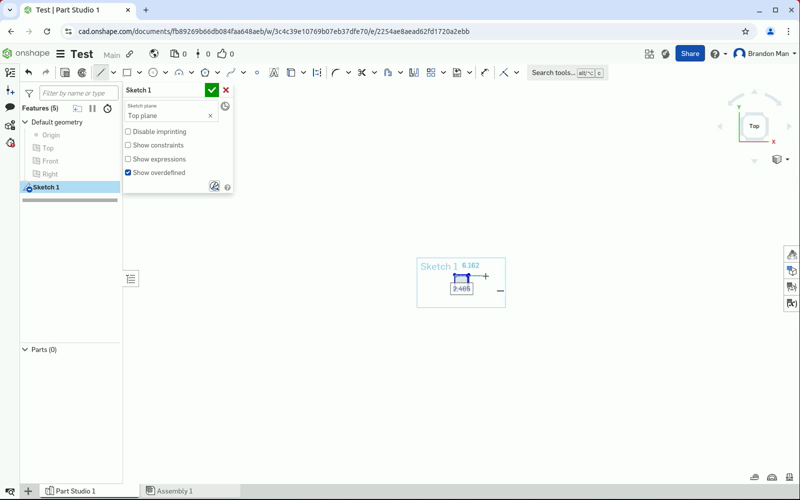
key_down(shift)
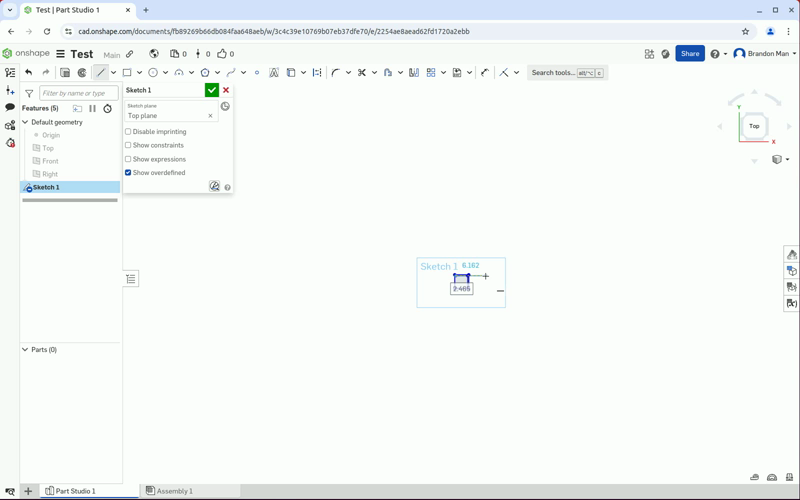
mouse_move(455, 288)
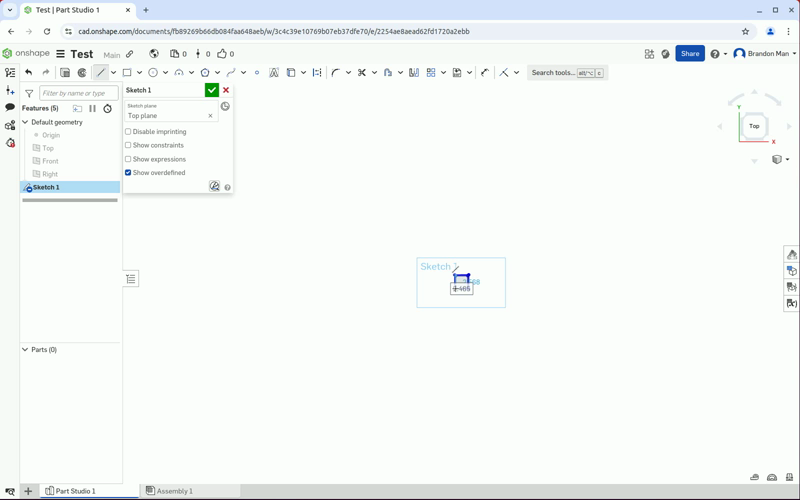
scroll(6)
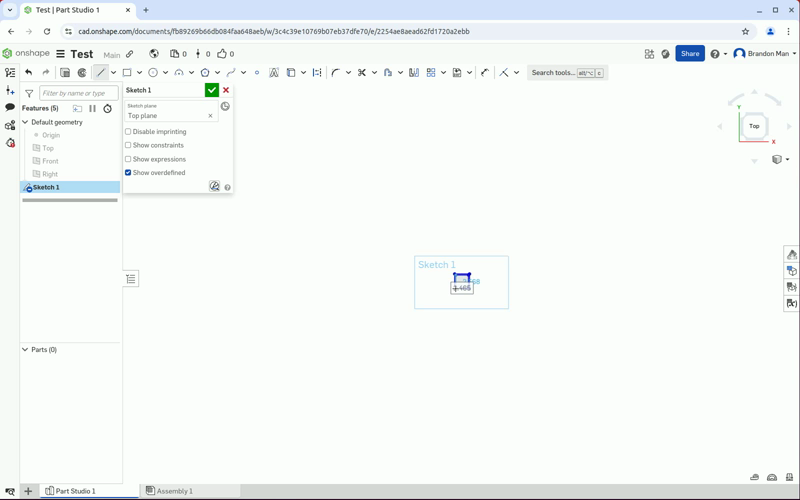
scroll(6)
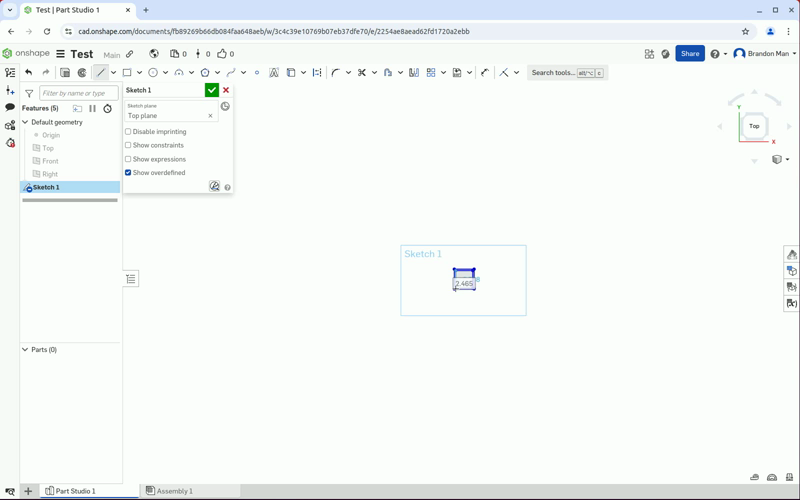
scroll(6)
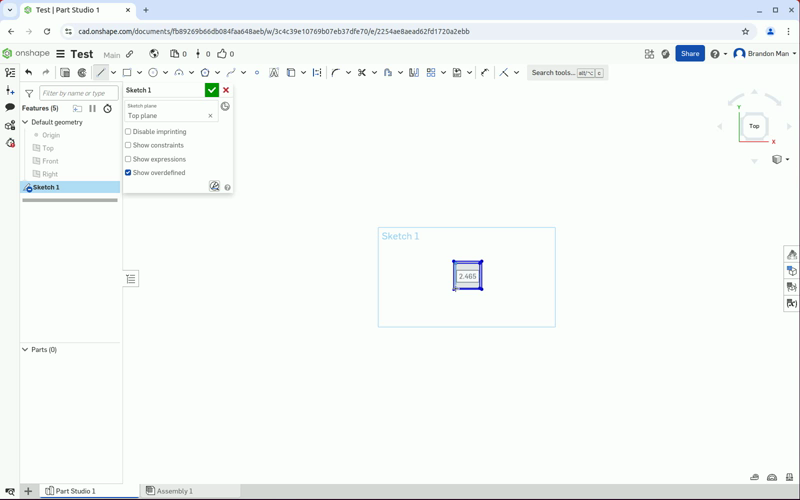
scroll(6)
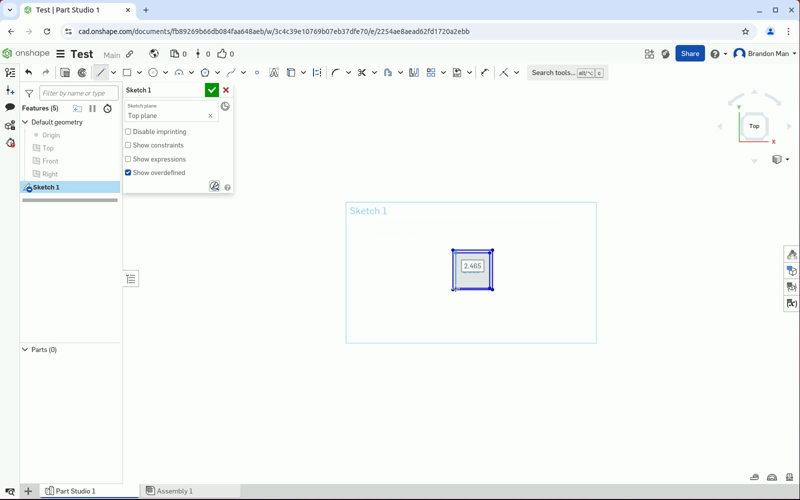
scroll(6)
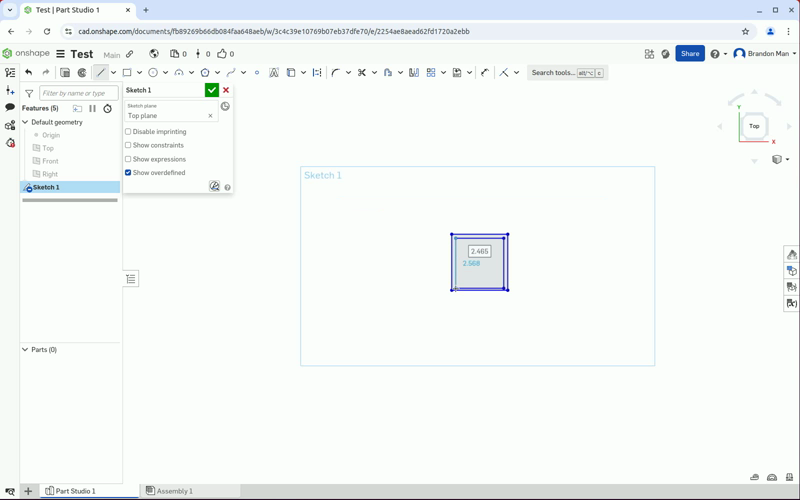
scroll(6)
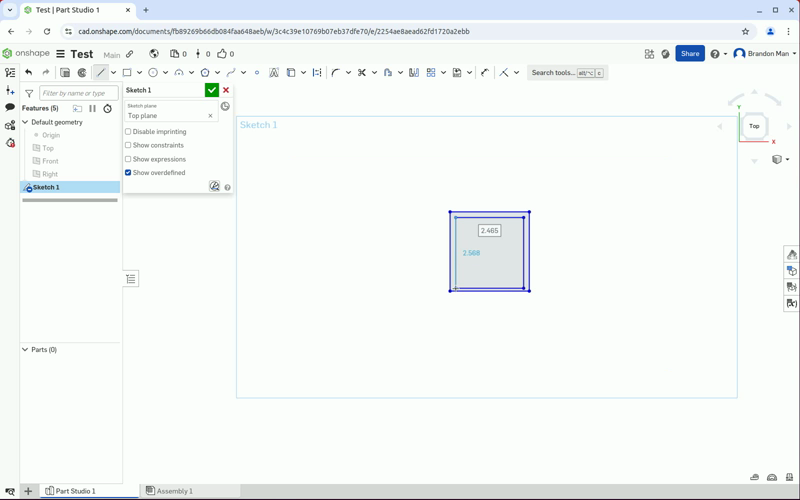
scroll(6)
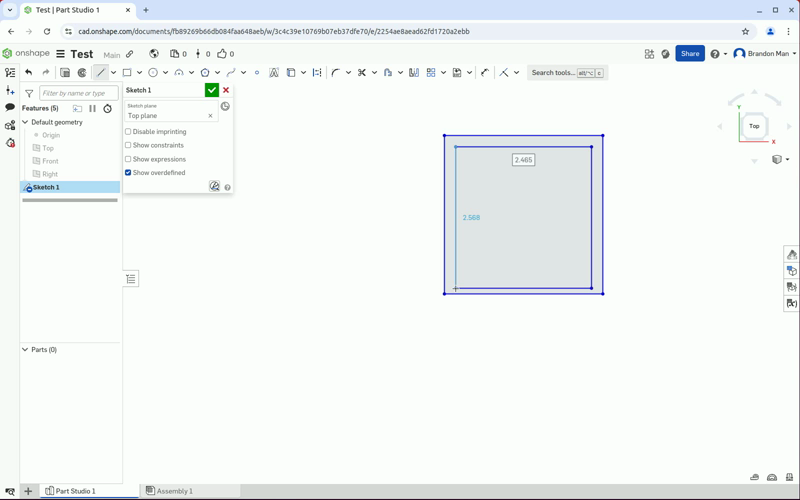
key_up(shift)
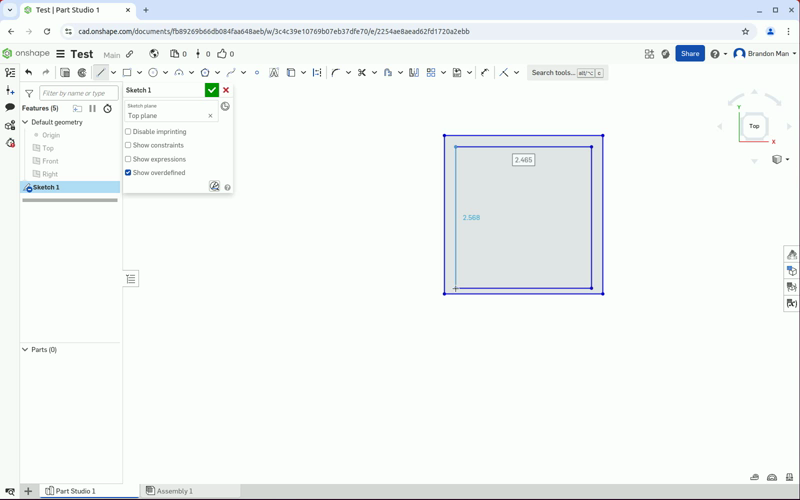
click(455, 288)
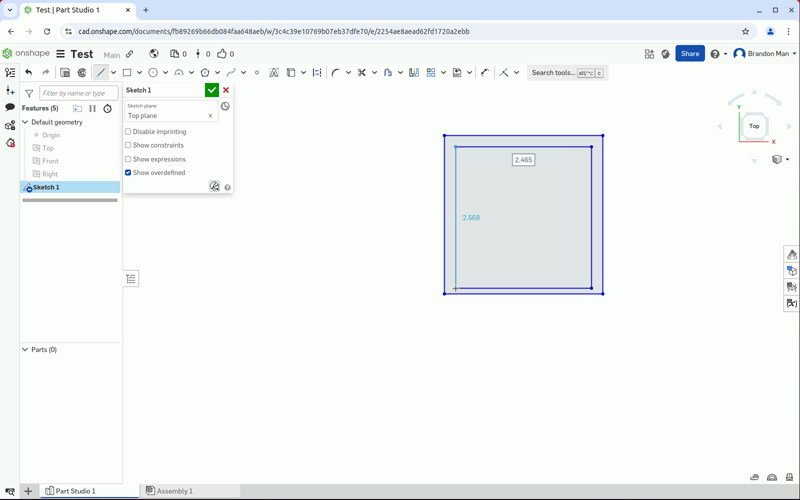
scroll(-6)
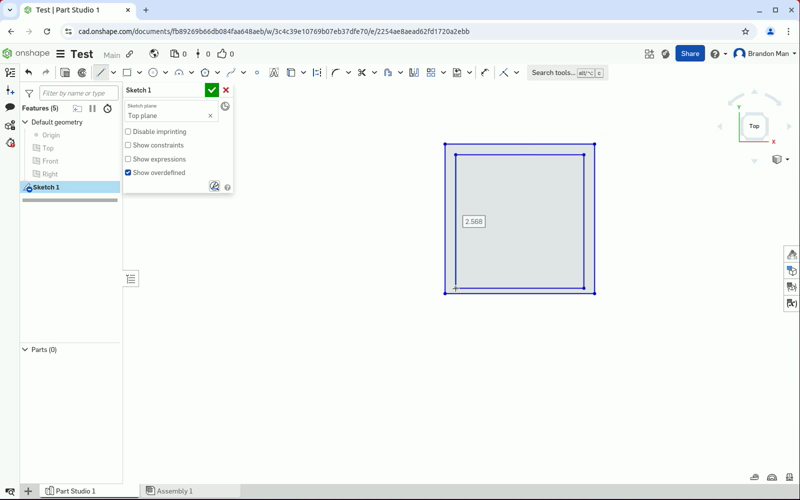
scroll(-6)
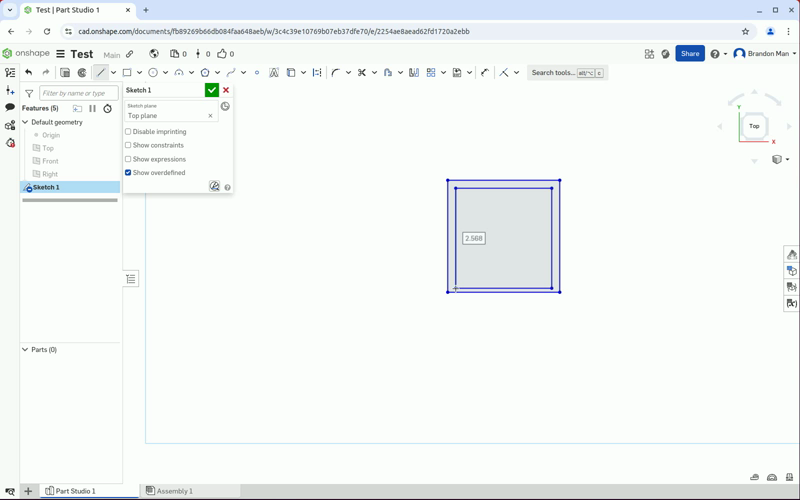
scroll(-6)
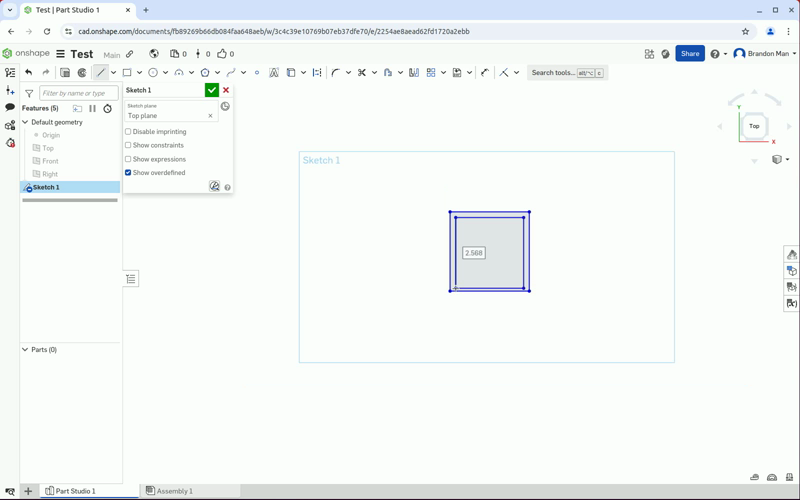
scroll(-6)
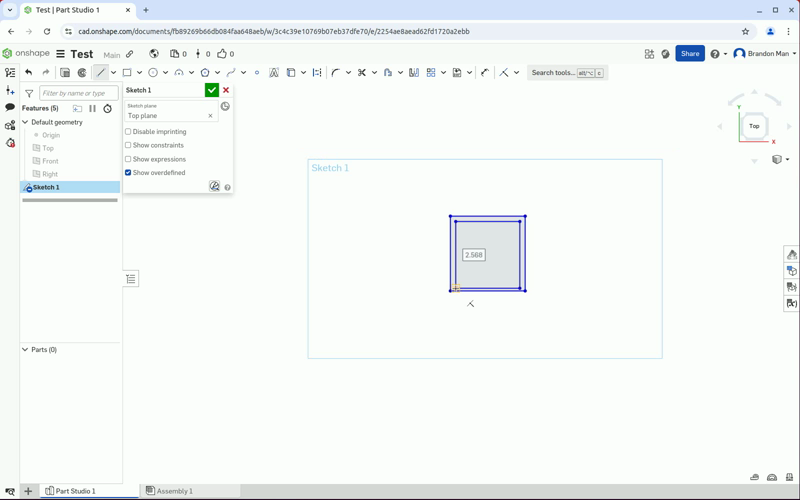
scroll(-6)
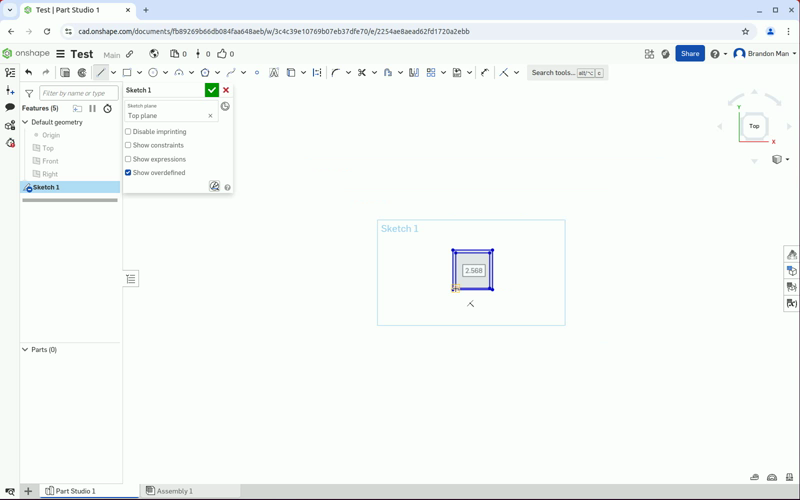
scroll(-6)
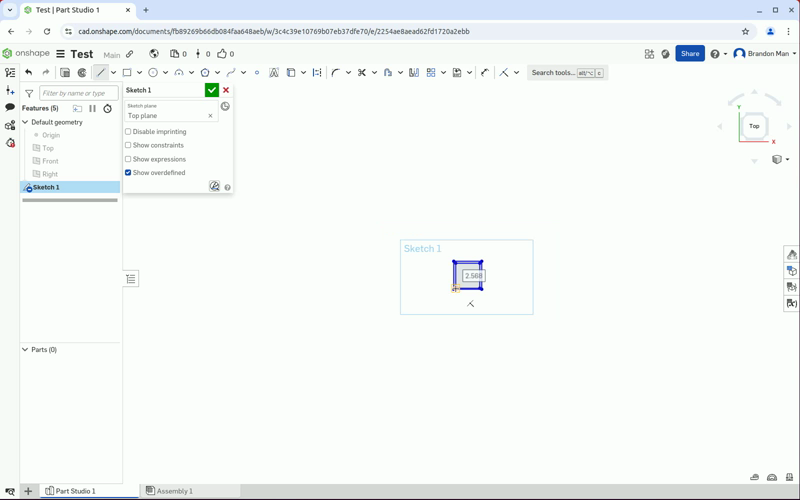
scroll(-6)
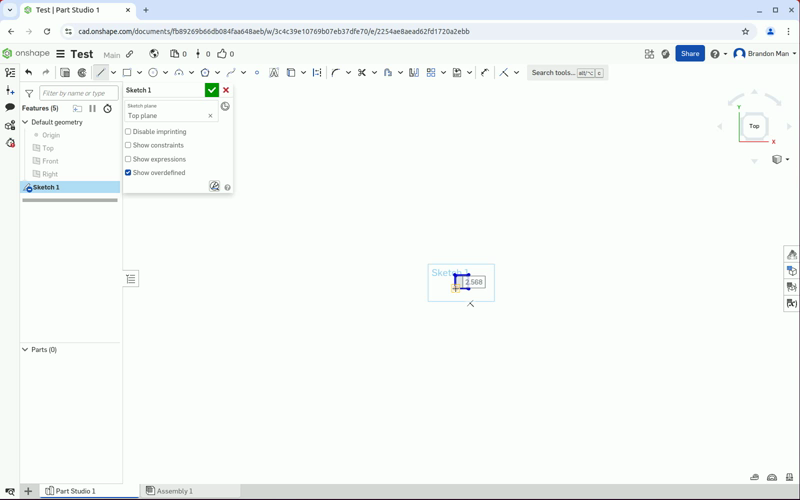
key(esc)
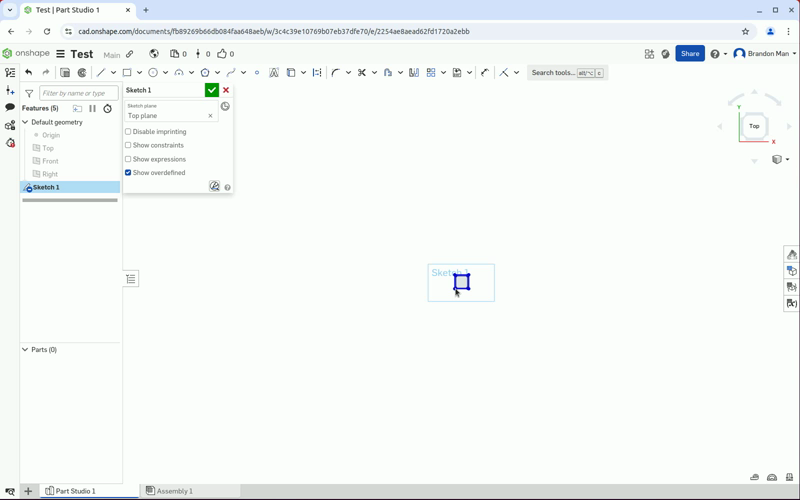
mouse_move(455, 288)
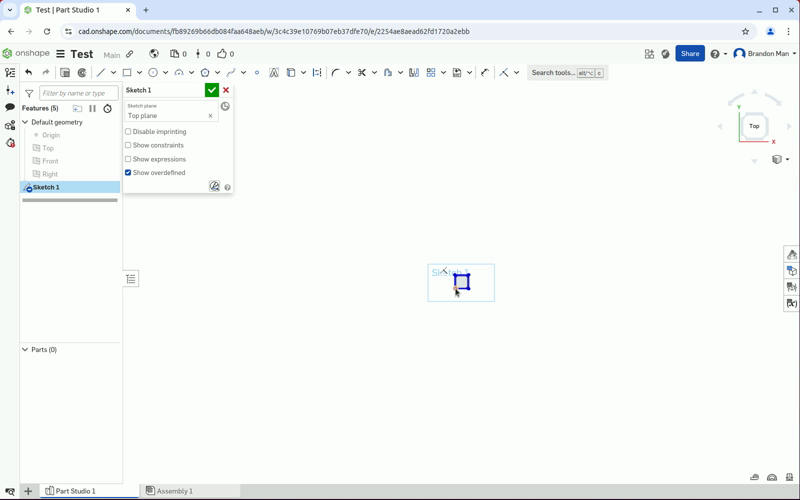
scroll(6)
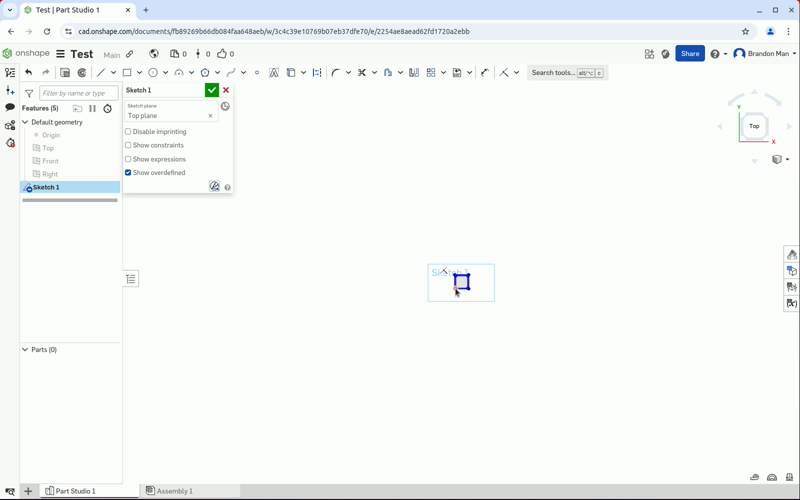
scroll(6)
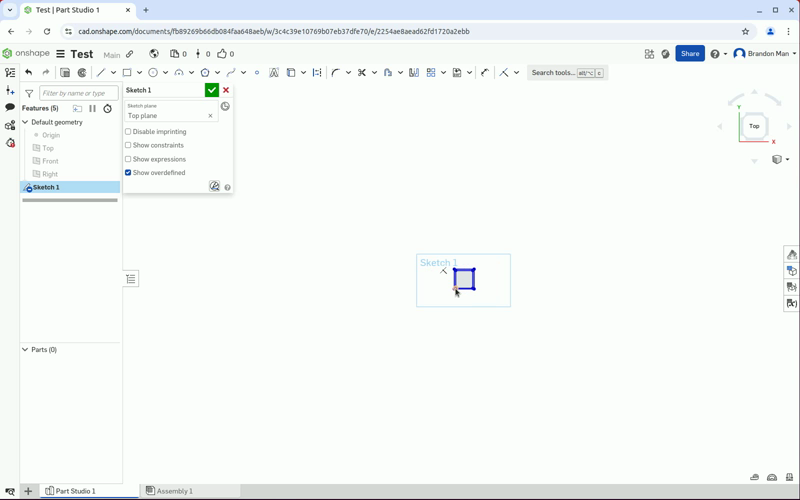
scroll(6)
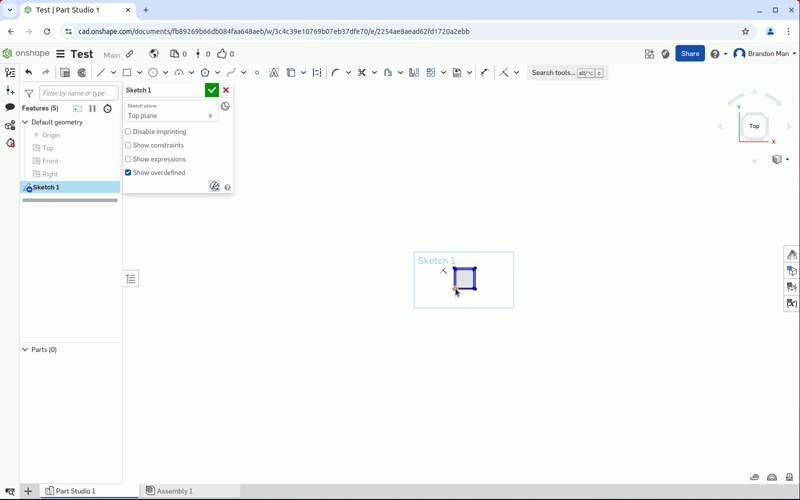
scroll(6)
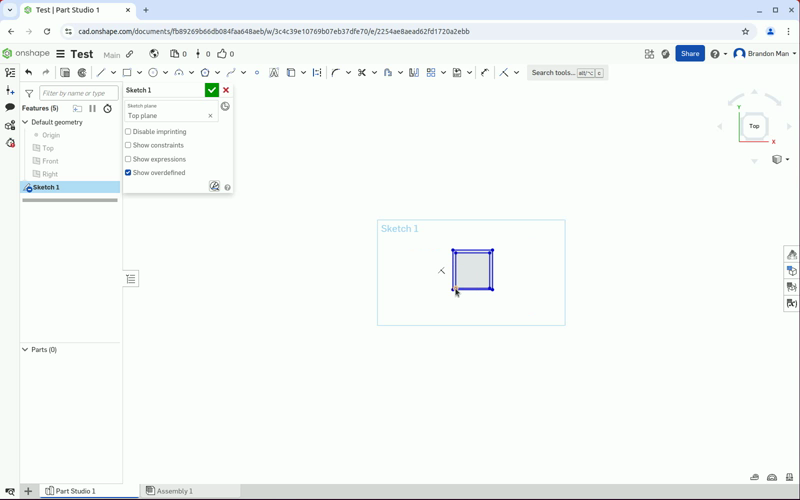
scroll(6)
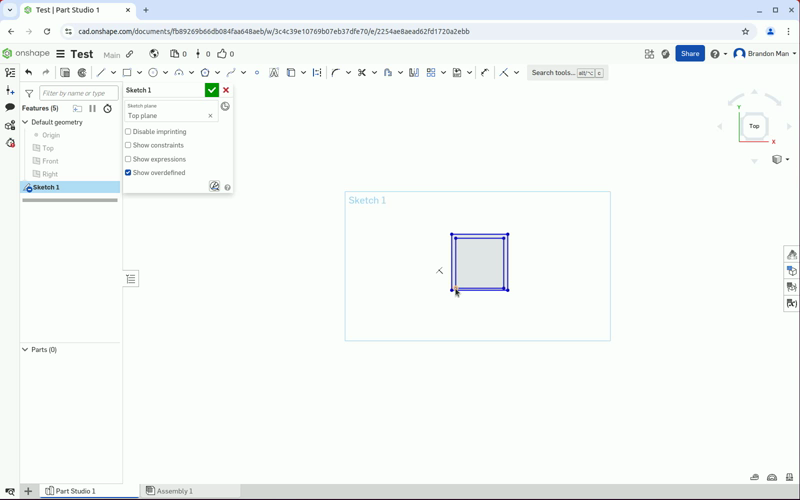
scroll(6)
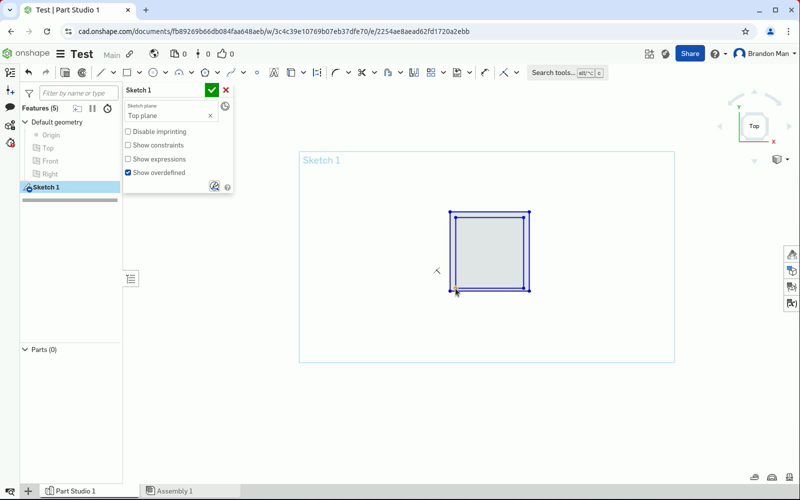
scroll(6)
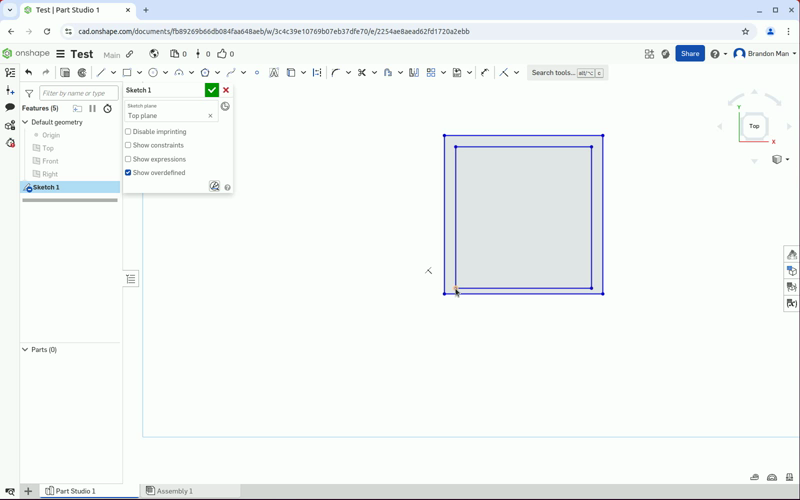
click(455, 288)
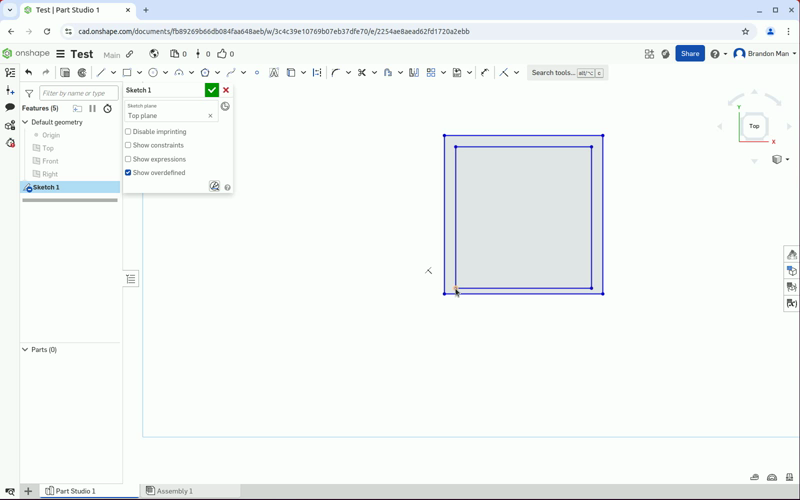
scroll(-6)
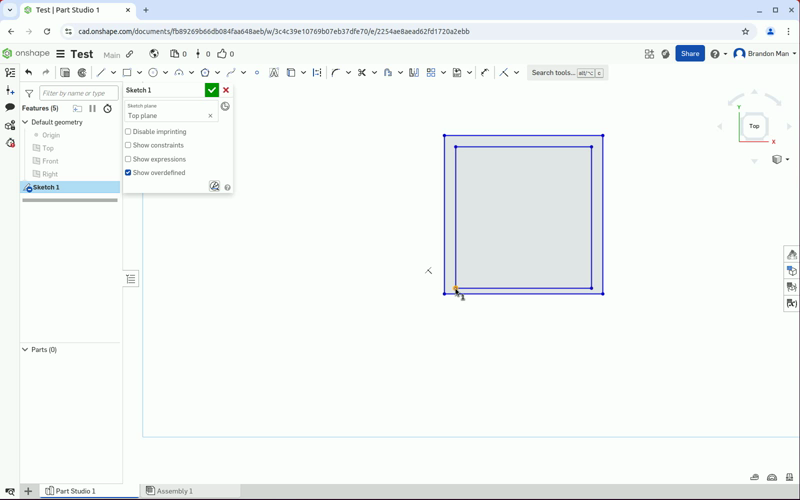
scroll(-6)
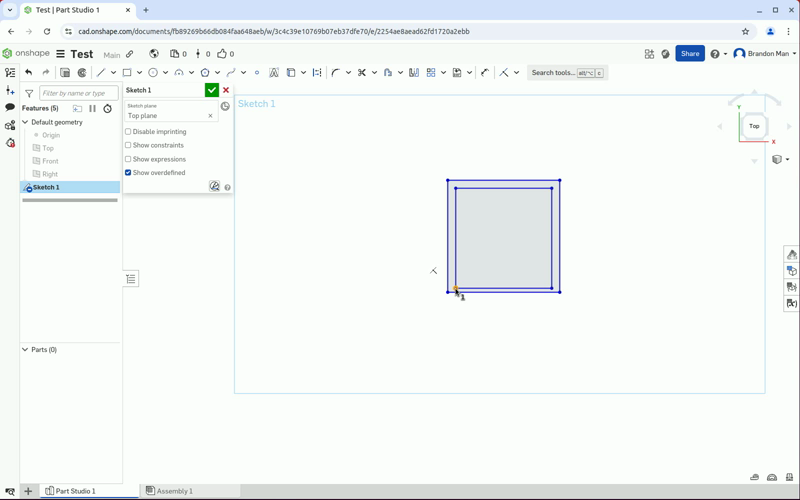
scroll(-6)
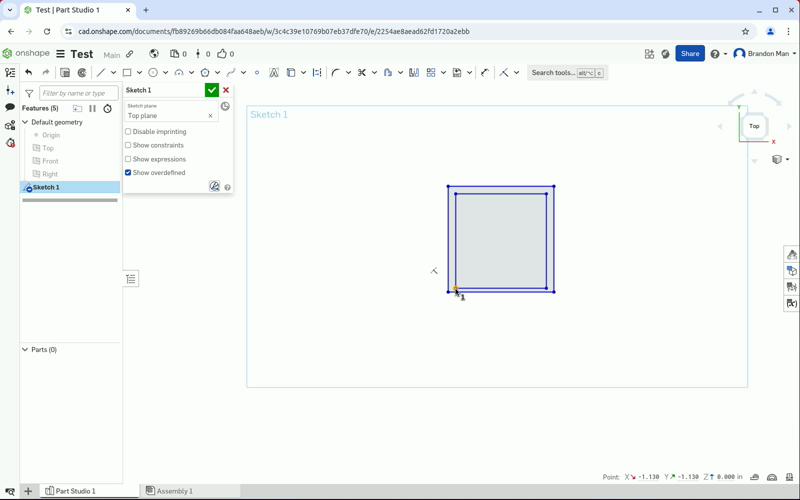
scroll(-6)
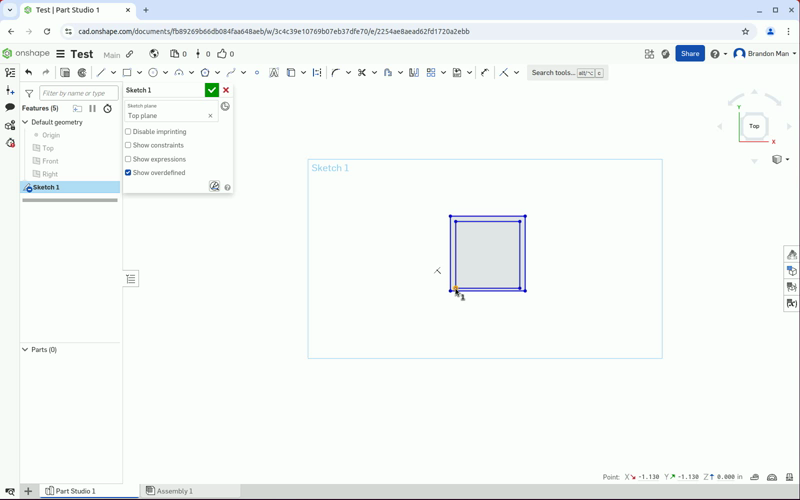
scroll(-6)
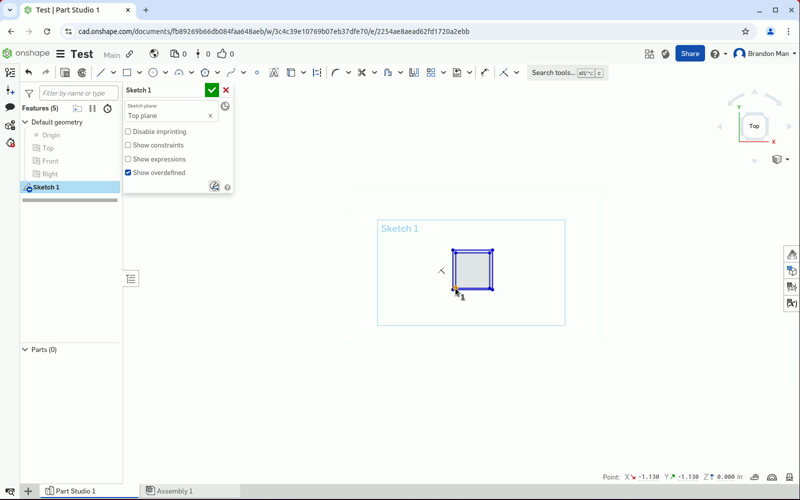
scroll(-6)
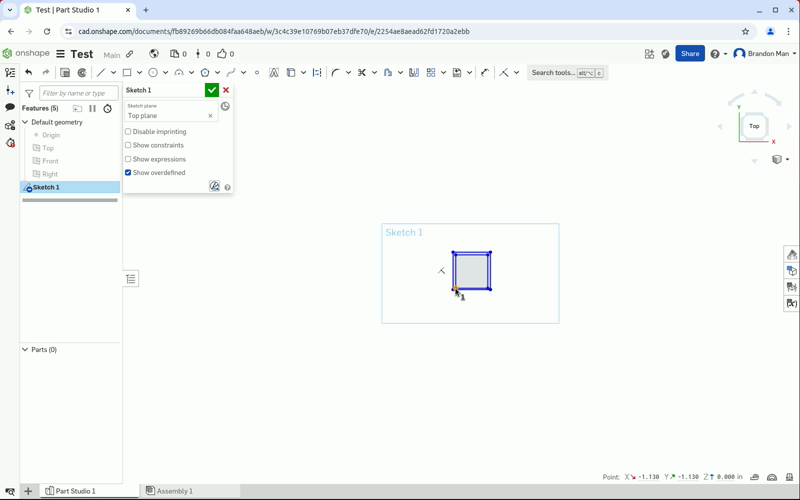
scroll(-6)
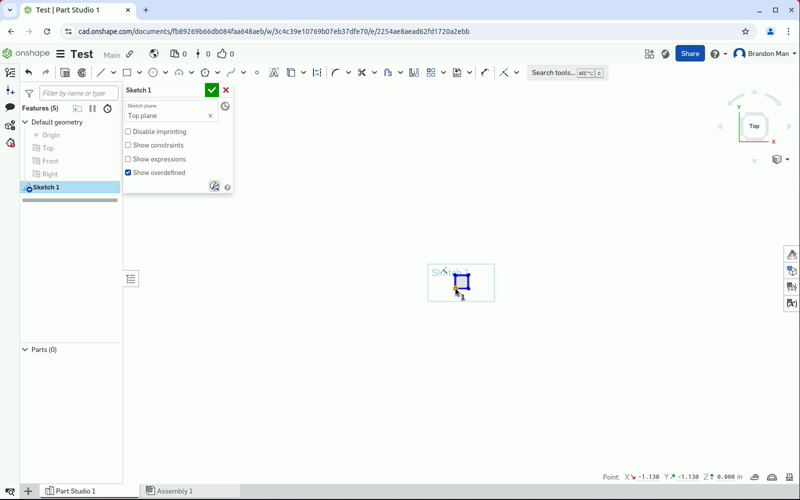
mouse_move(73, 352)
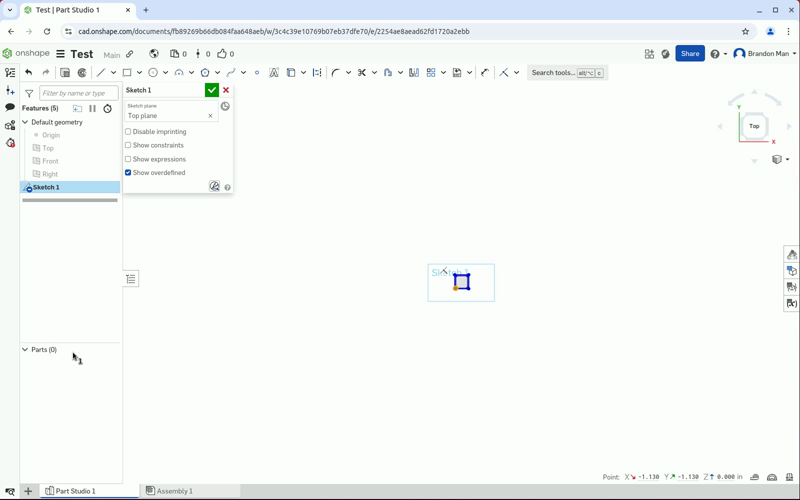
key(shift+y)
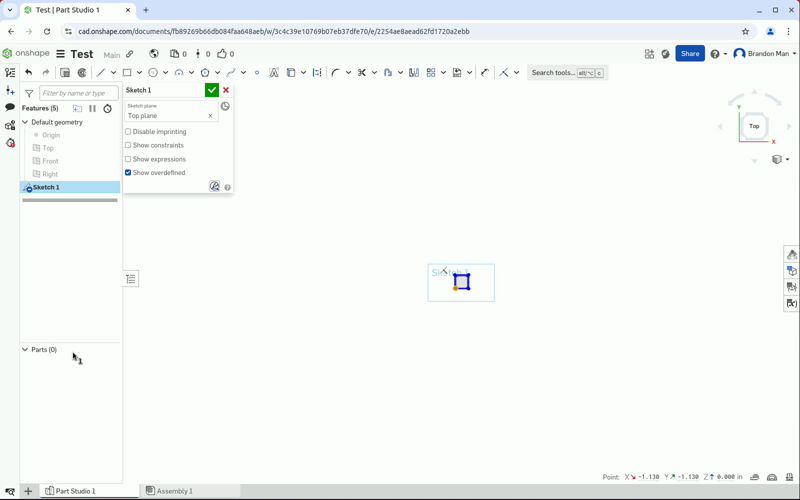
key(shift+e)
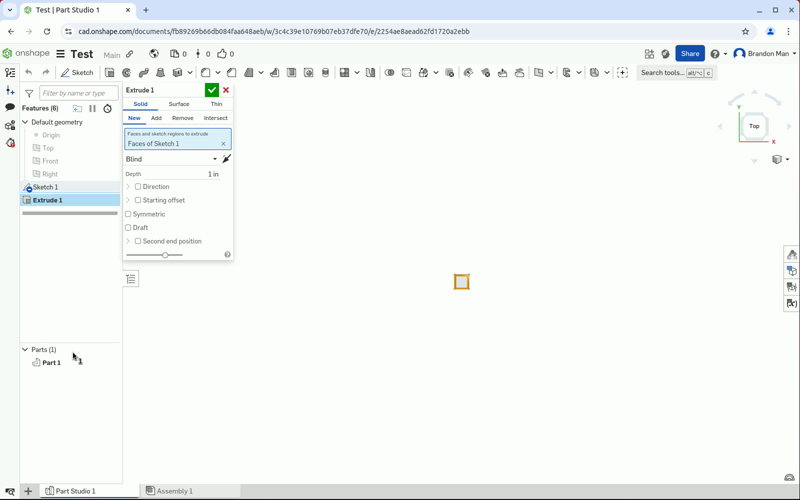
mouse_move(143, 106)
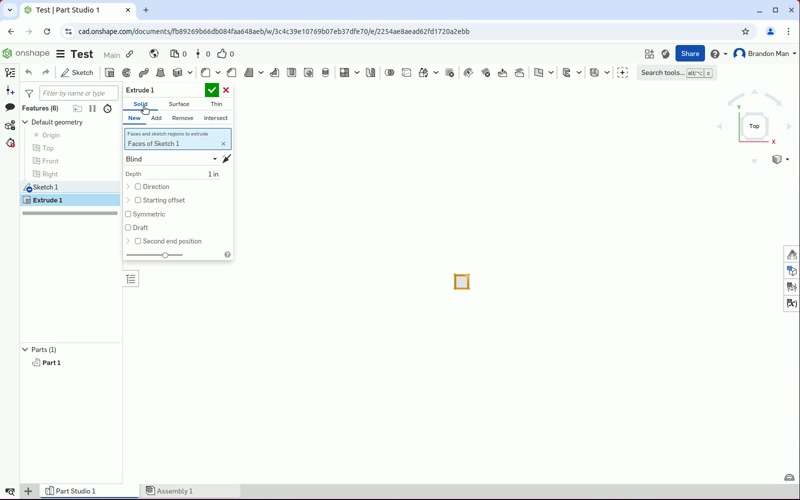
click(143, 106)
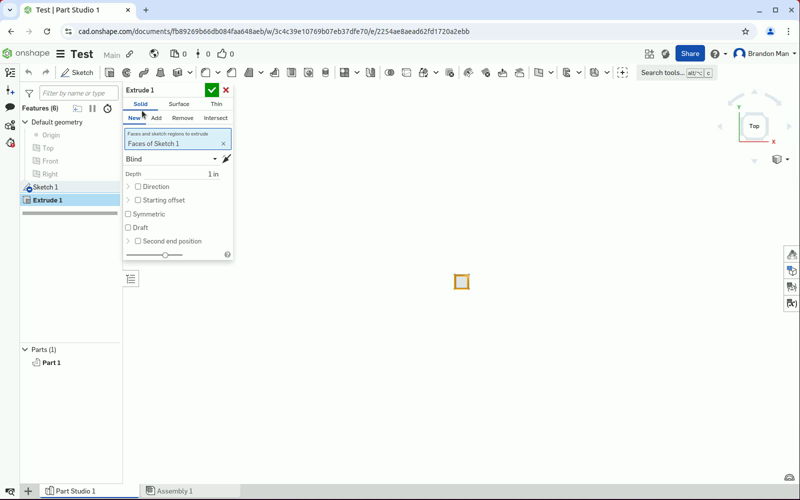
mouse_move(137, 120)
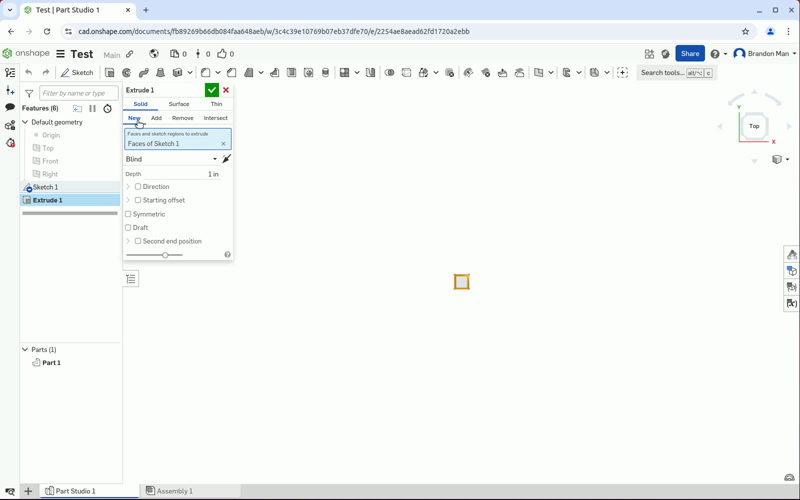
click(137, 120)
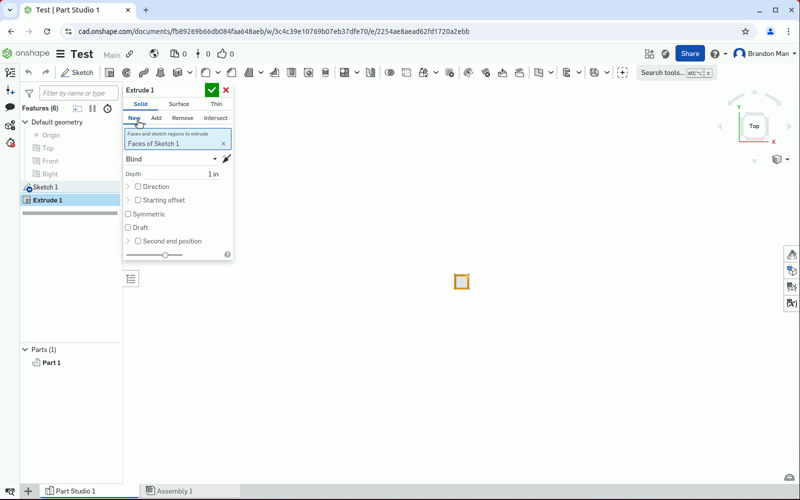
key(tab, 4)
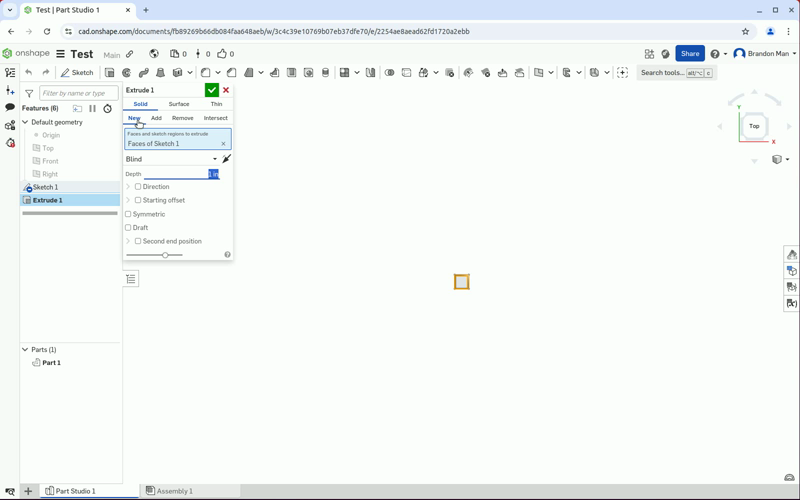
text(6.499)
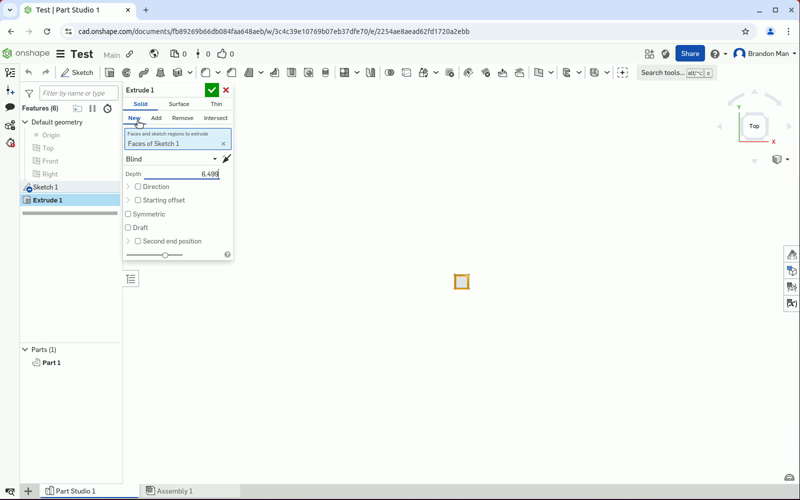
key(enter)
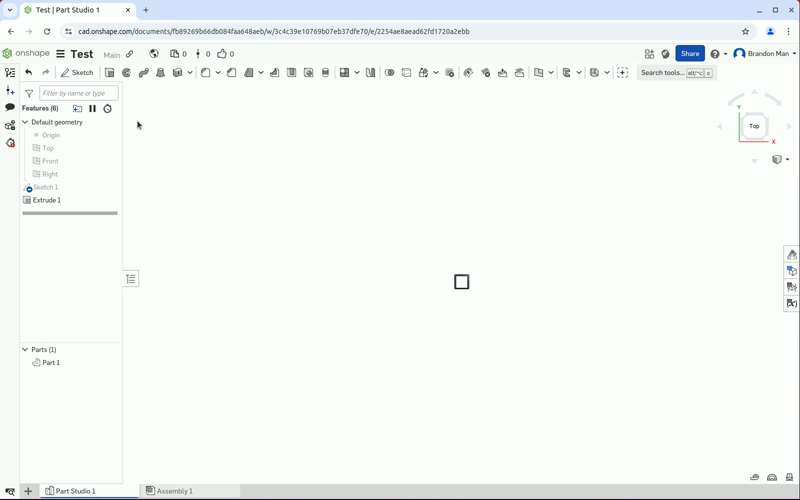
key(shift+h)
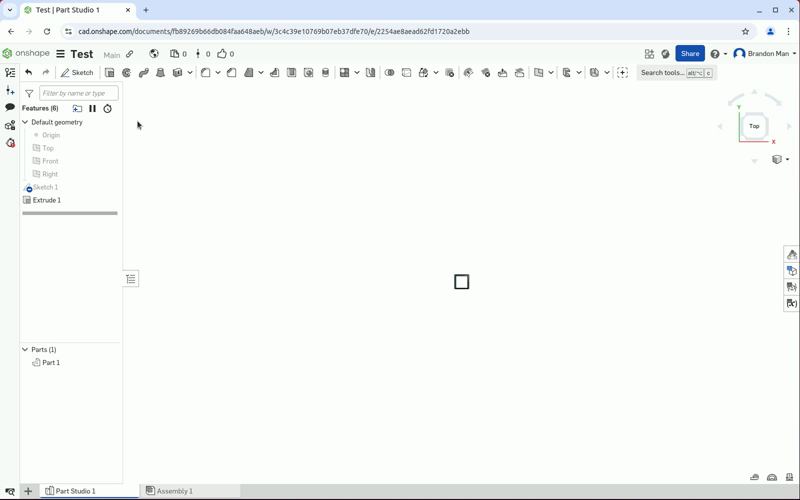
key(shift+h)
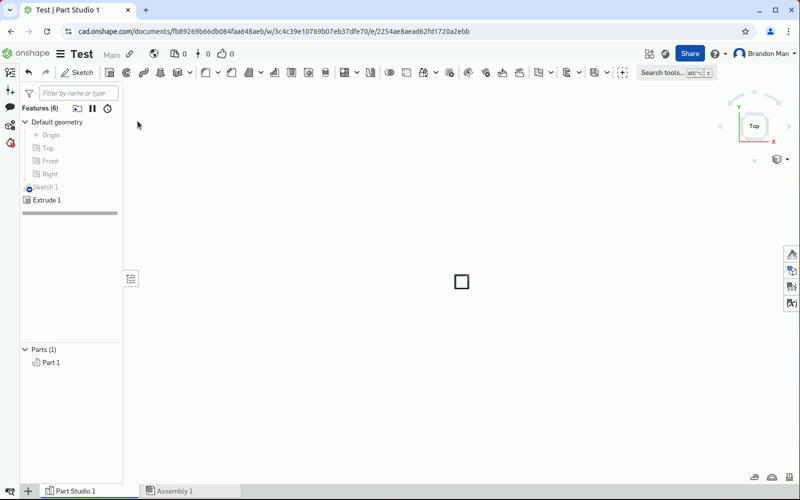
mouse_move(73, 189)
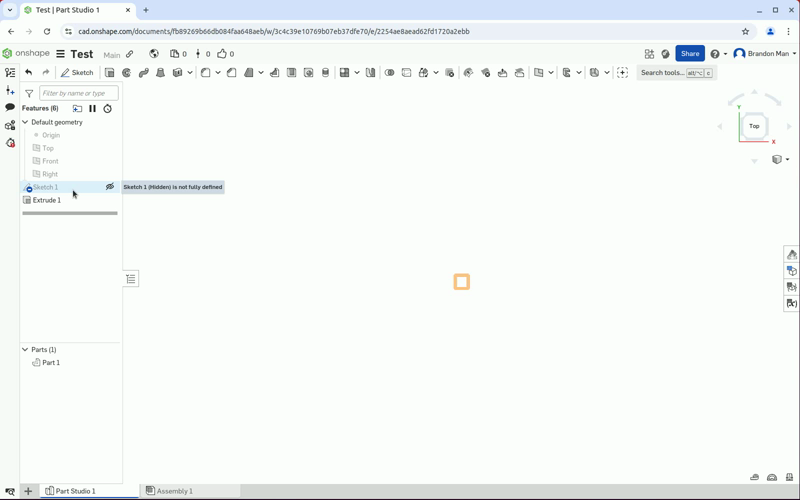
click(73, 189)
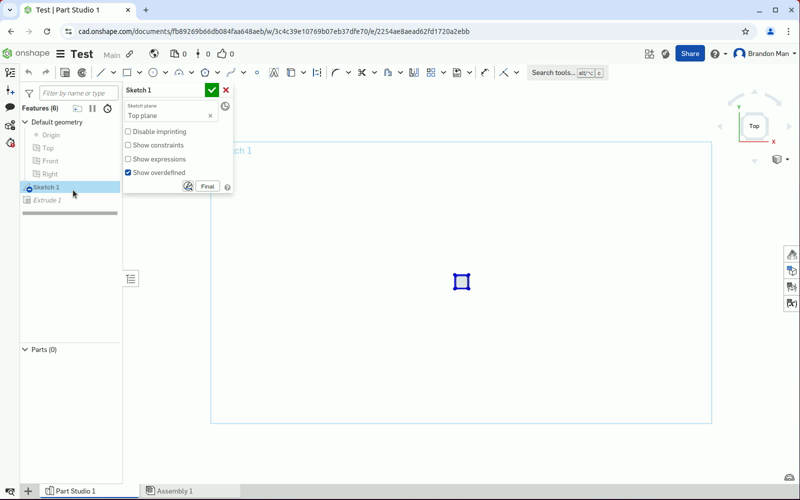
mouse_move(229, 92)
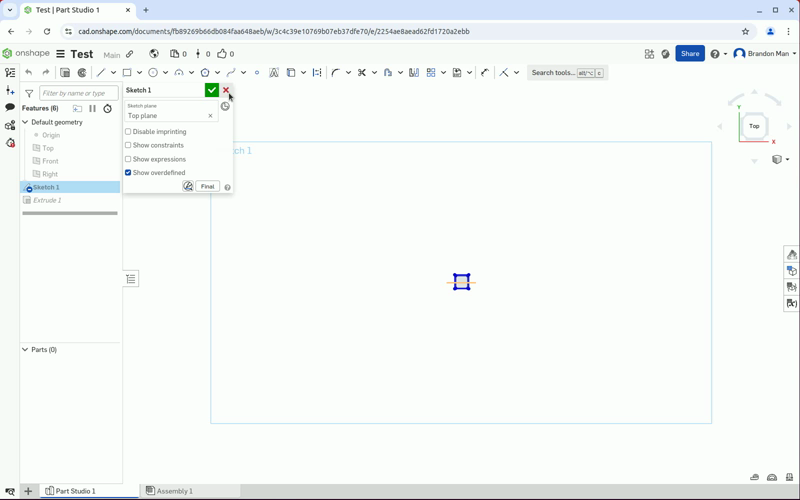
click(229, 92)
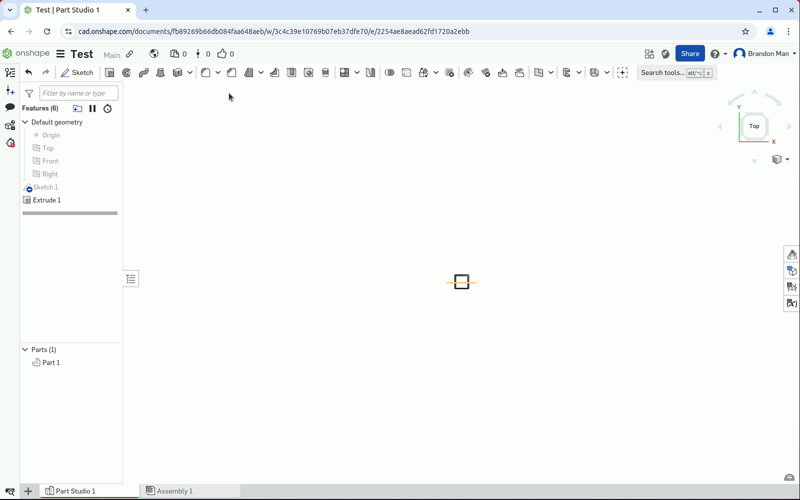
mouse_move(73, 352)
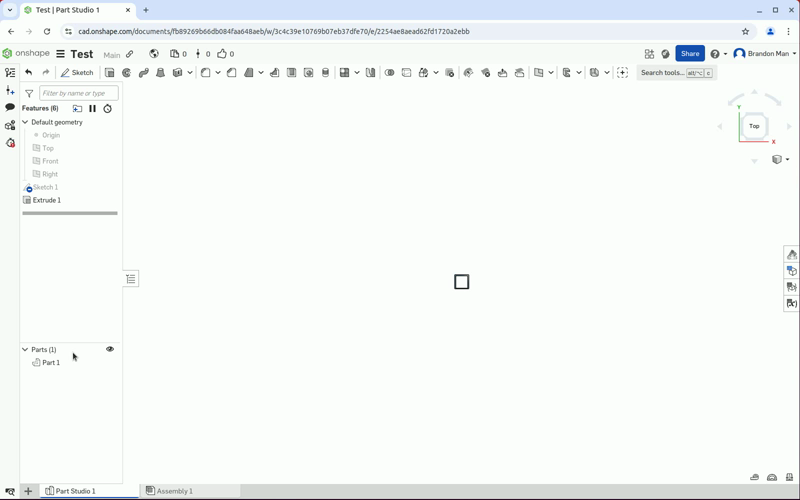
key(y)
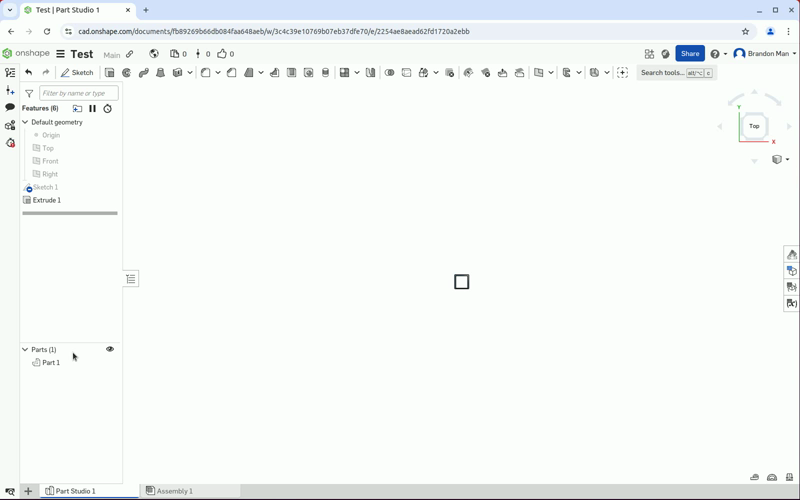
key(shift+p)
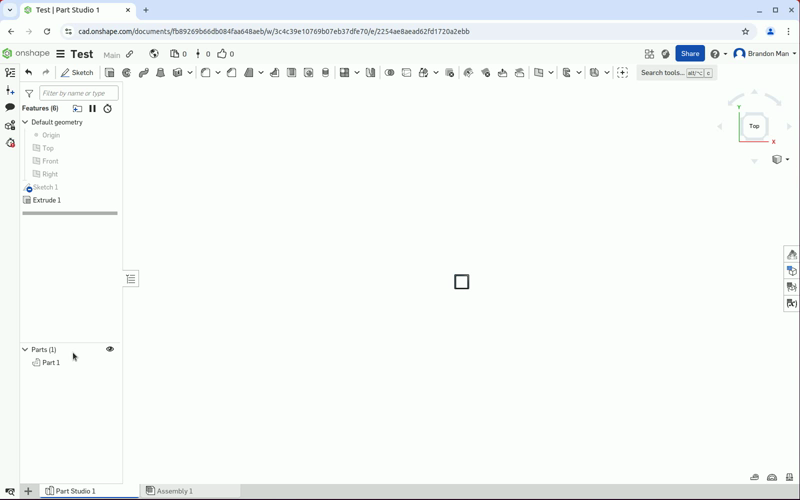
key(space)
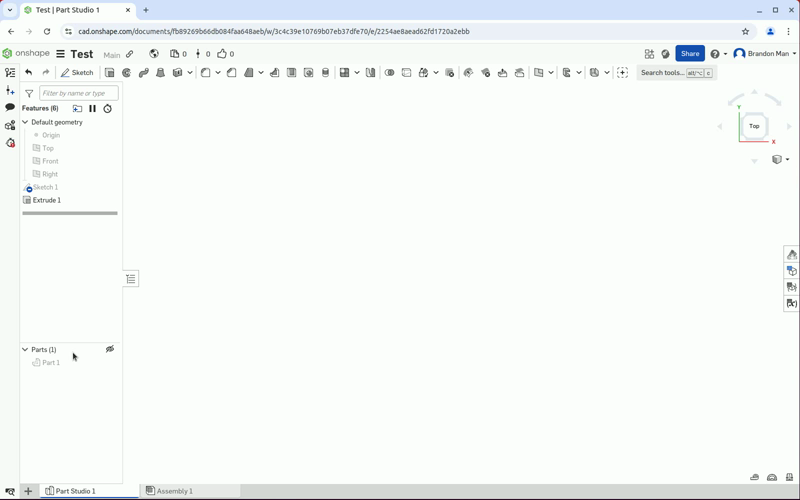
key_down(shift)
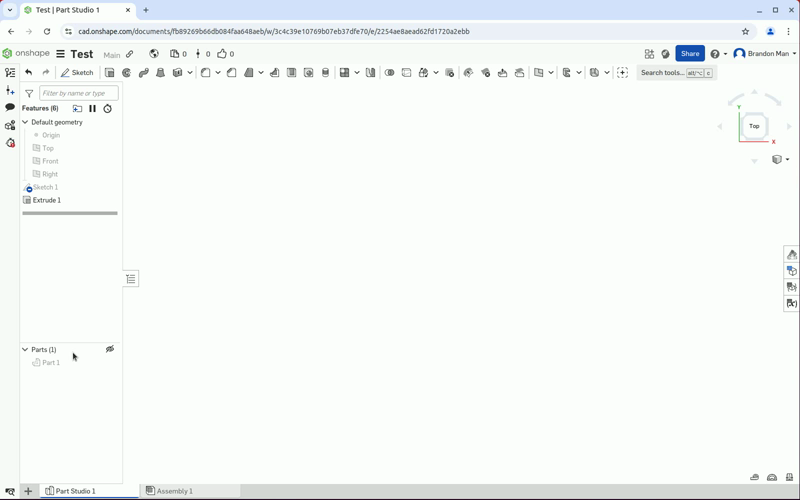
key(up)
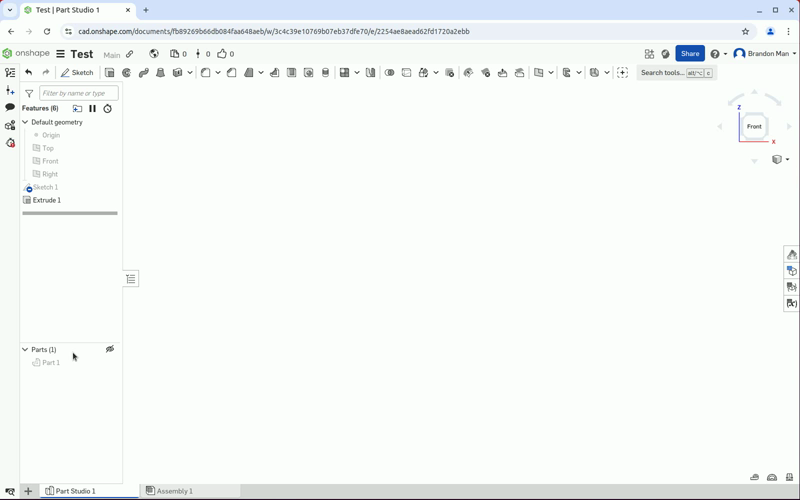
key_up(shift)
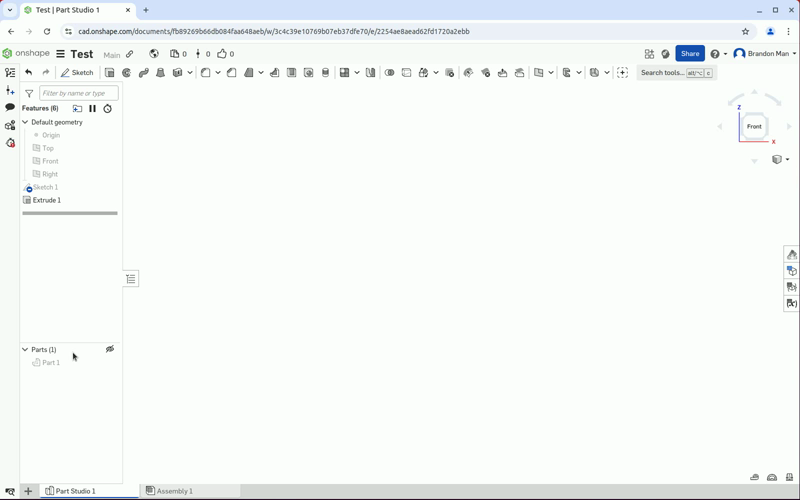
mouse_move(73, 352)
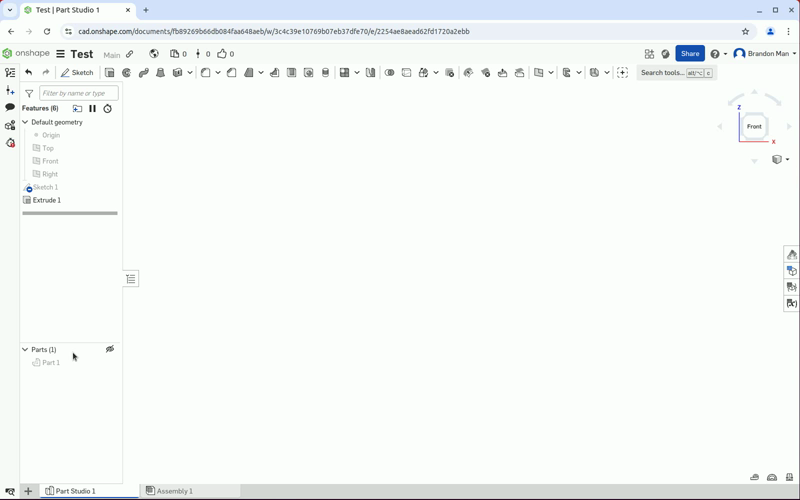
key(shift+y)
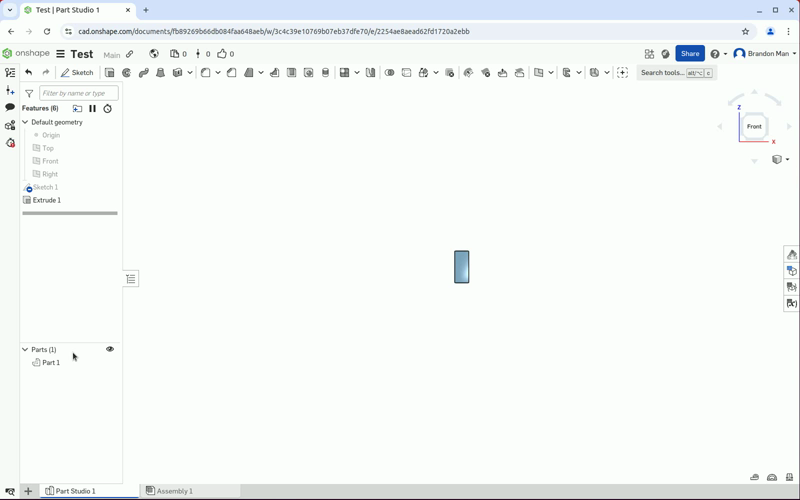
mouse_move(541, 75)
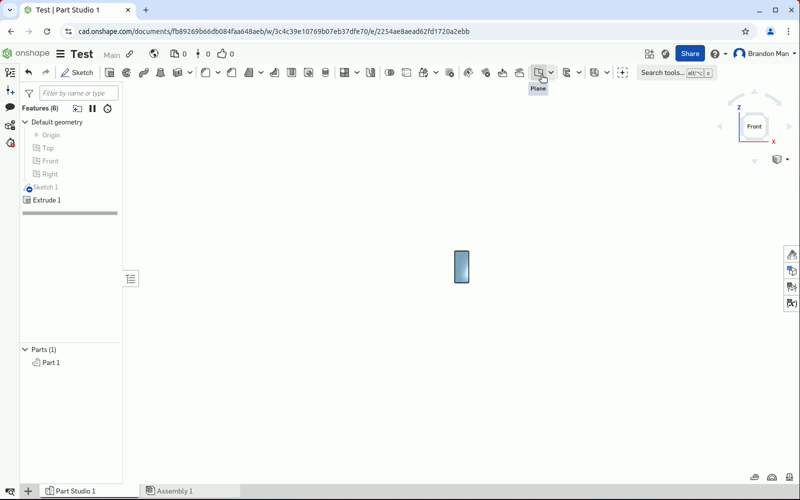
click(541, 75)
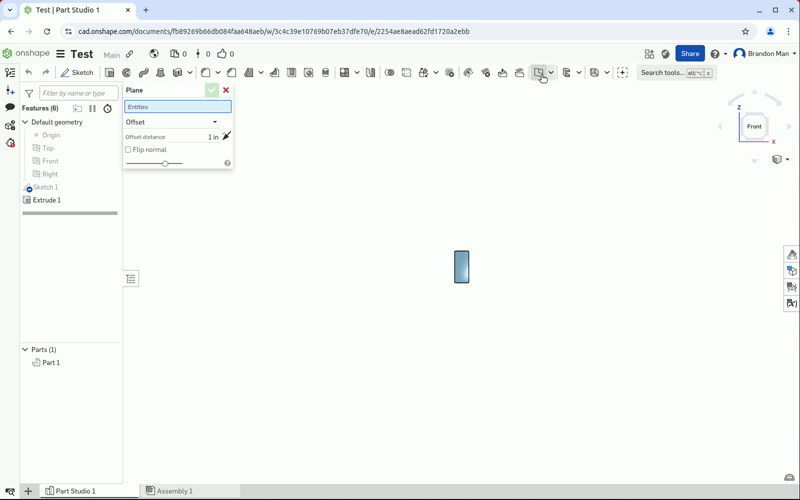
mouse_move(73, 163)
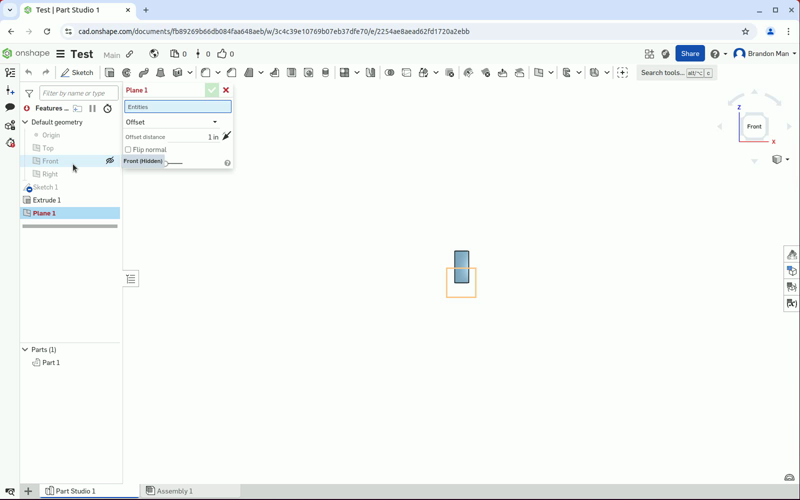
click(73, 163)
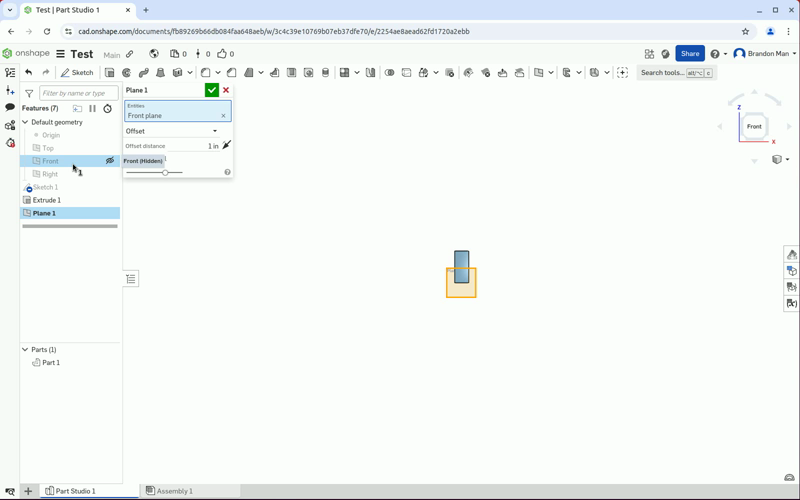
key(tab, 2)
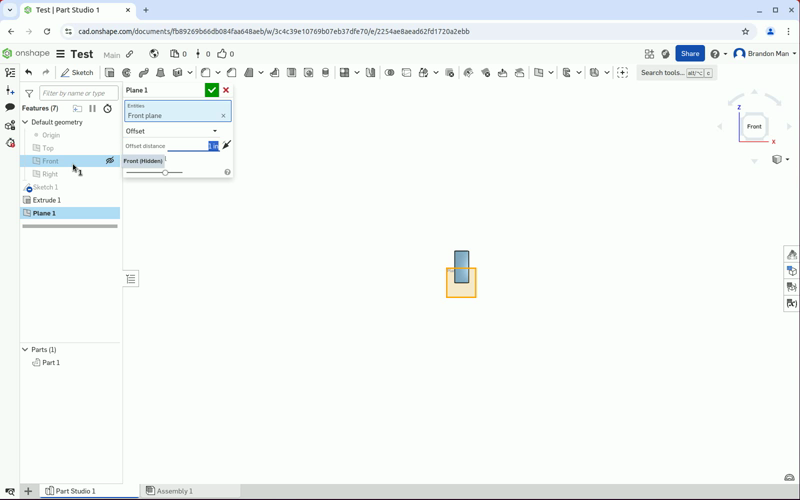
text(1.202)
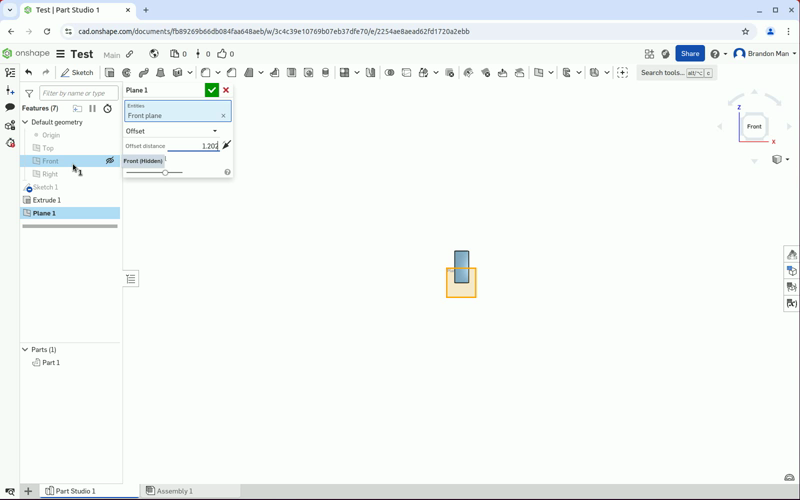
key(enter, 2)
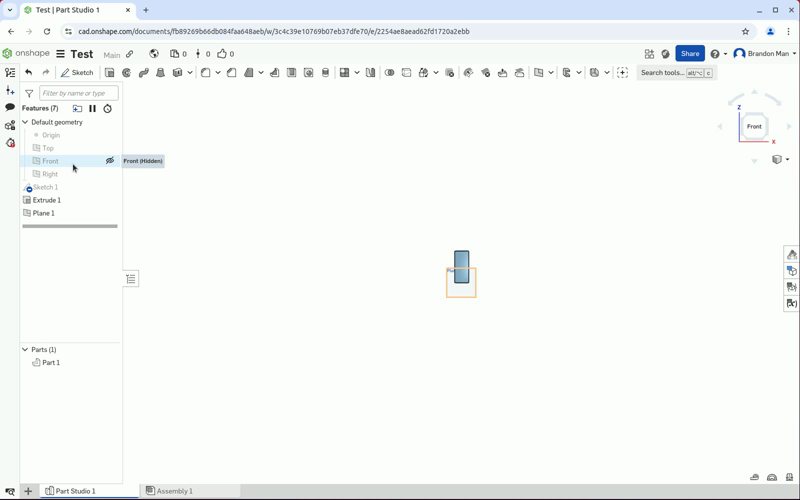
key(shift+s)
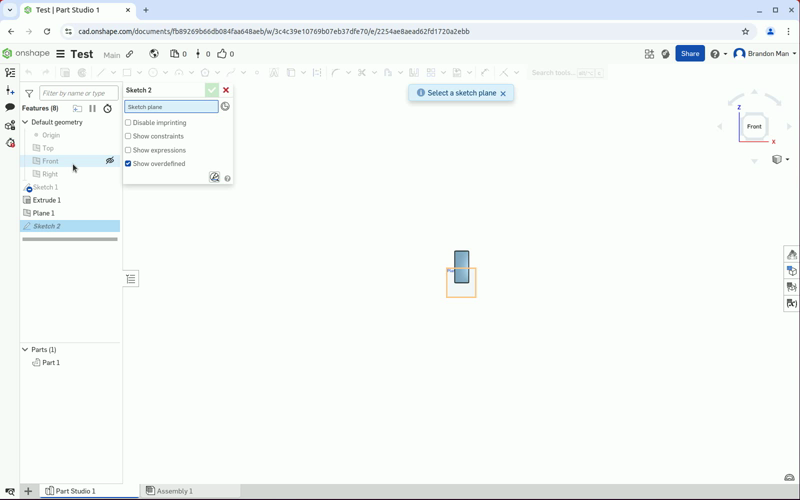
mouse_move(73, 215)
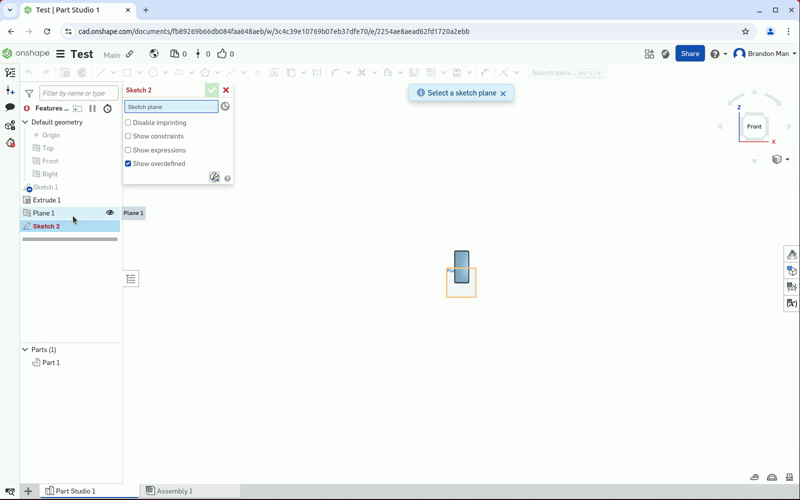
click(73, 215)
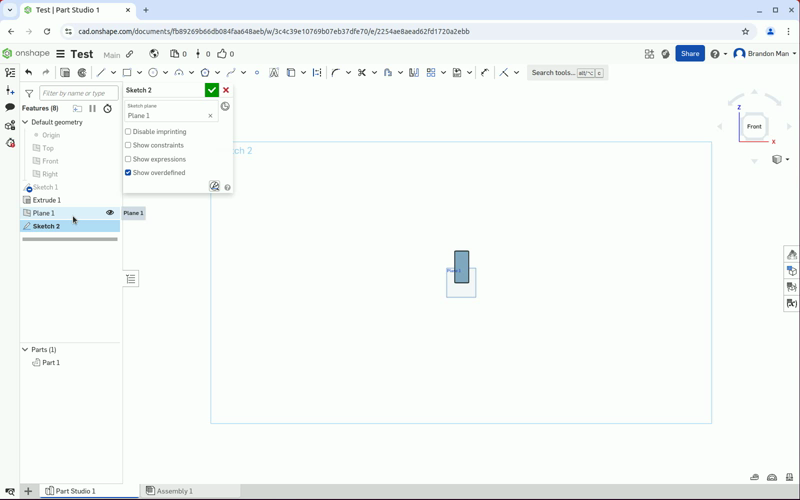
mouse_move(73, 352)
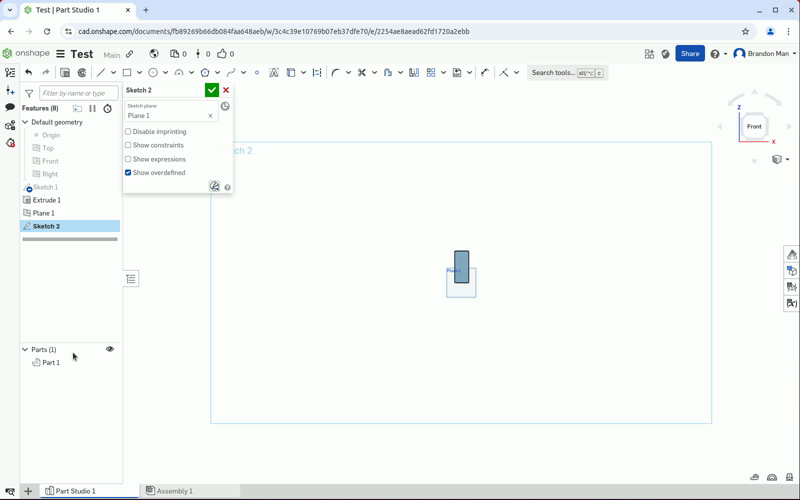
key(y)
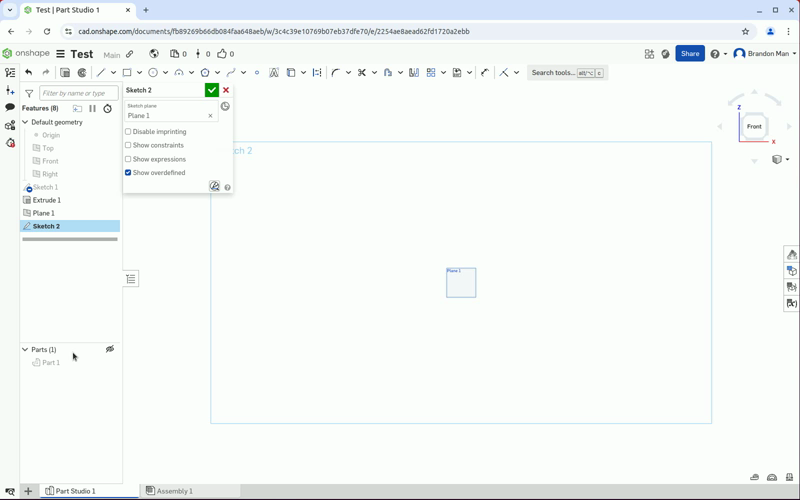
key(l)
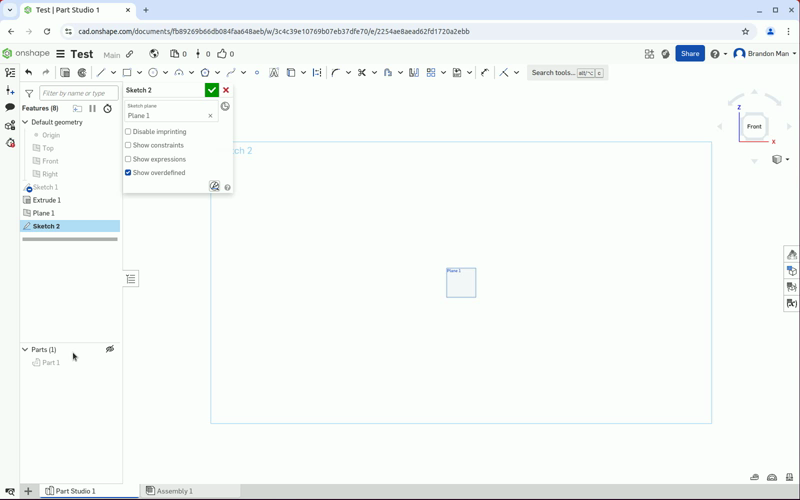
key_down(shift)
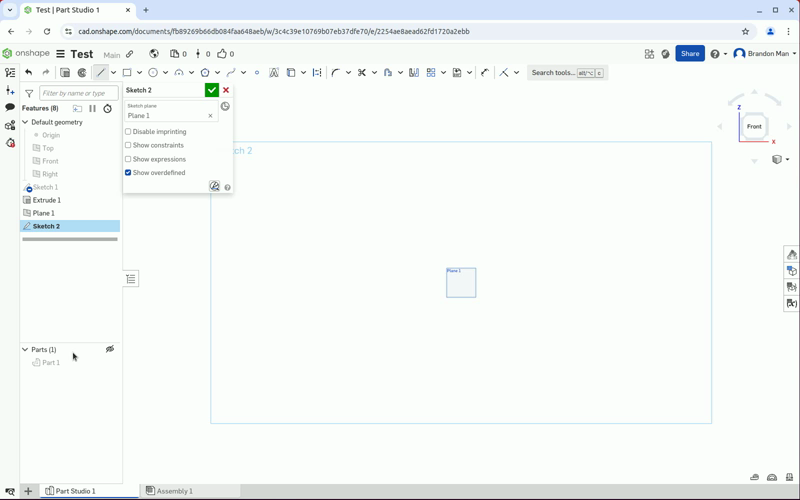
mouse_move(466, 272)
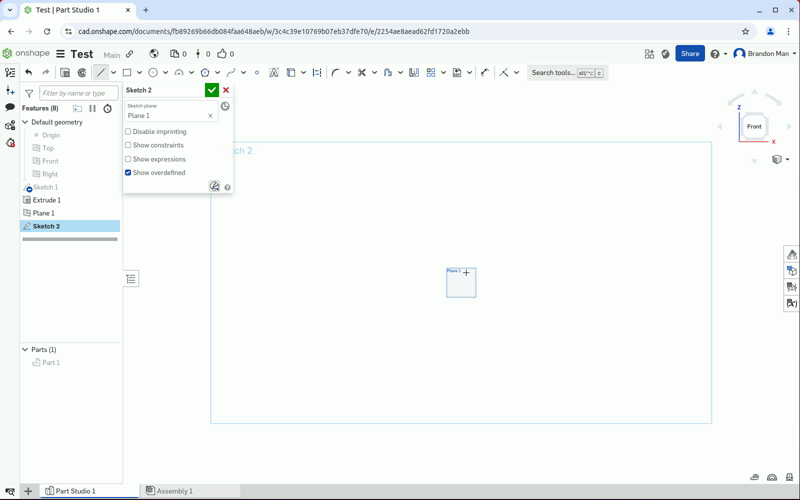
click(466, 272)
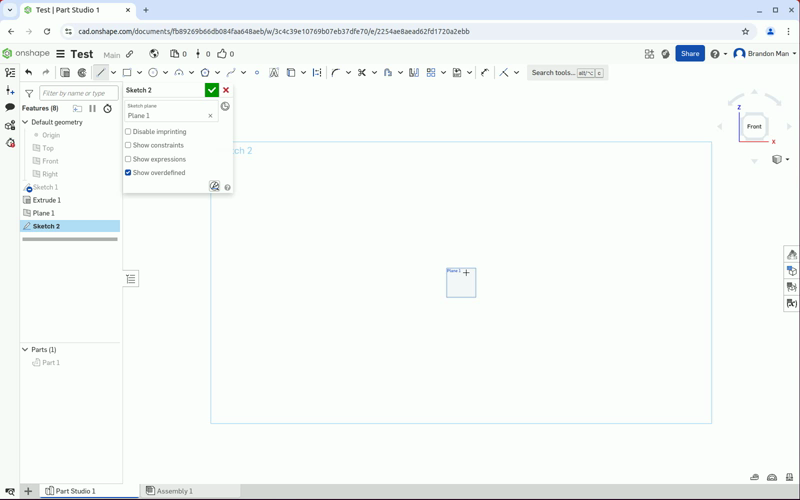
key_up(shift)
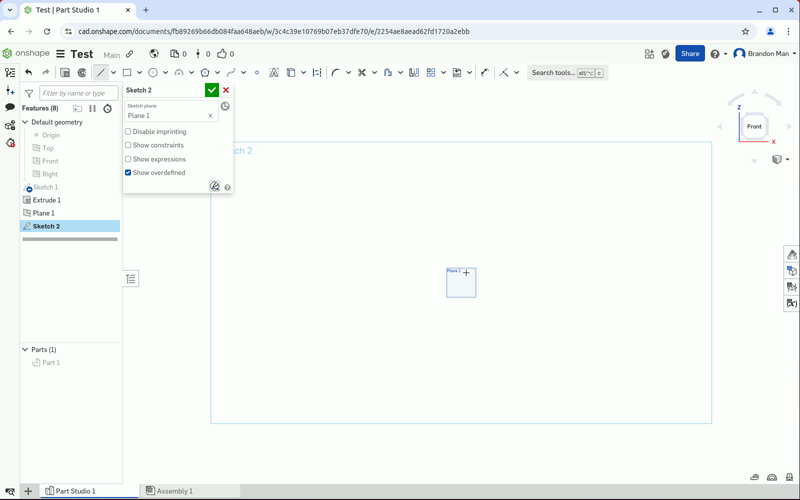
key_down(shift)
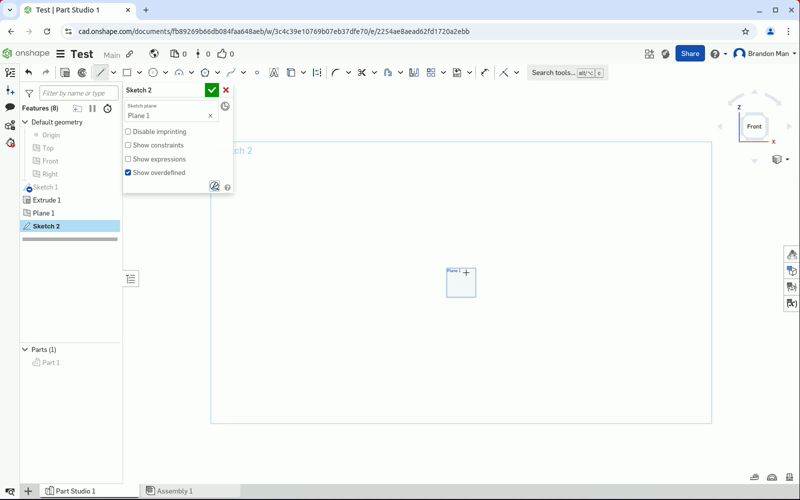
mouse_move(573, 272)
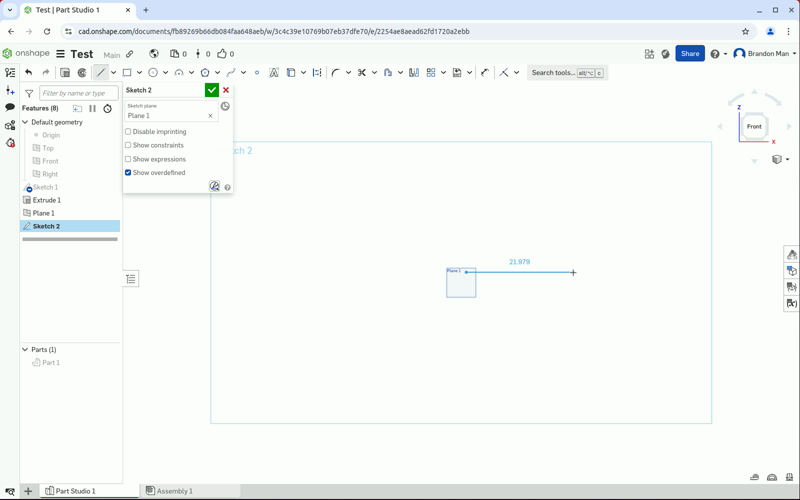
click(573, 272)
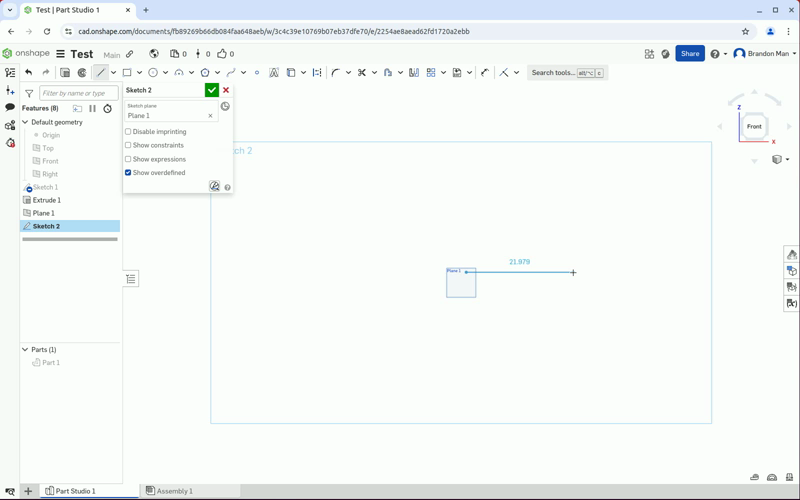
key_up(shift)
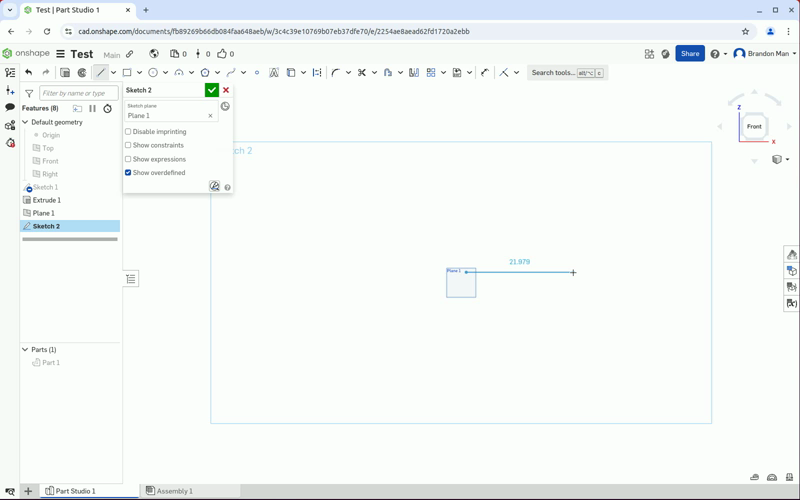
key_down(shift)
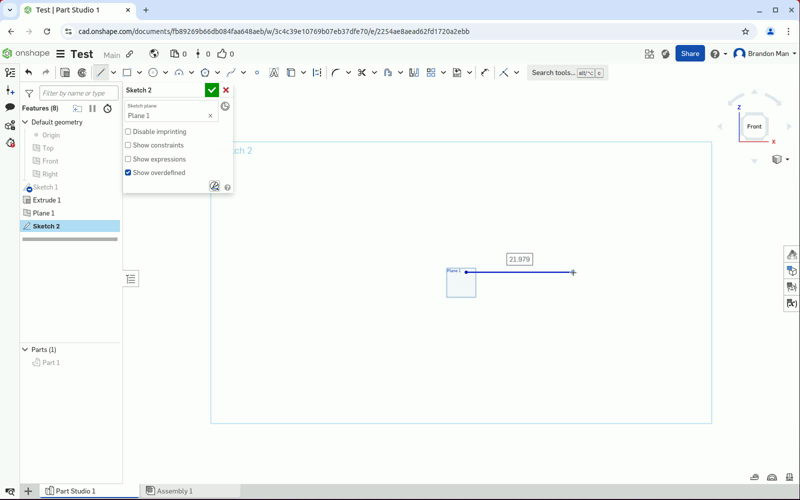
mouse_move(589, 272)
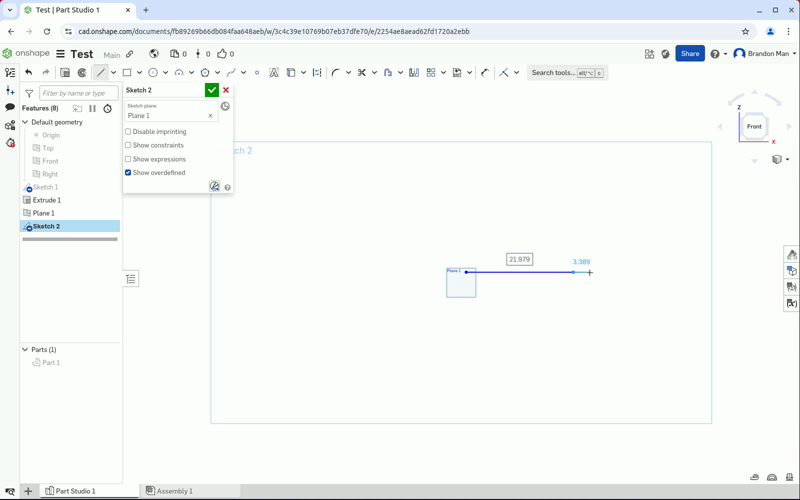
mouse_move(573, 261)
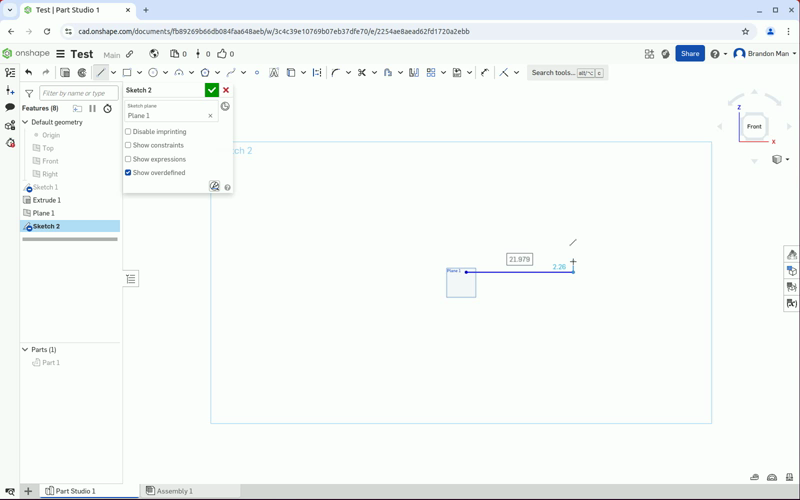
click(573, 261)
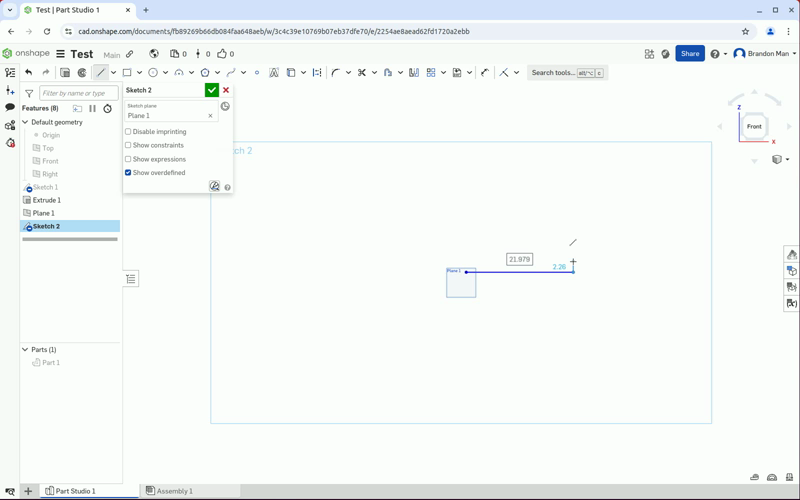
key_up(shift)
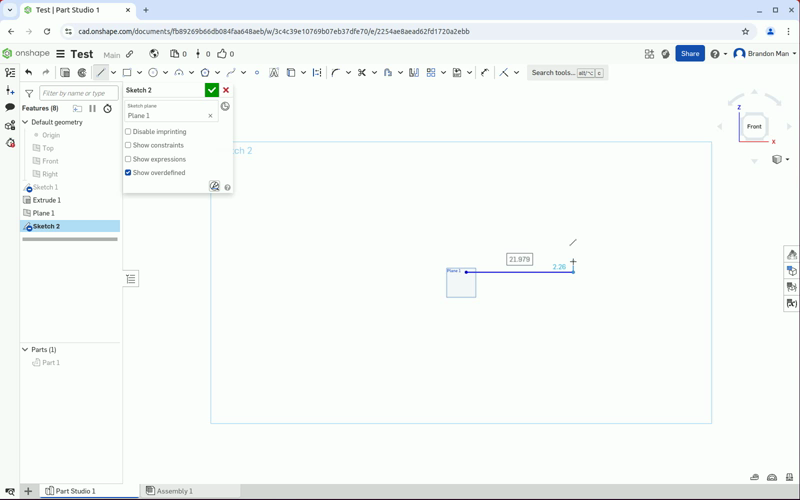
key_down(shift)
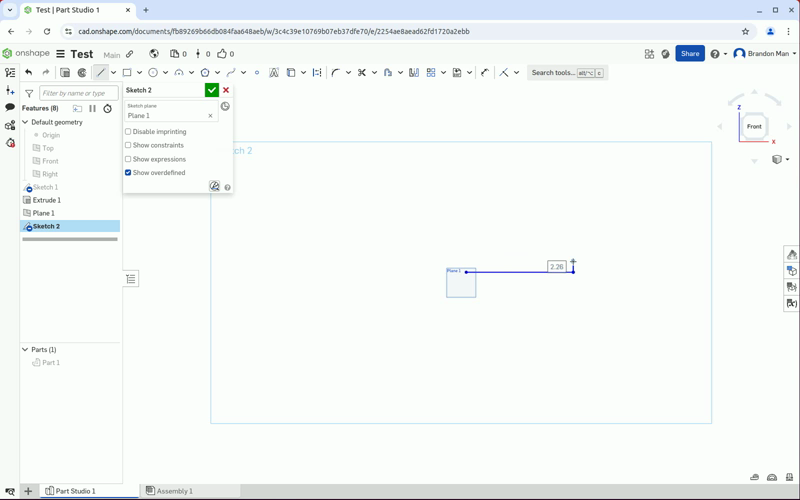
mouse_move(466, 261)
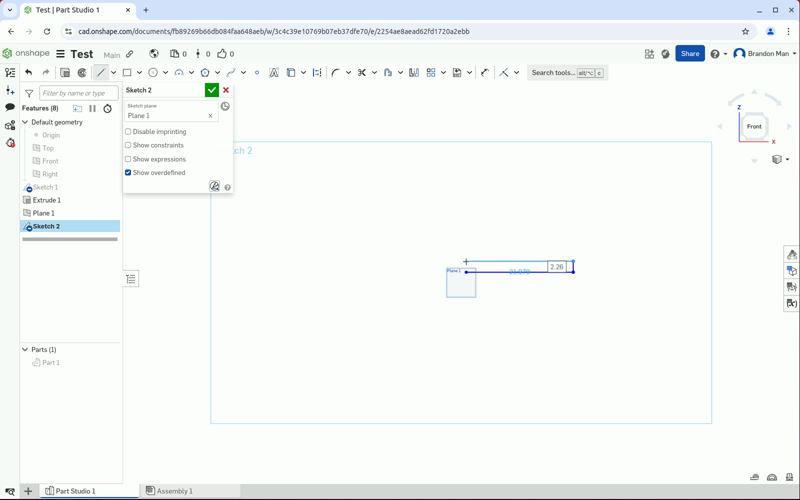
click(466, 261)
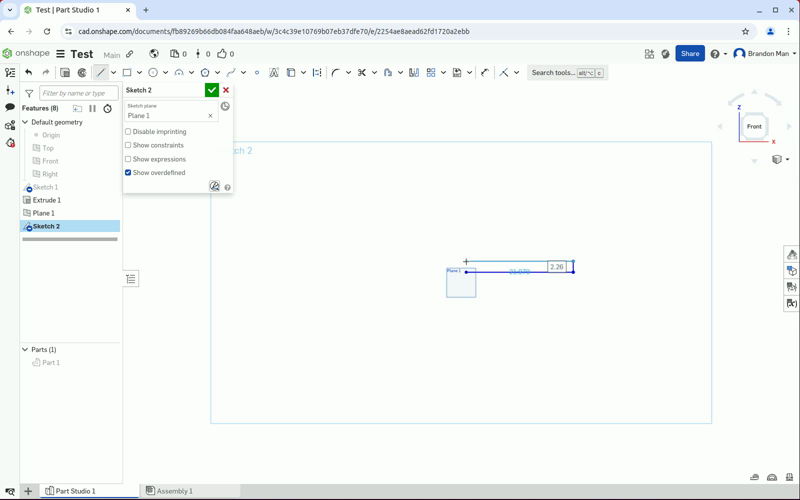
key_up(shift)
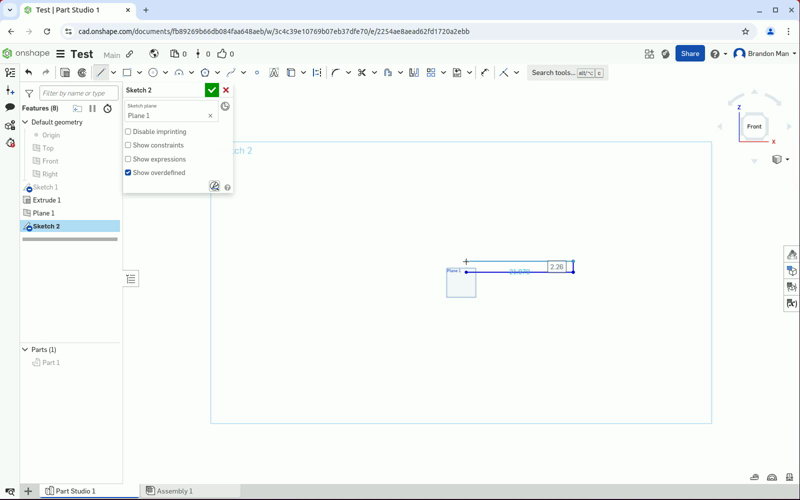
mouse_move(496, 261)
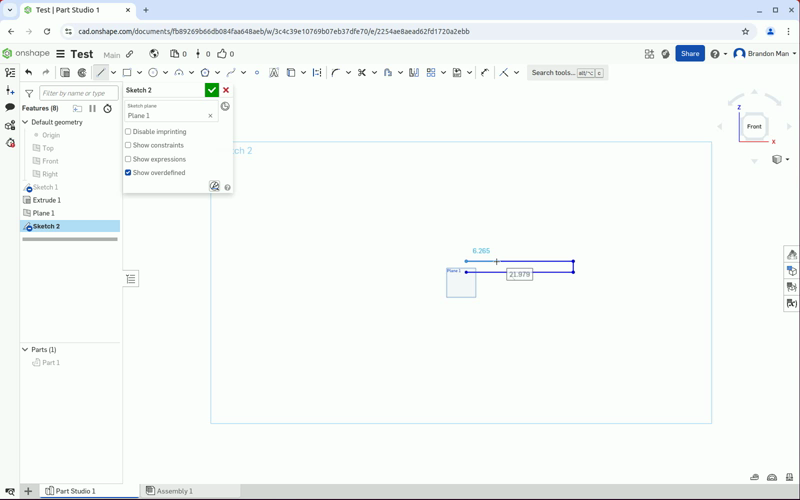
key_down(shift)
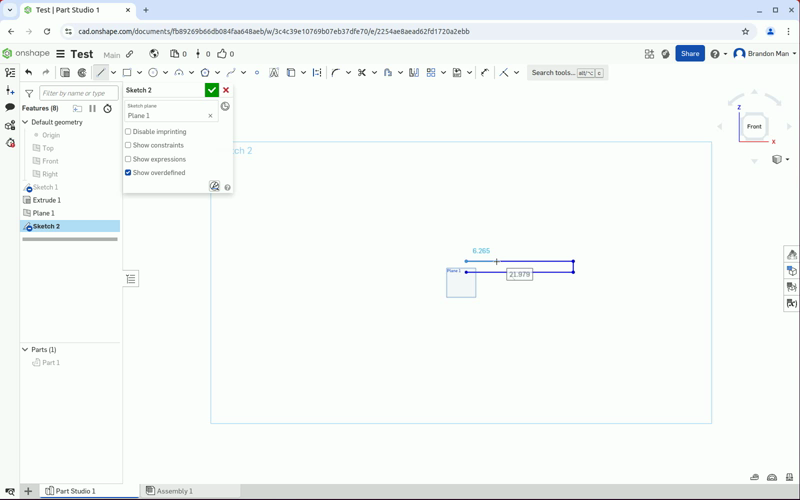
mouse_move(466, 272)
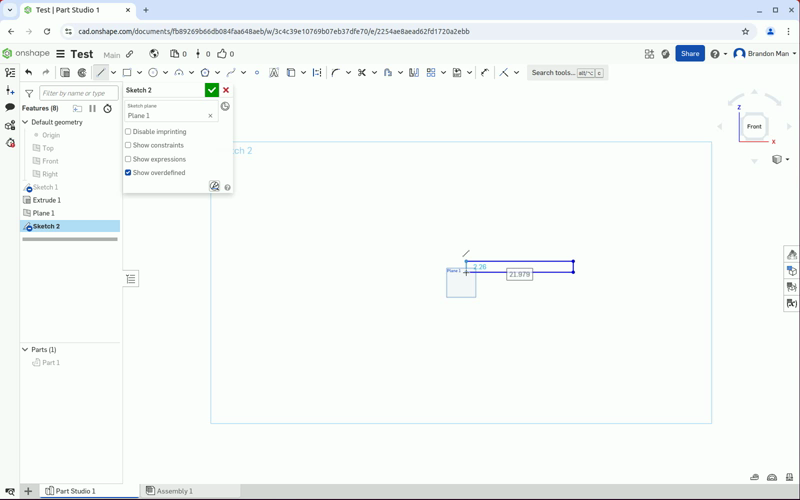
key_up(shift)
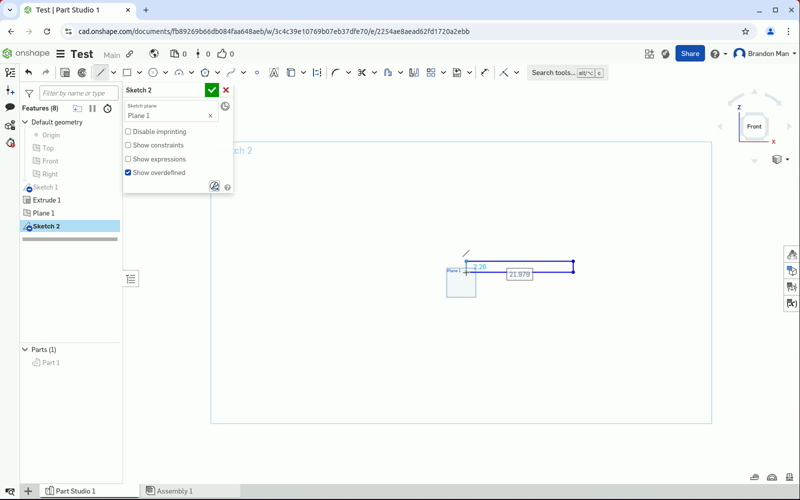
click(466, 272)
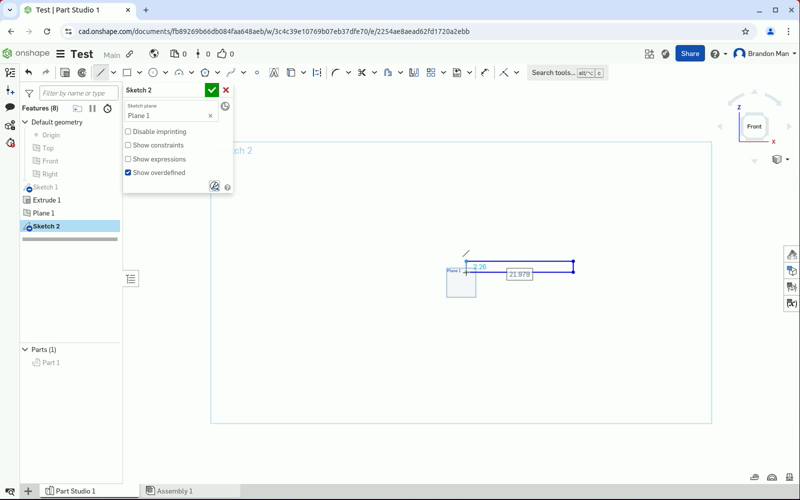
key(esc)
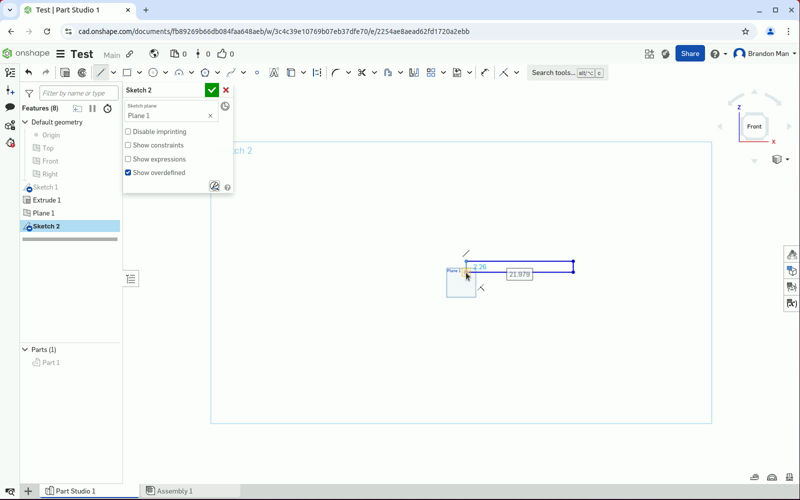
mouse_move(474, 266)
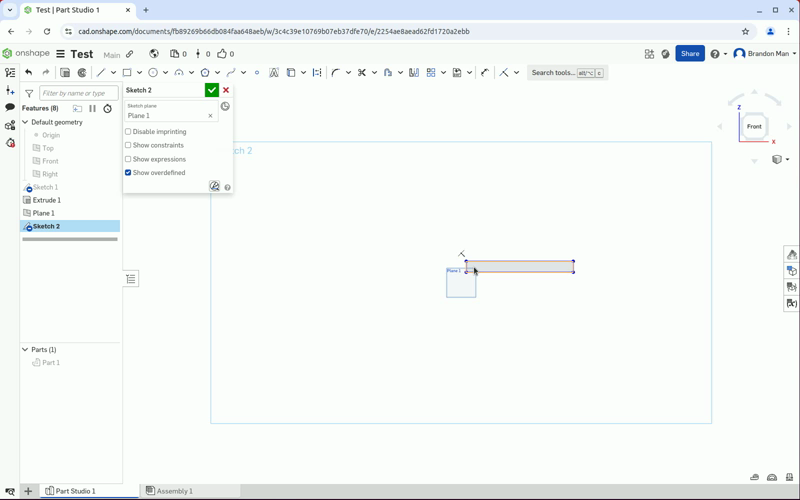
scroll(6)
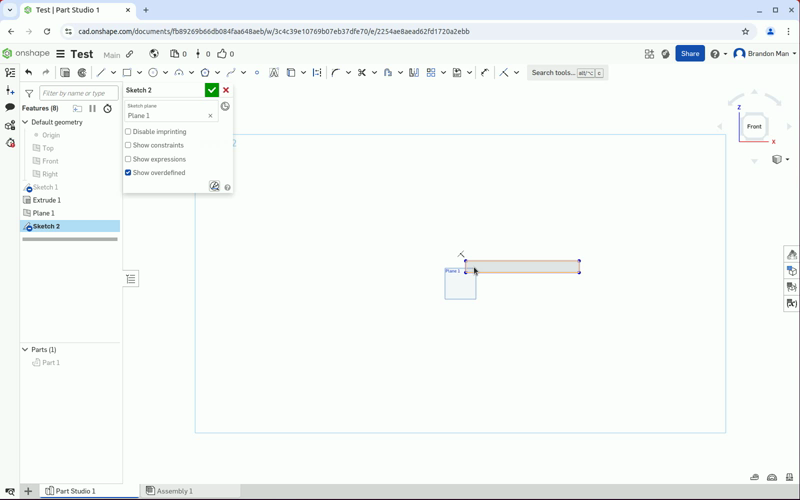
scroll(6)
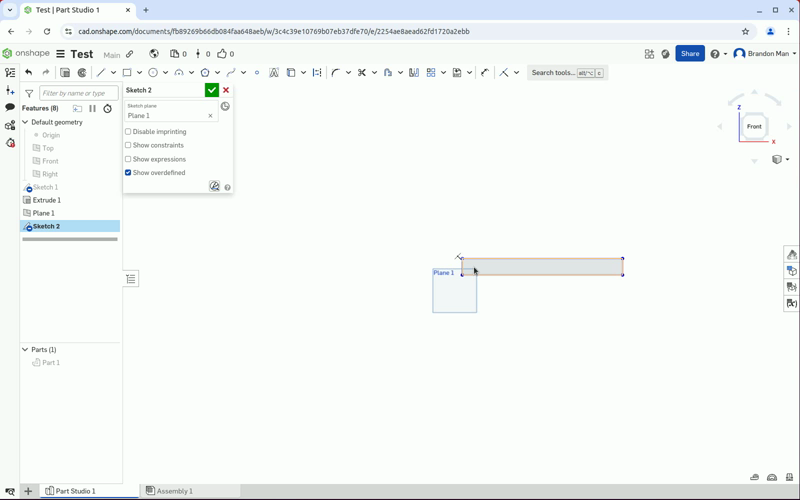
scroll(6)
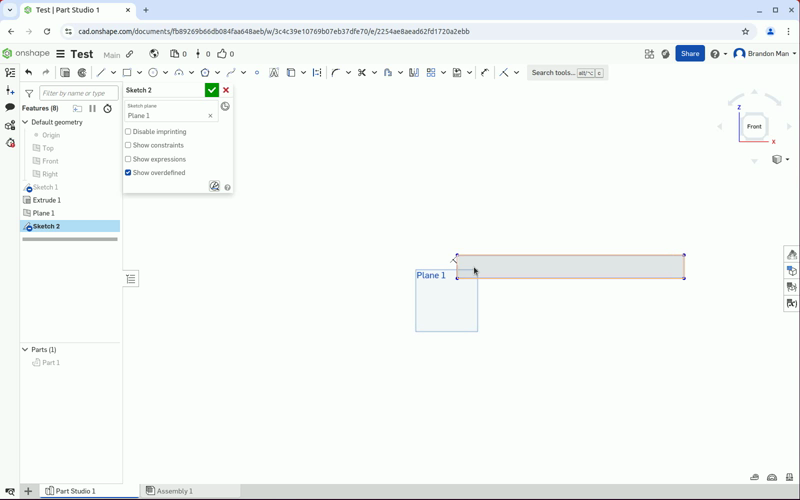
scroll(6)
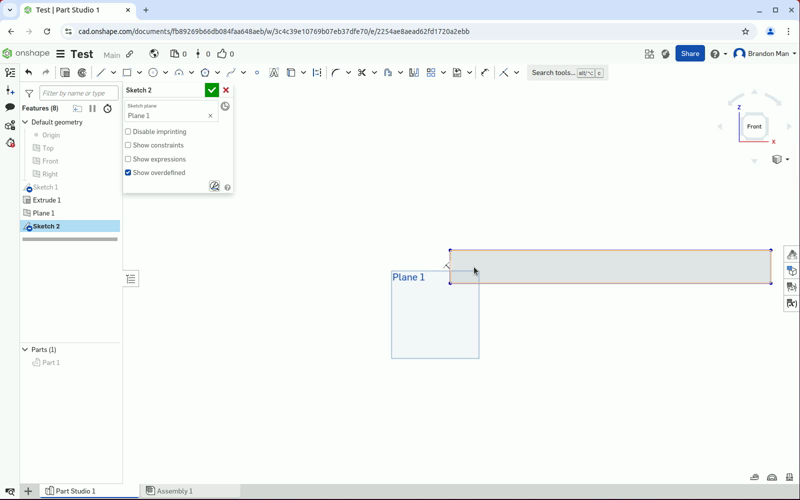
scroll(6)
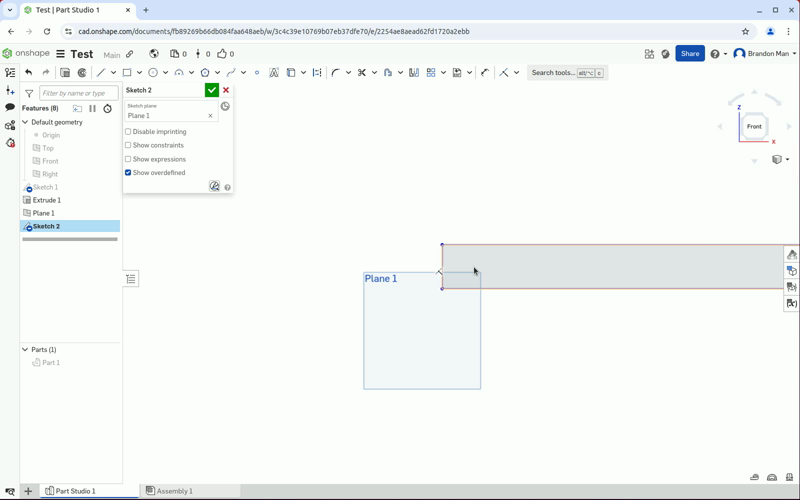
scroll(6)
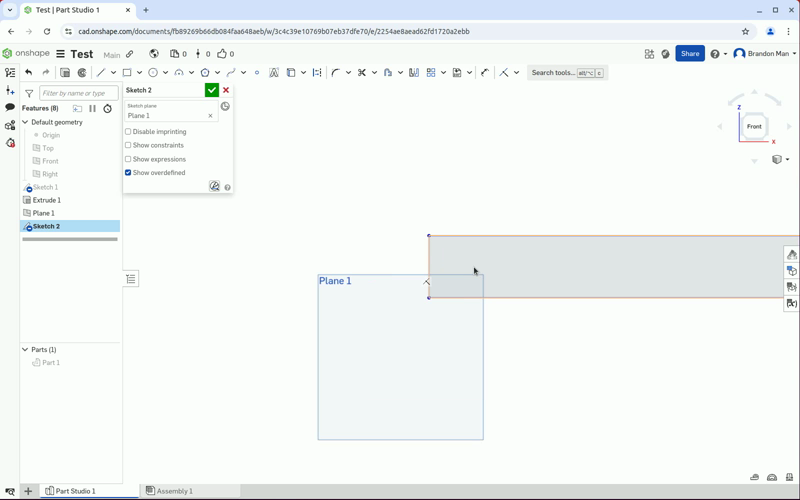
scroll(6)
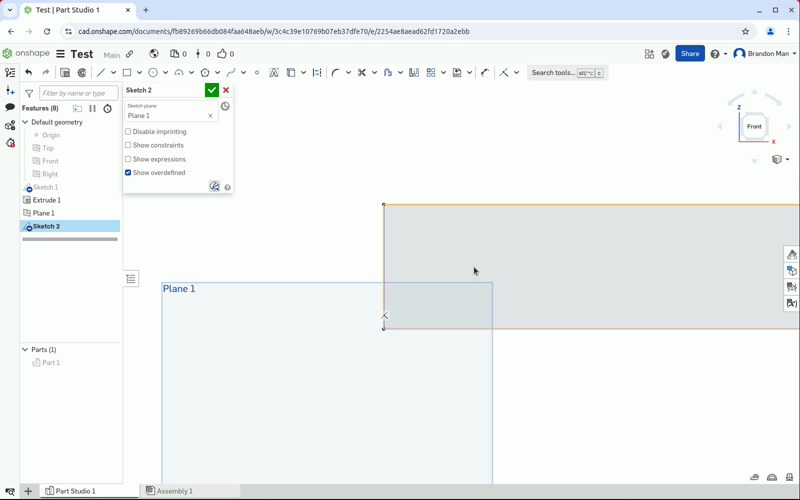
click(474, 266)
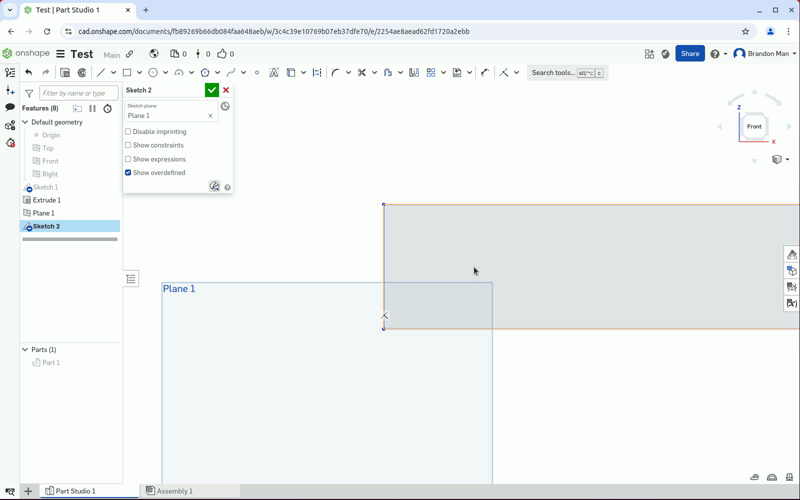
scroll(-6)
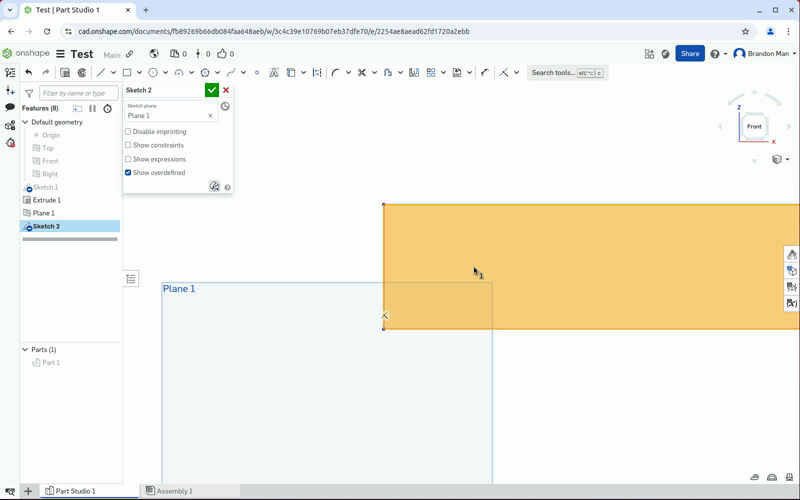
scroll(-6)
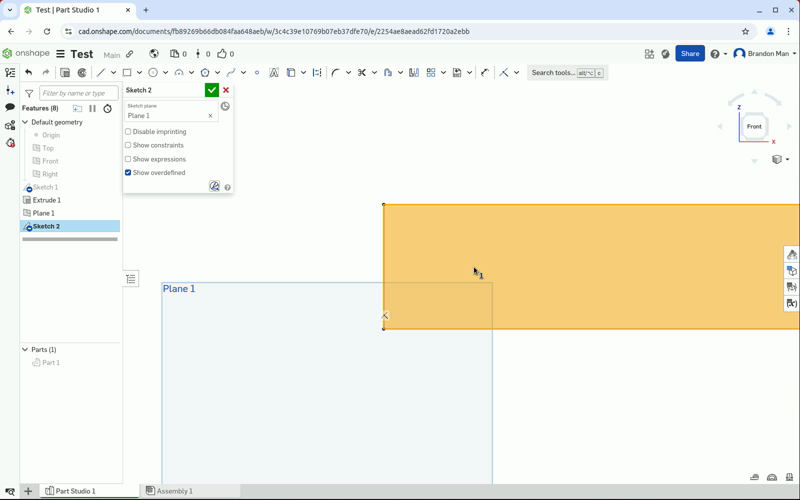
scroll(-6)
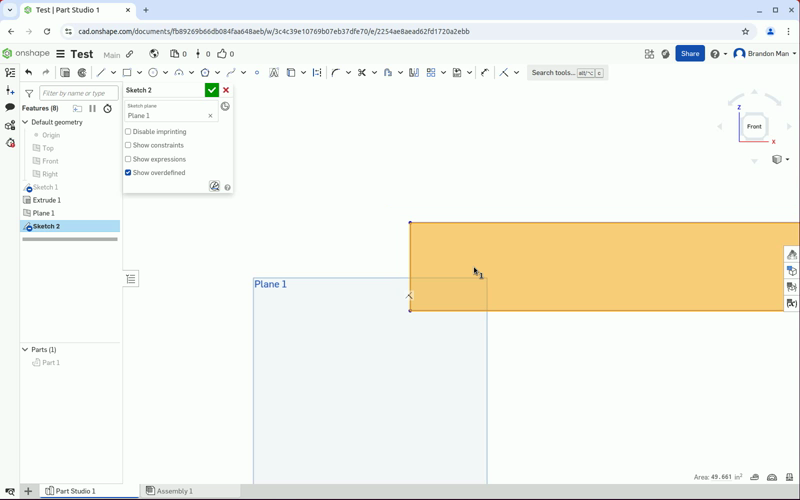
scroll(-6)
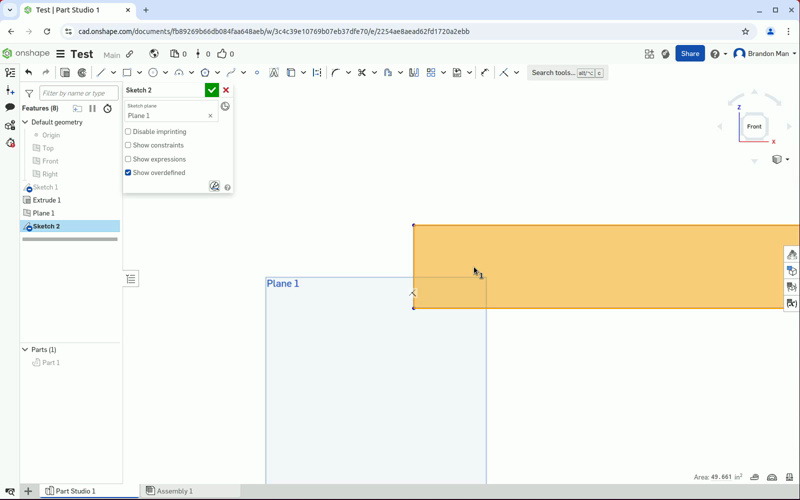
scroll(-6)
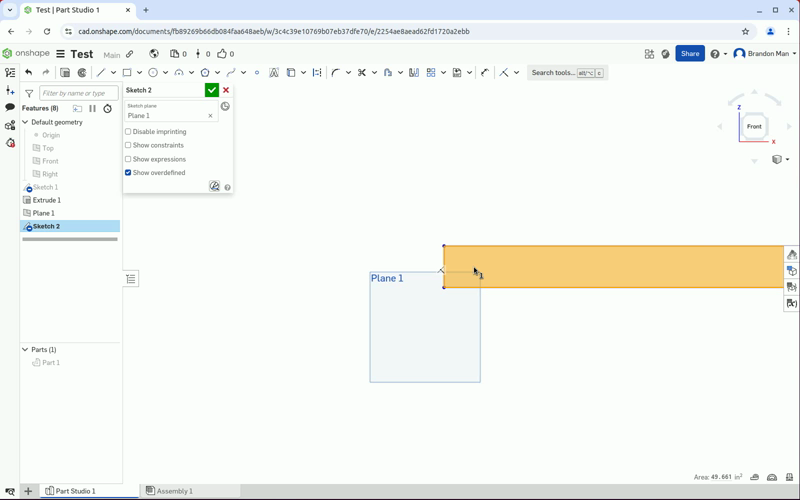
scroll(-6)
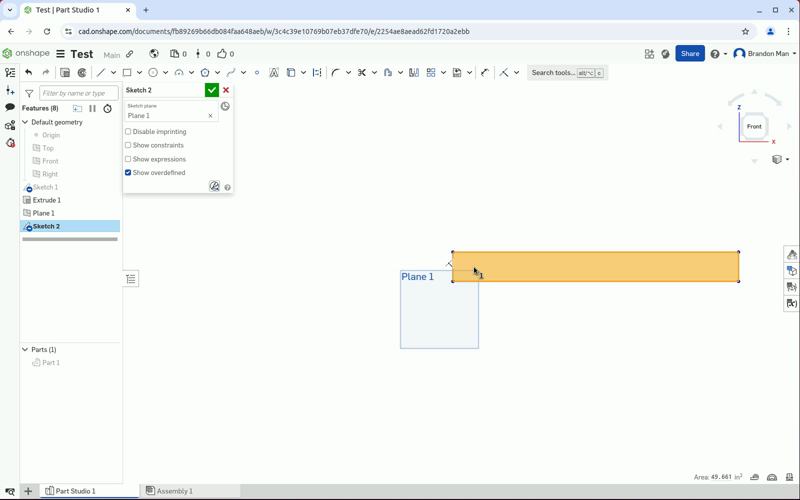
scroll(-6)
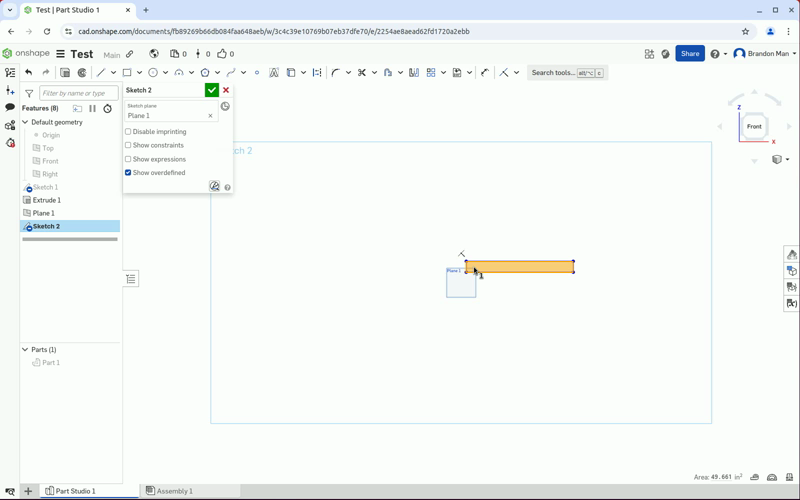
mouse_move(73, 352)
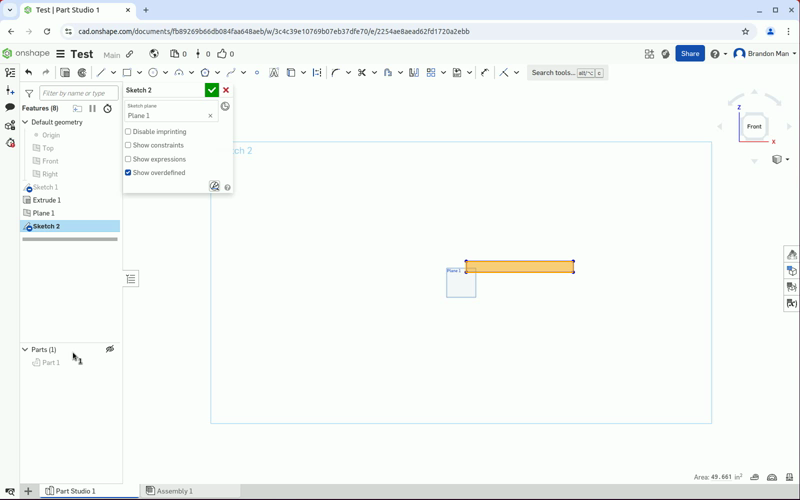
key(shift+y)
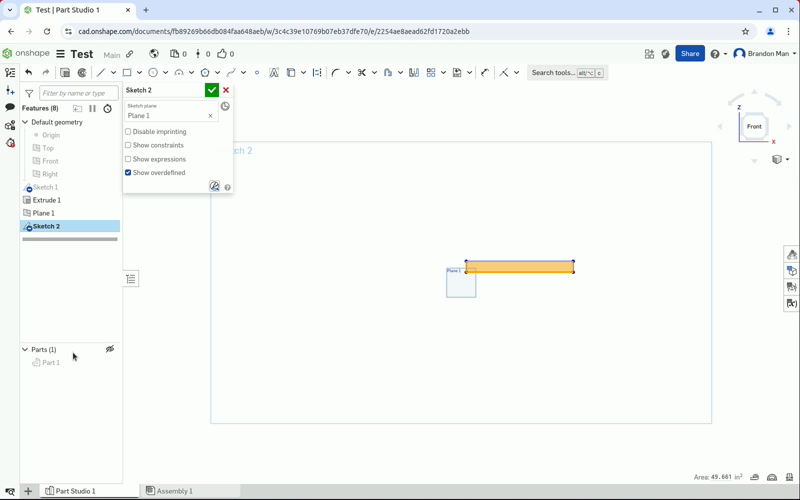
key(shift+e)
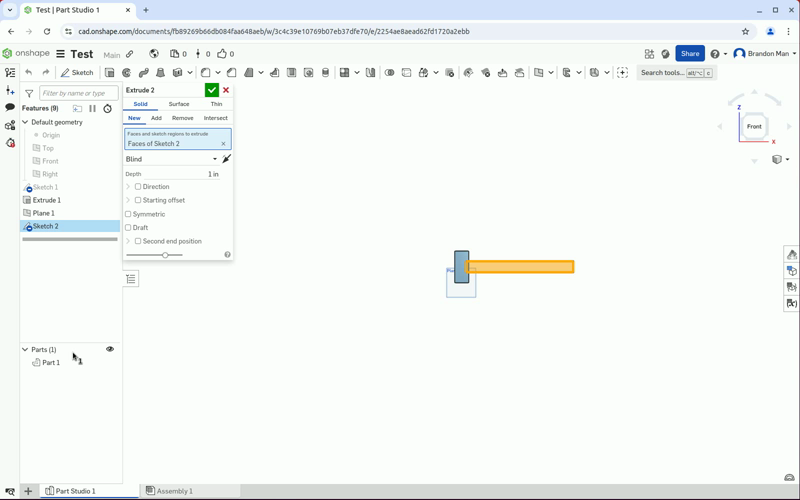
mouse_move(143, 106)
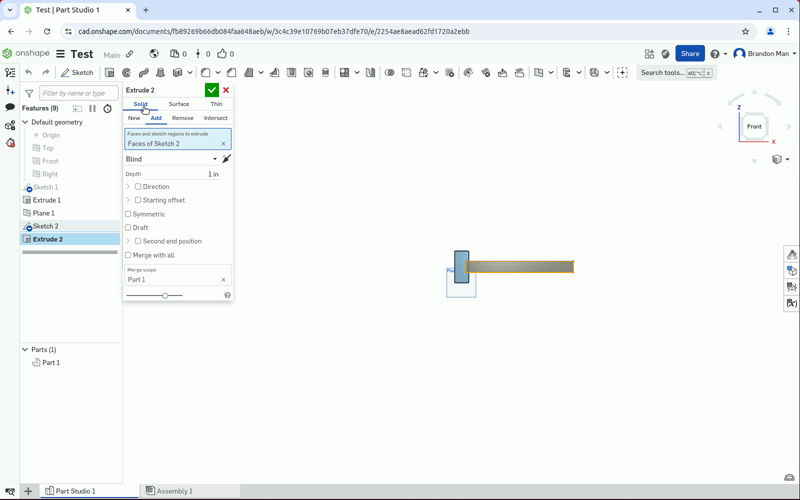
click(143, 106)
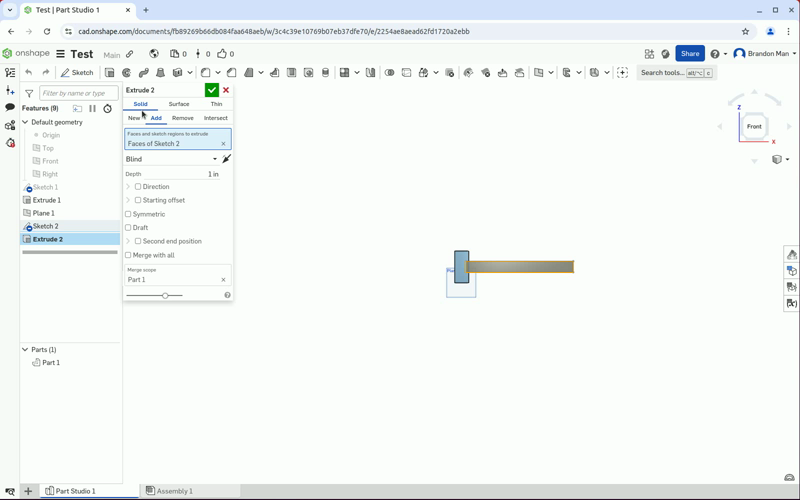
mouse_move(137, 120)
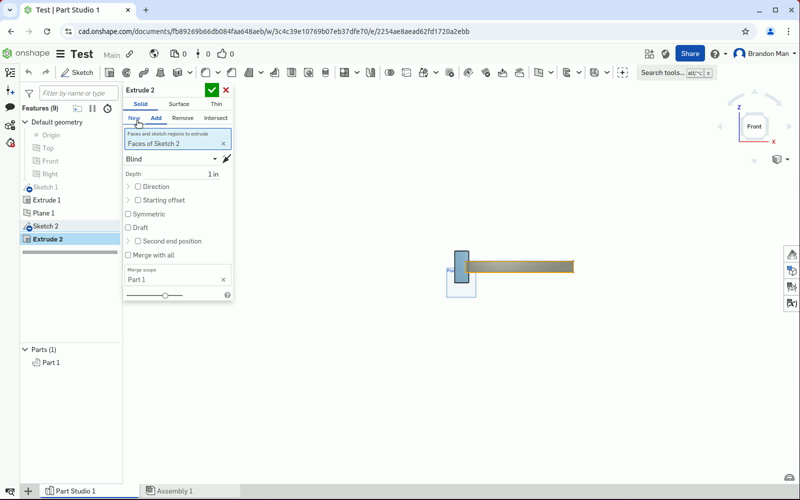
click(137, 120)
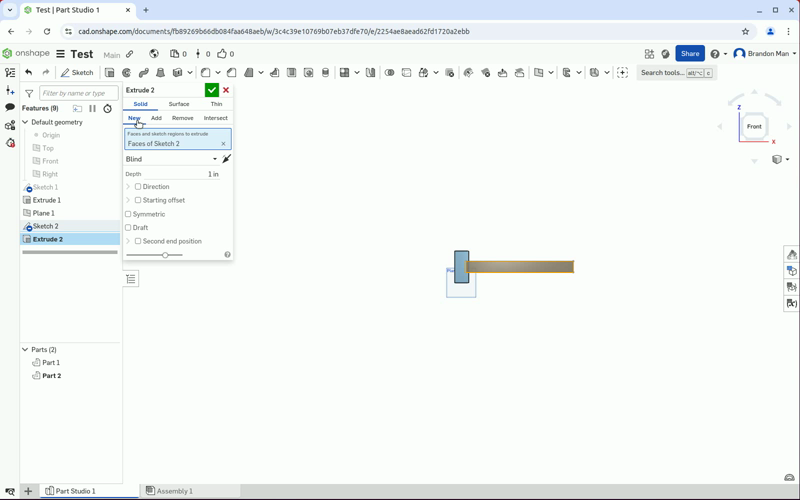
key(tab, 4)
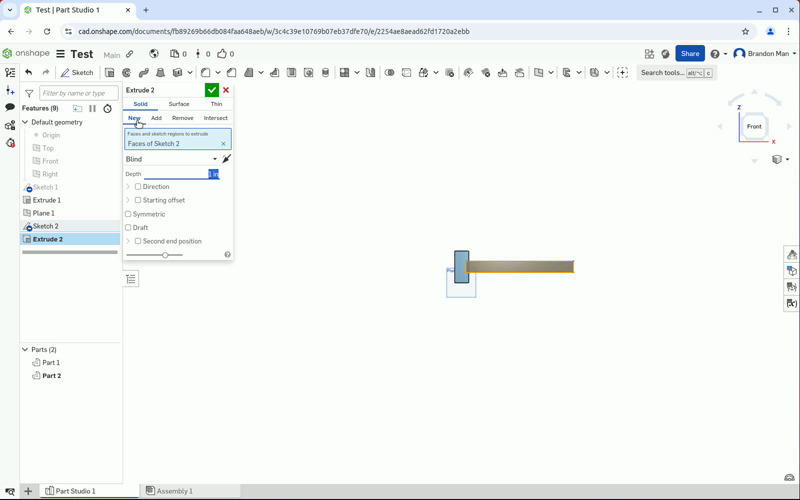
text(-2.648)
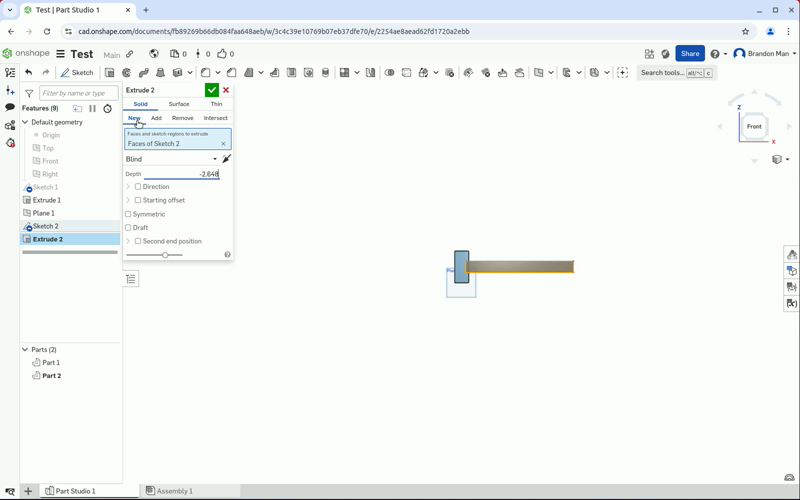
key(enter)
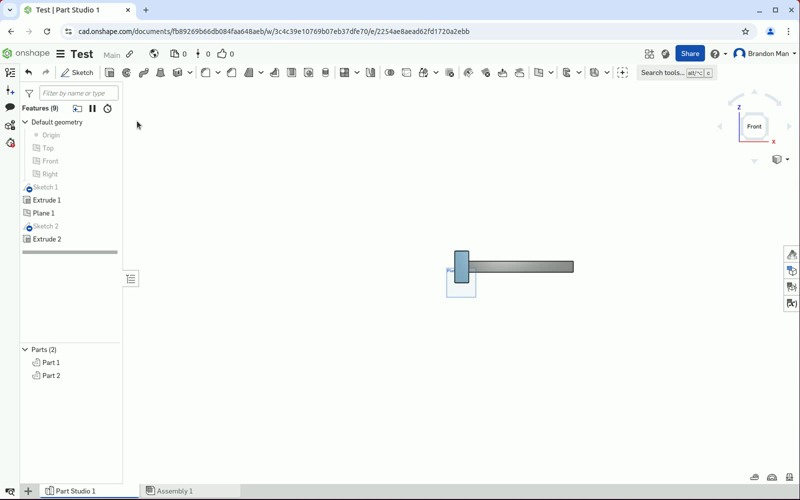
key(shift+h)
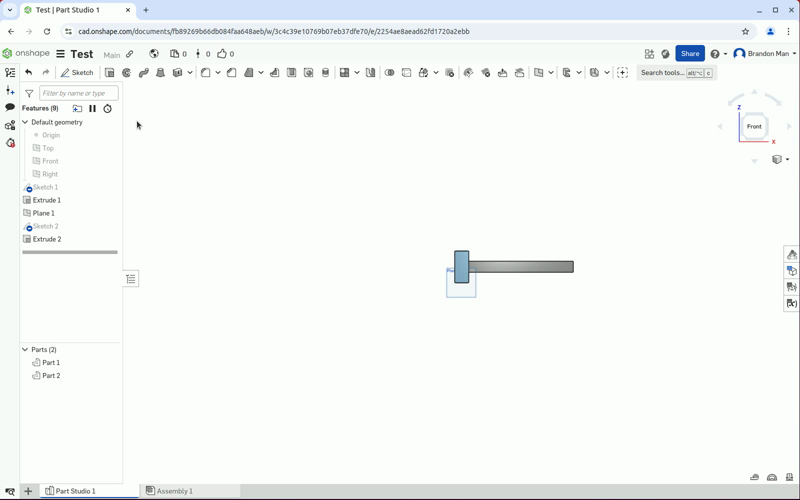
key(shift+h)
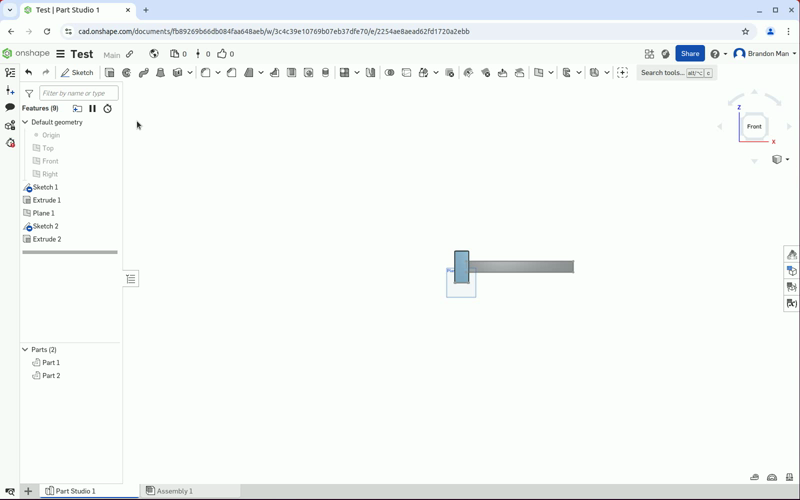
key(shift+7)
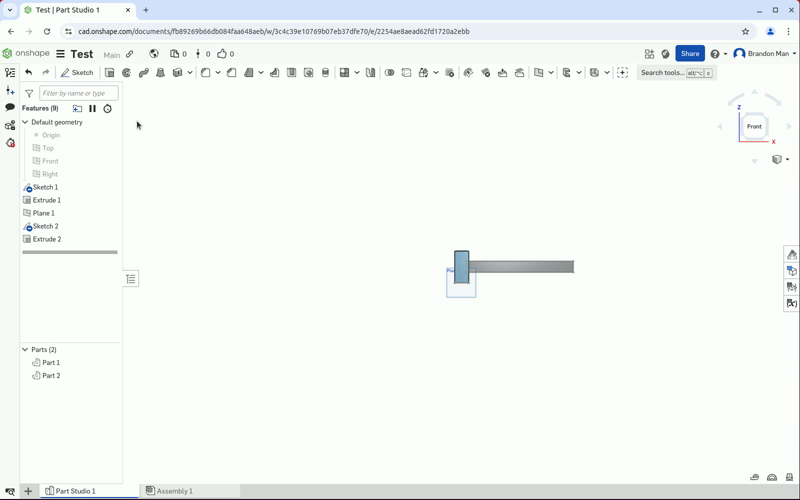
key(left, 2)
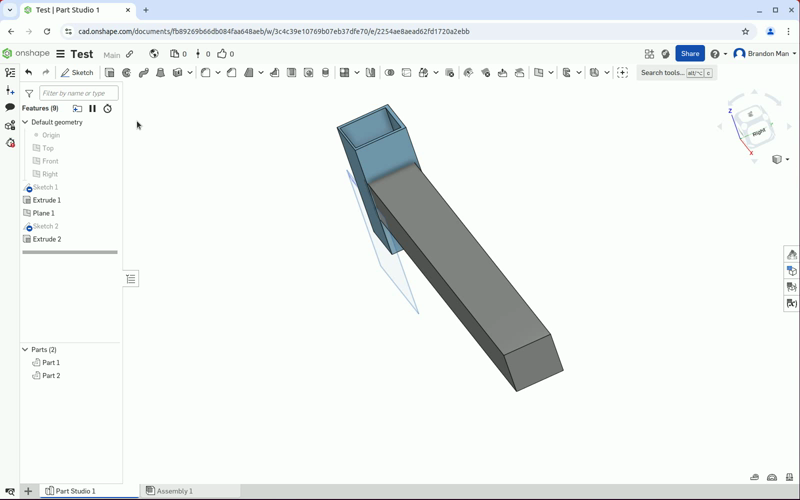
key(down, 2)
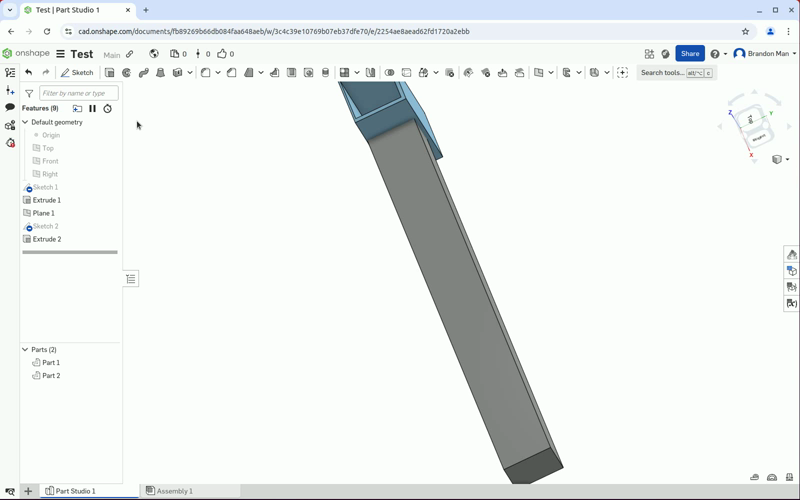
key(up, 2)
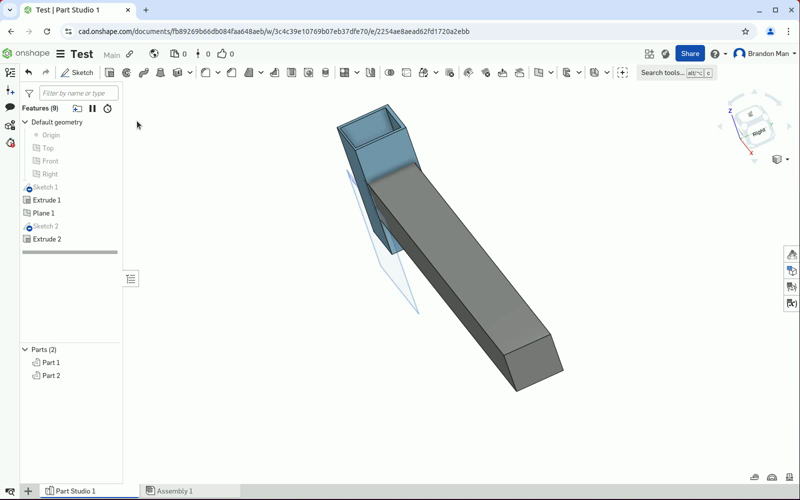
key(right, 2)
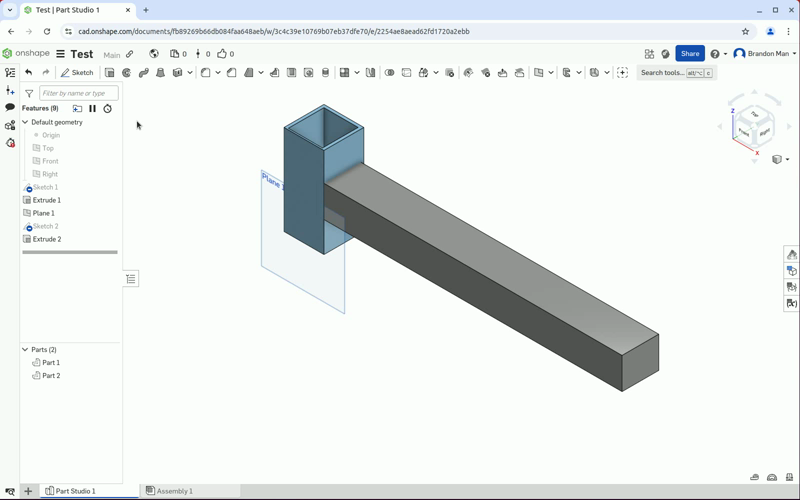
mouse_move(73, 189)
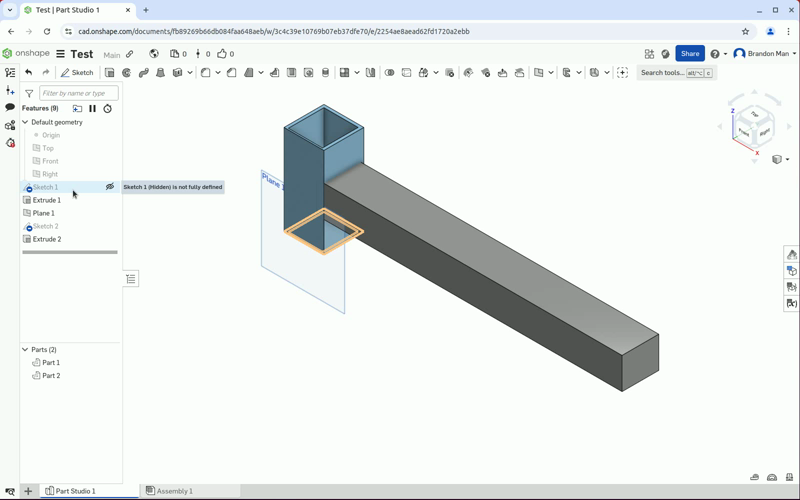
click(73, 189)